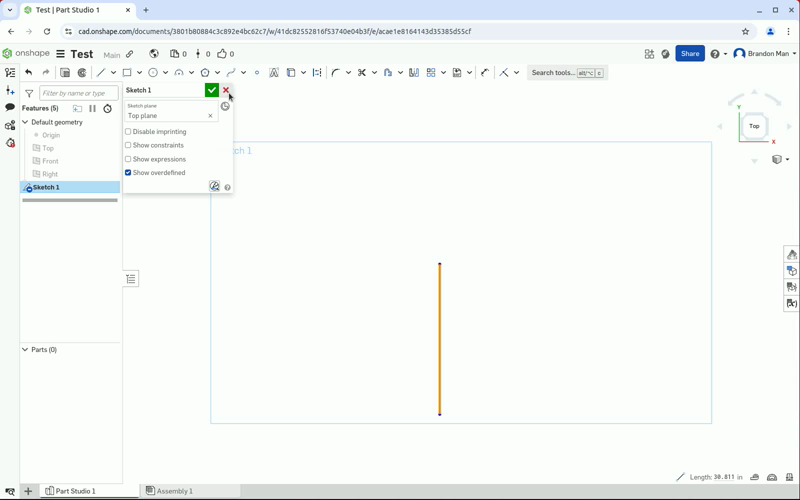
key(shift+h)
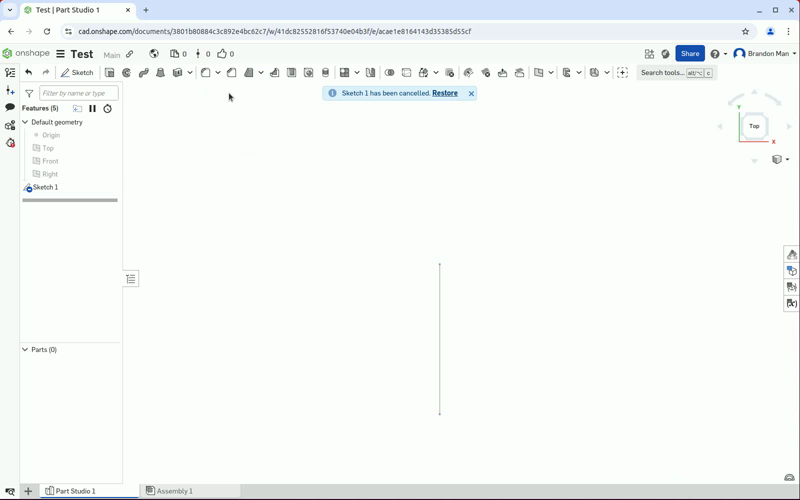
key(shift+s)
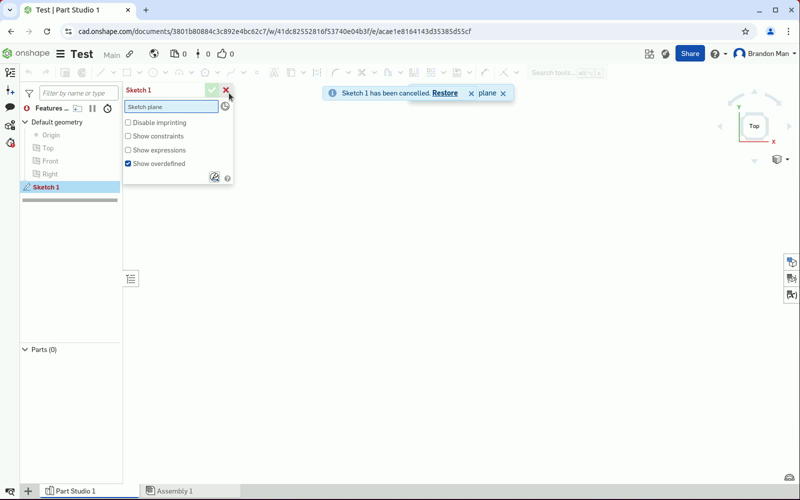
mouse_move(73, 150)
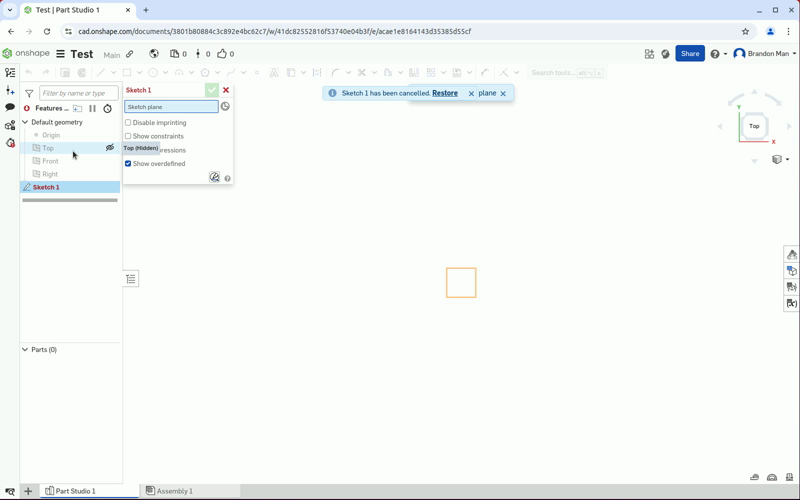
click(73, 150)
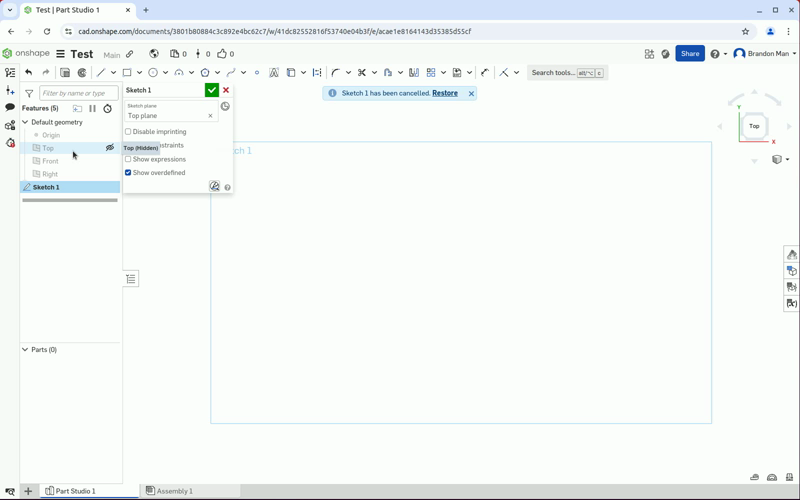
mouse_move(73, 352)
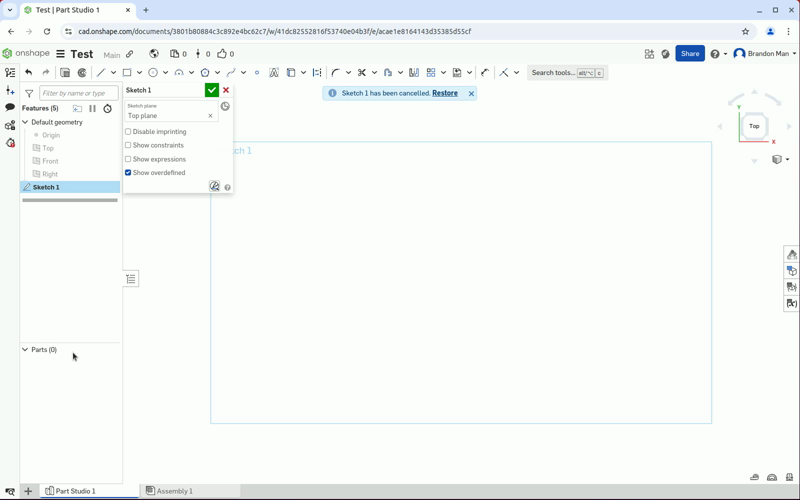
key(y)
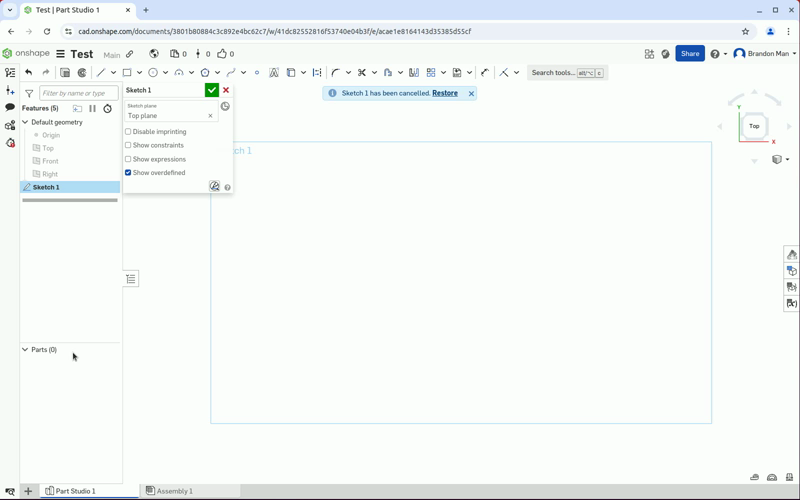
key(a)
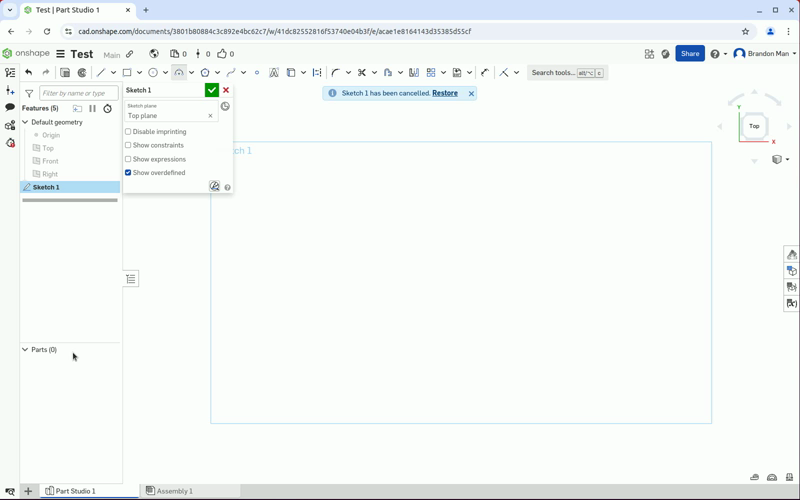
key_down(shift)
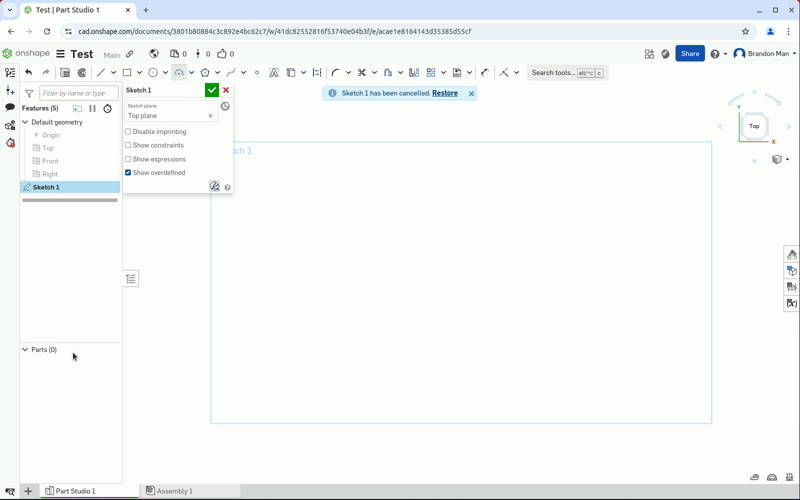
mouse_move(460, 170)
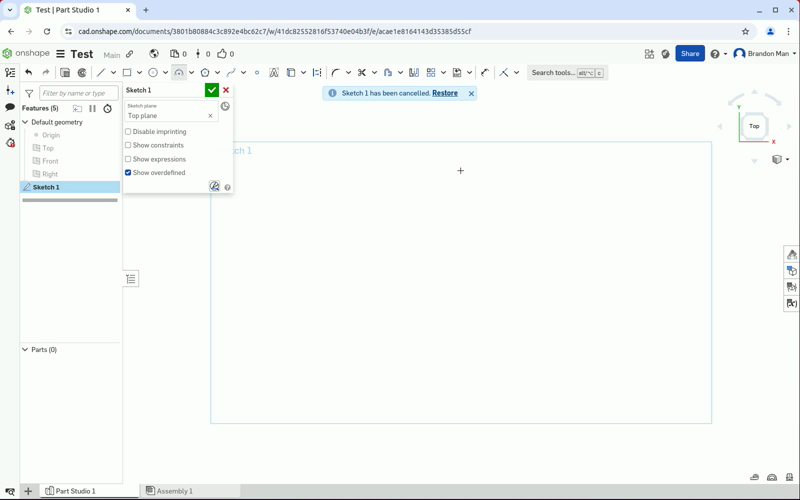
click(460, 170)
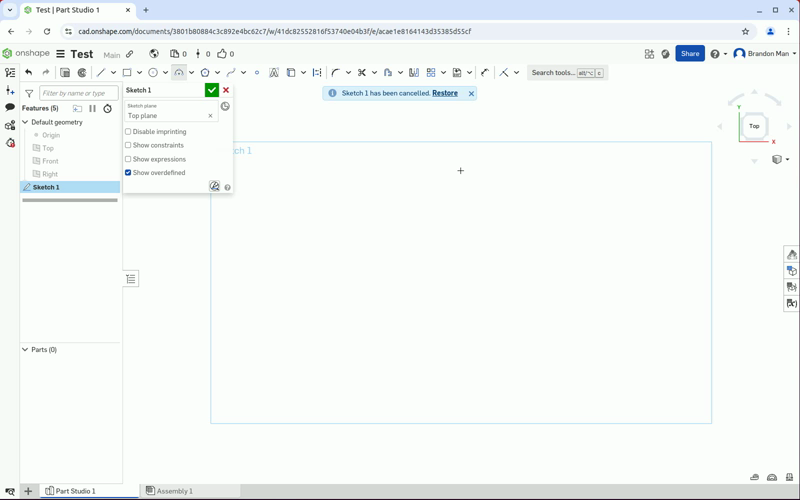
key_up(shift)
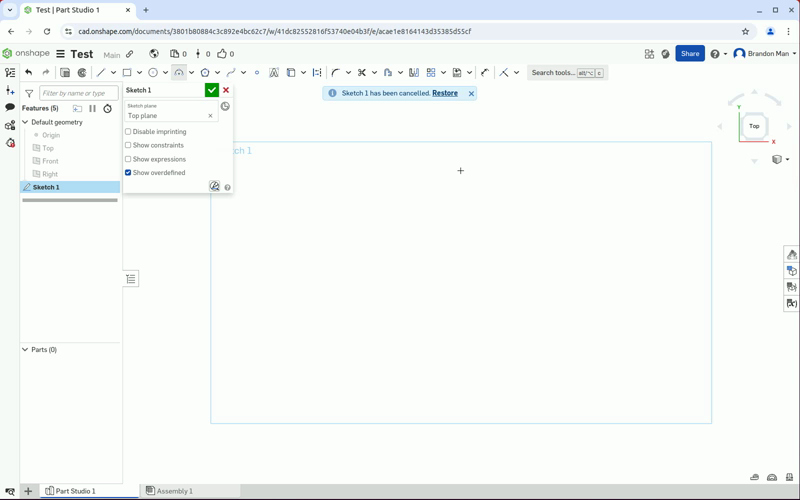
key_down(shift)
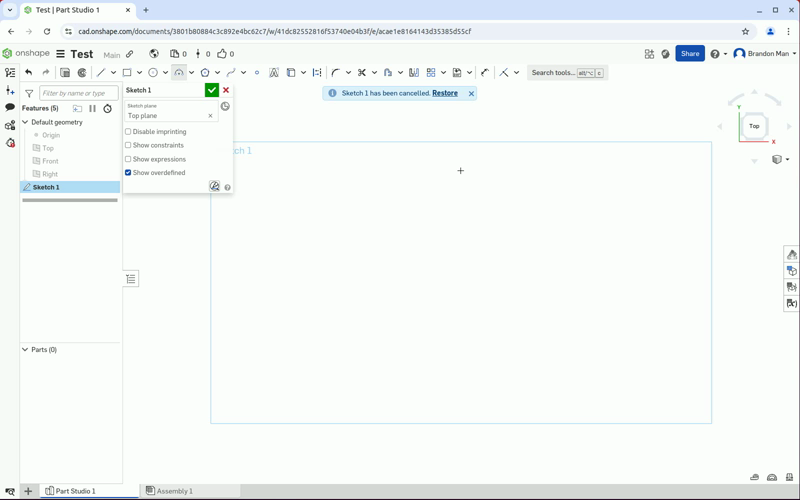
mouse_move(573, 282)
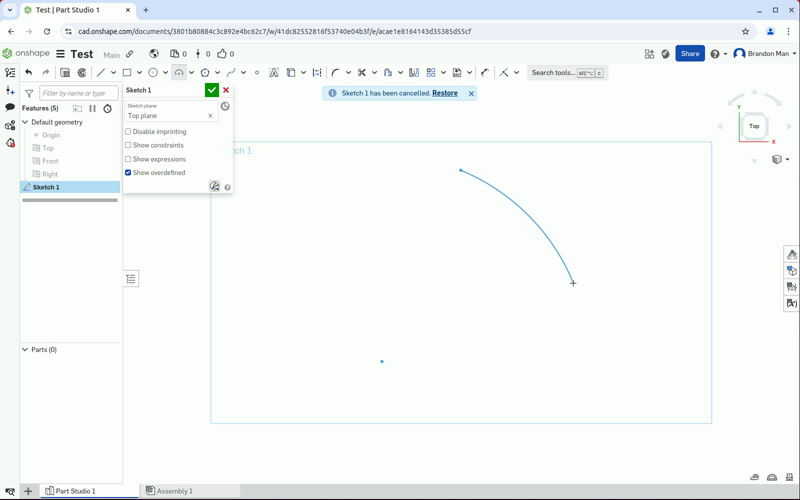
click(573, 282)
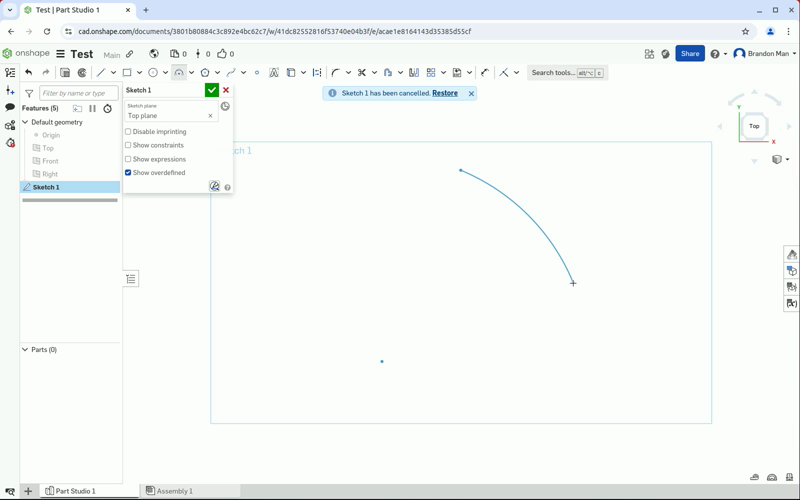
mouse_move(540, 203)
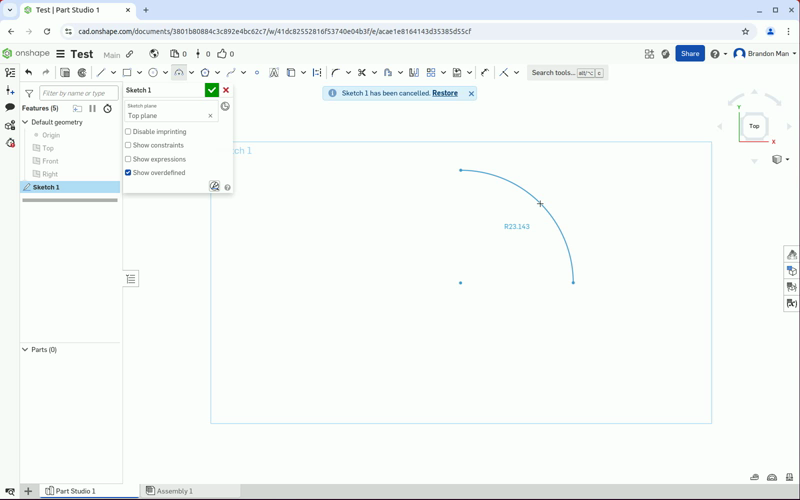
click(540, 203)
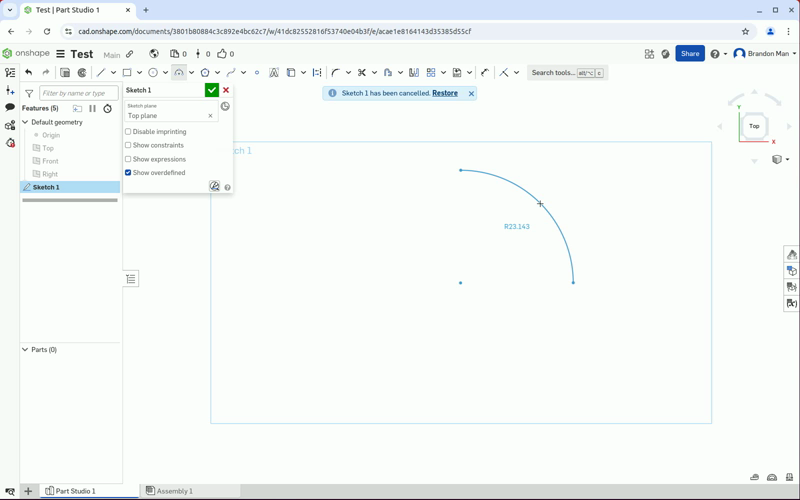
key_up(shift)
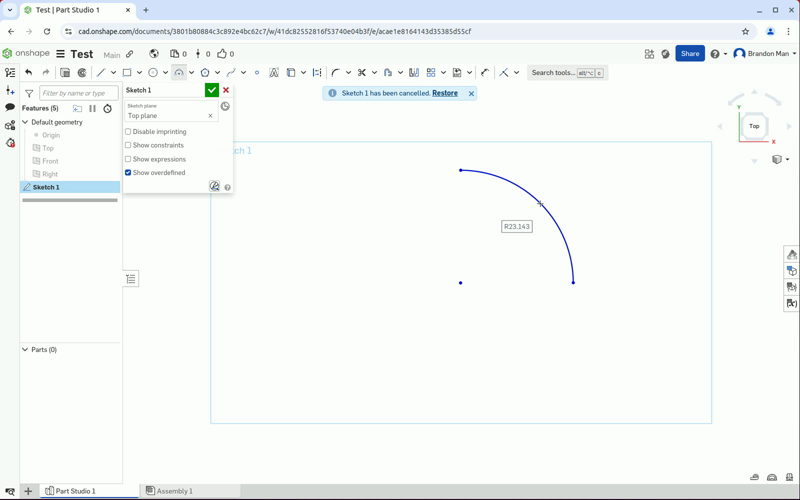
key(esc)
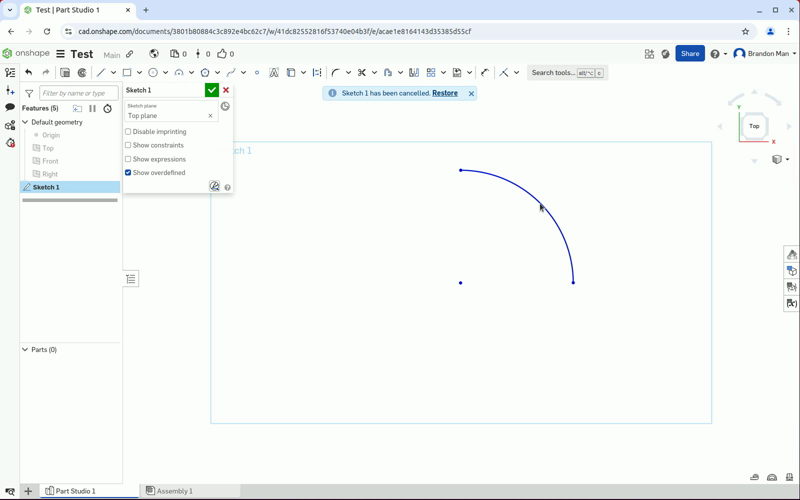
key(l)
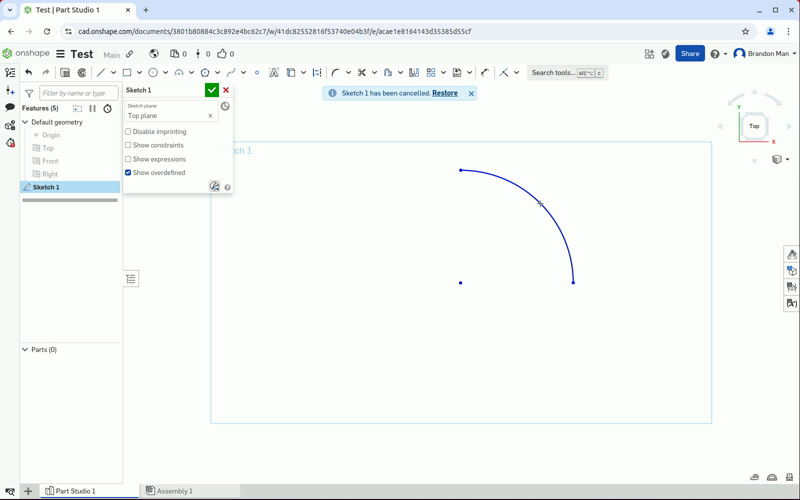
mouse_move(573, 282)
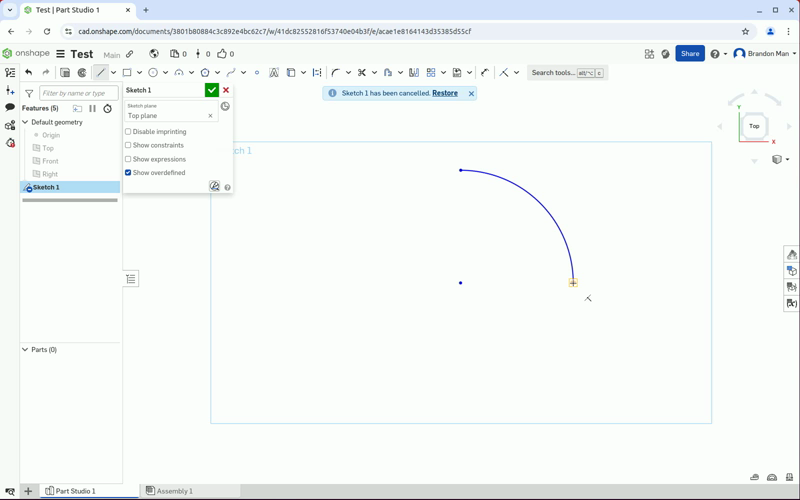
click(573, 282)
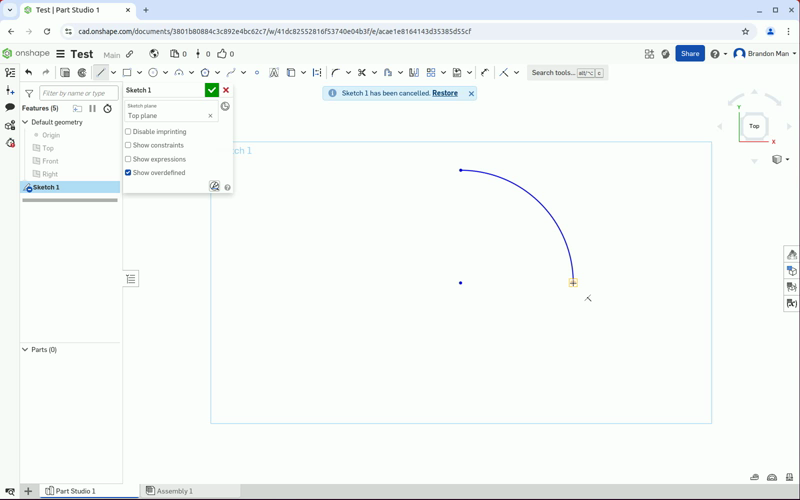
key_down(shift)
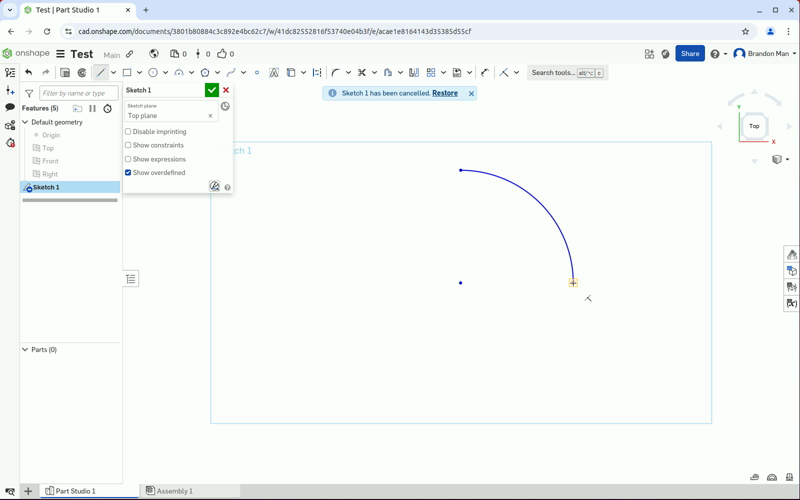
mouse_move(573, 170)
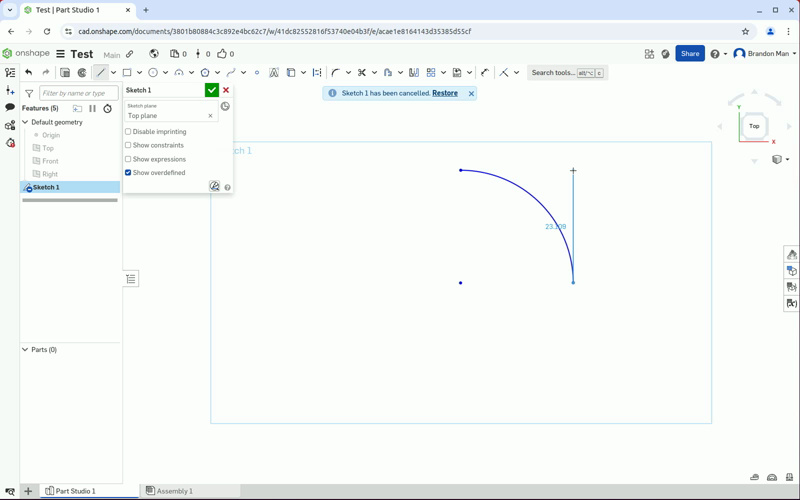
click(573, 170)
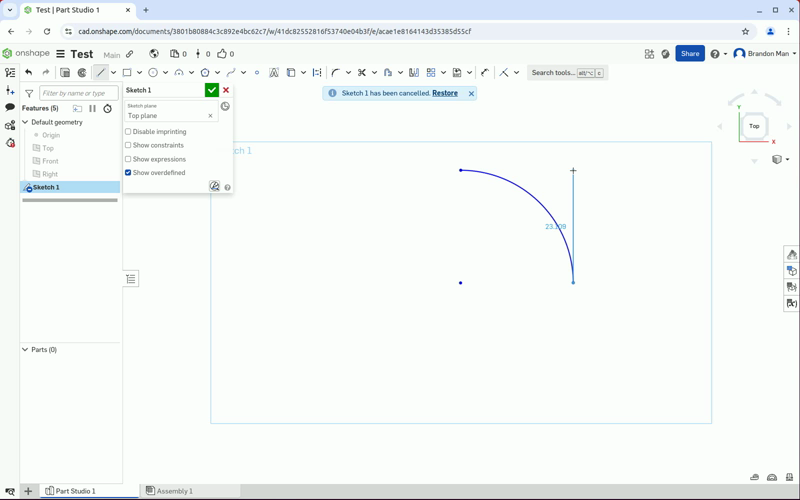
key_up(shift)
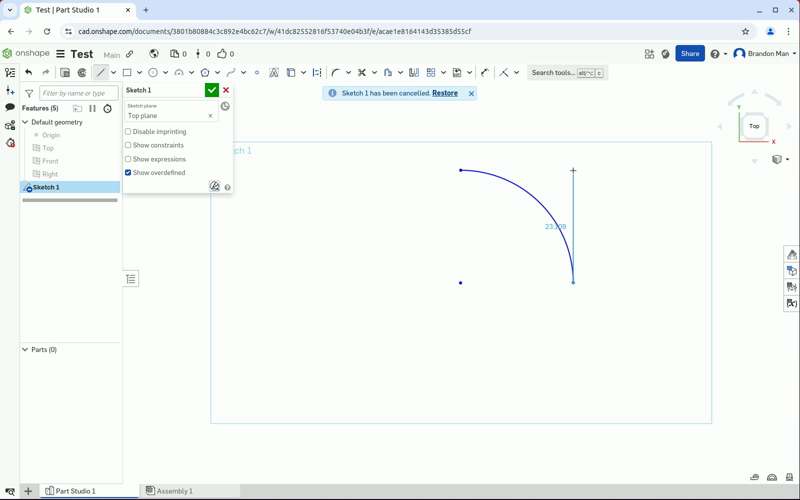
key_down(shift)
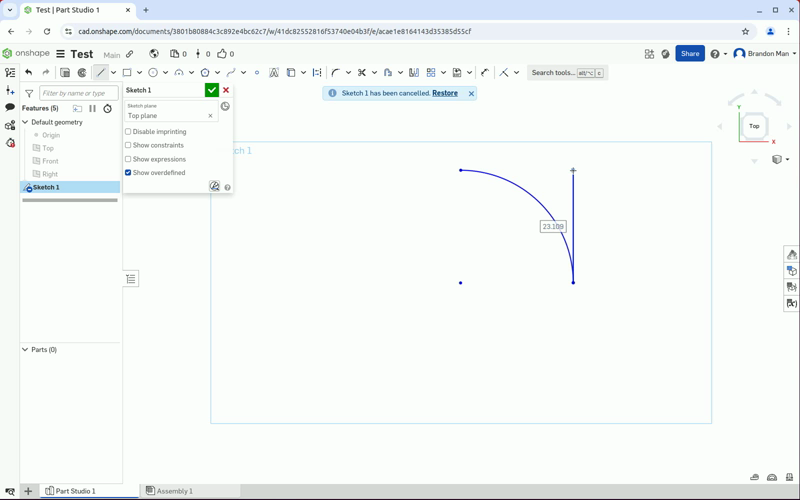
mouse_move(460, 170)
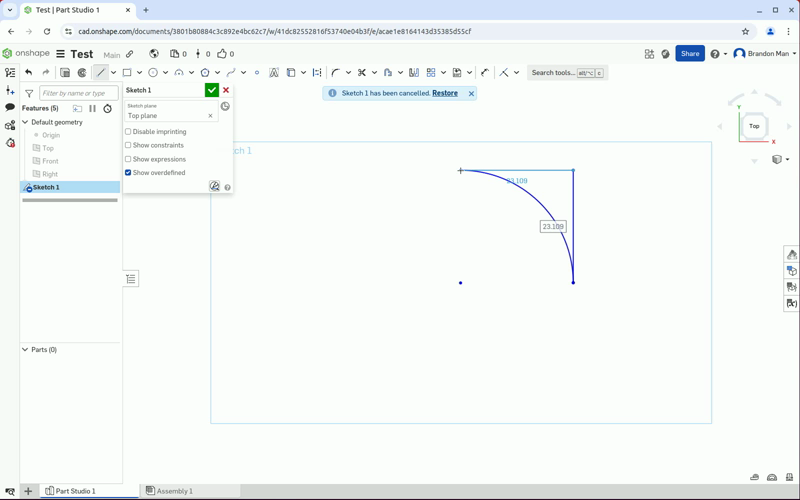
key_up(shift)
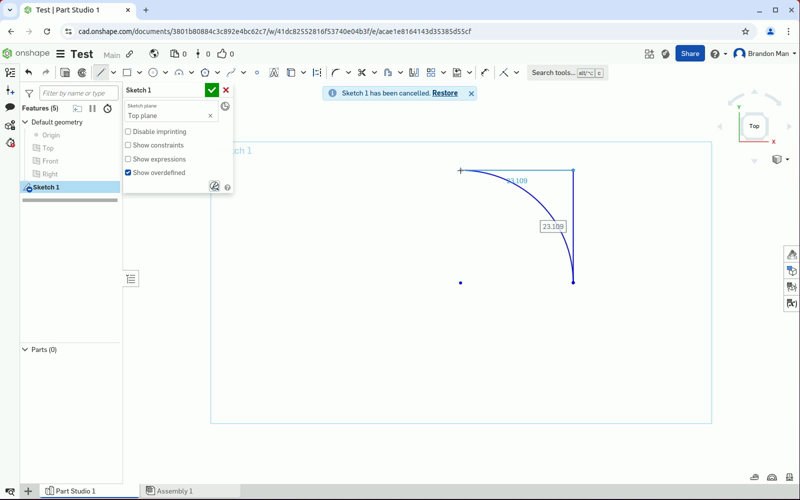
click(460, 170)
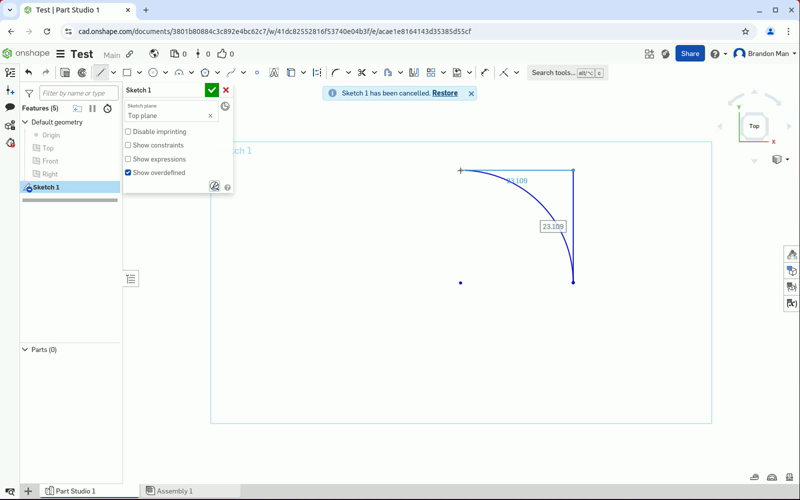
key(esc)
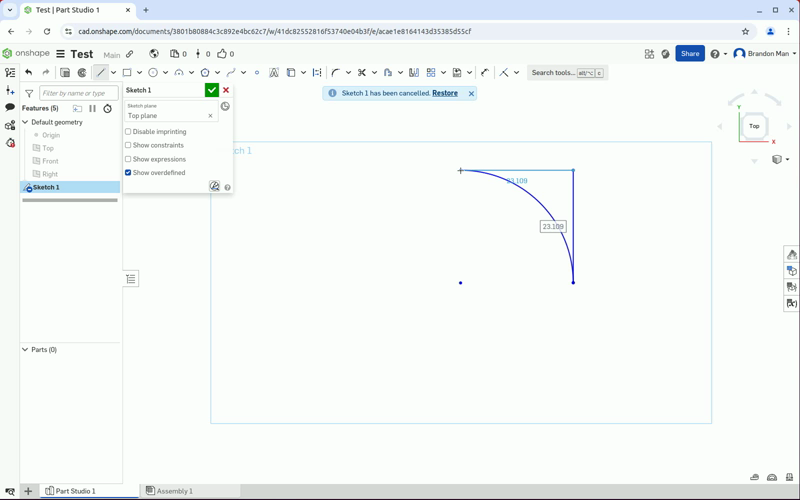
mouse_move(567, 181)
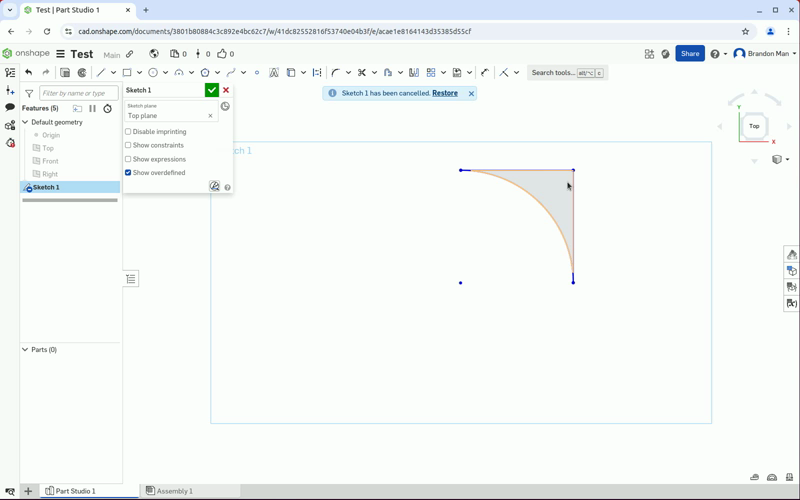
click(567, 181)
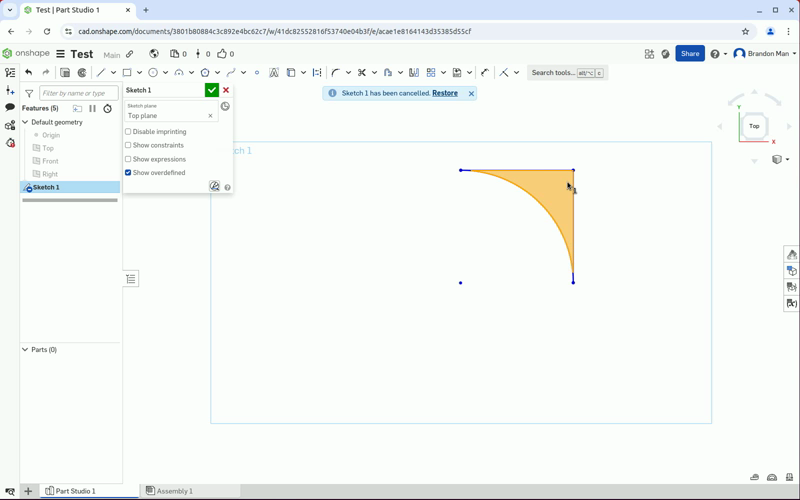
mouse_move(73, 352)
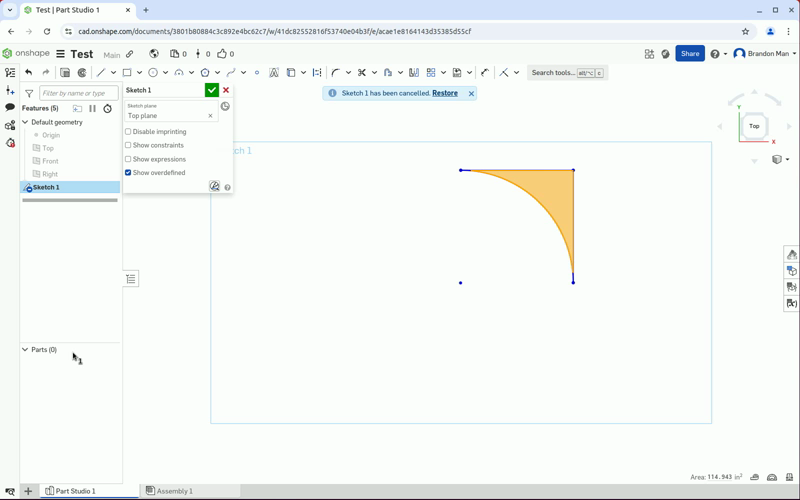
key(shift+y)
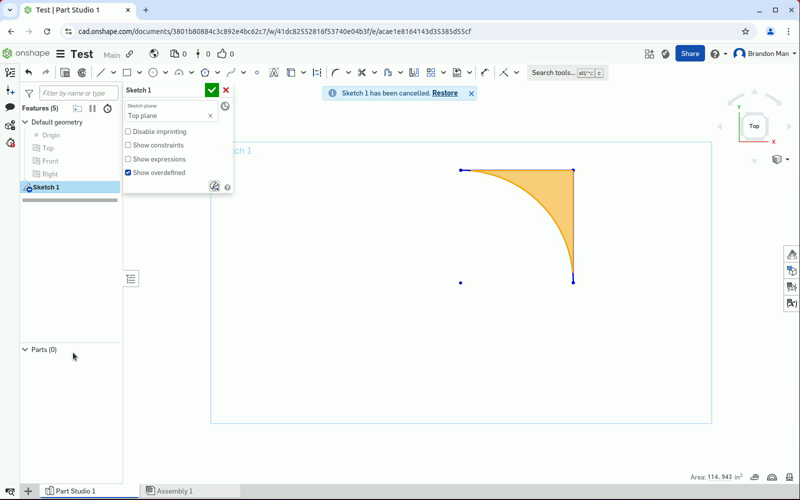
key(shift+e)
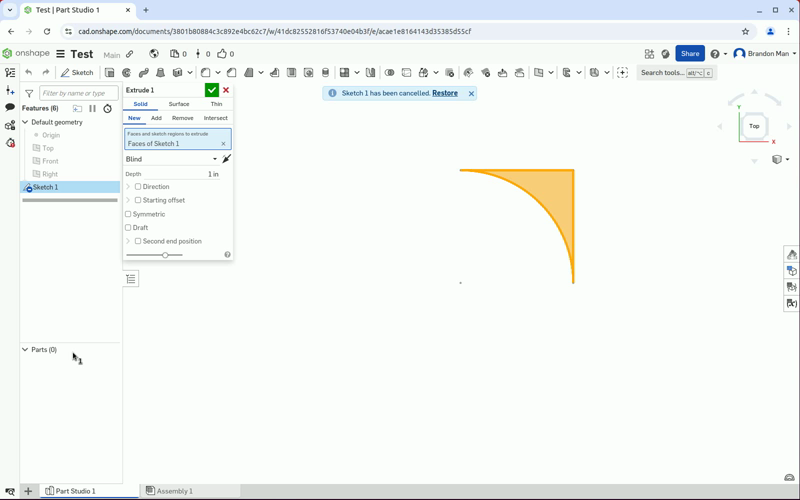
mouse_move(143, 106)
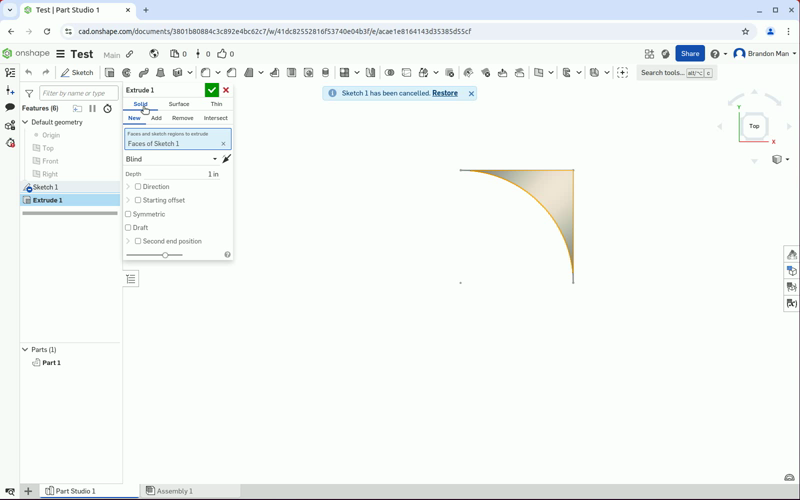
click(143, 106)
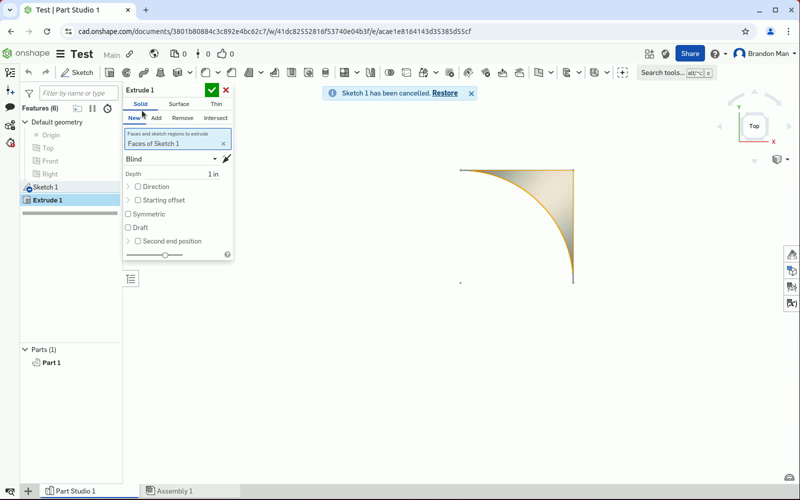
mouse_move(137, 120)
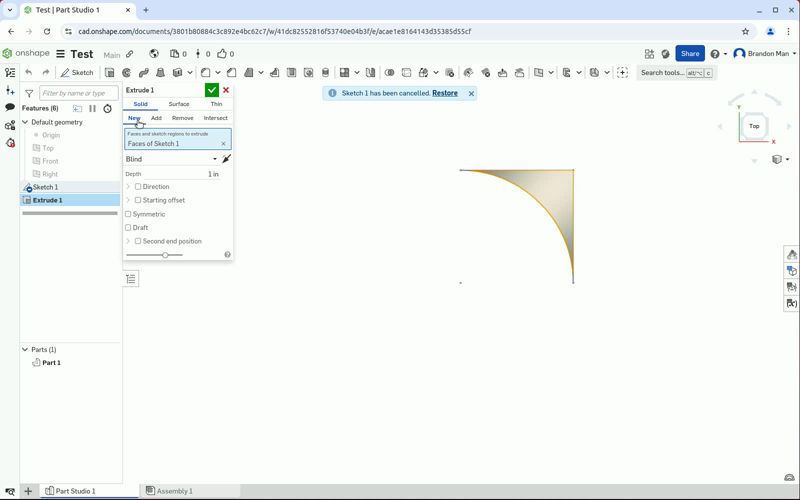
click(137, 120)
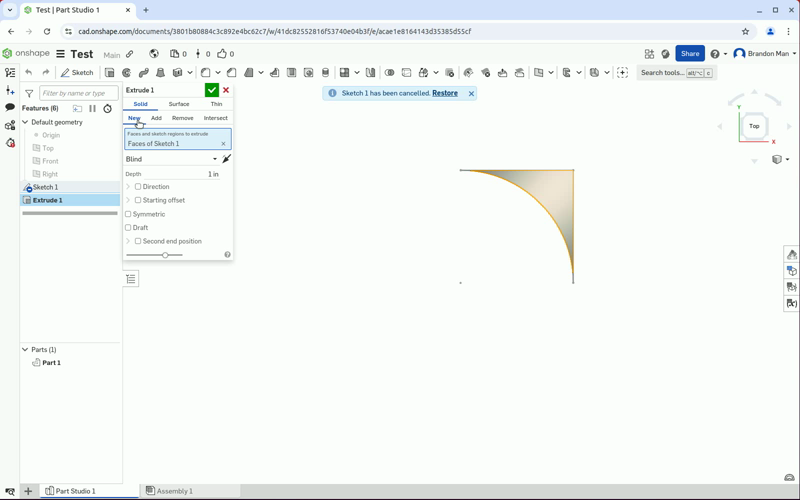
key(tab, 4)
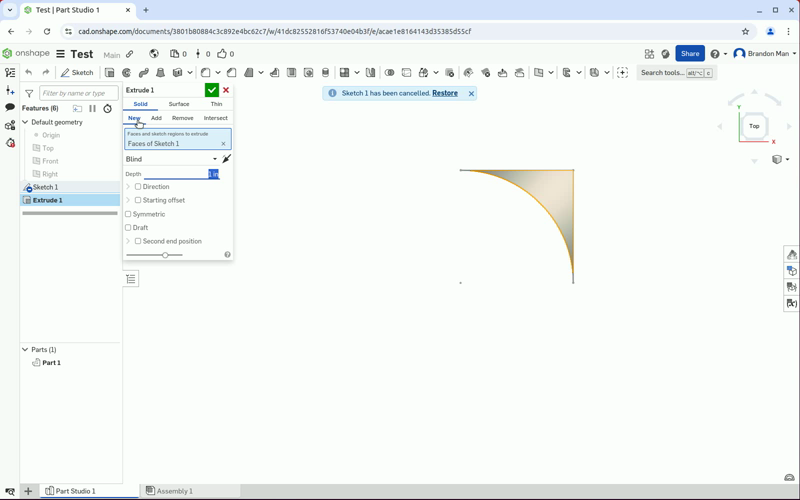
text(-3.611)
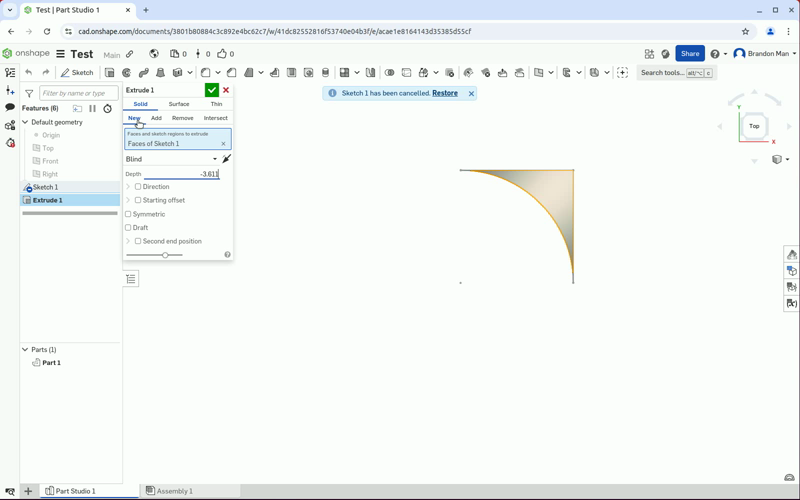
key(enter)
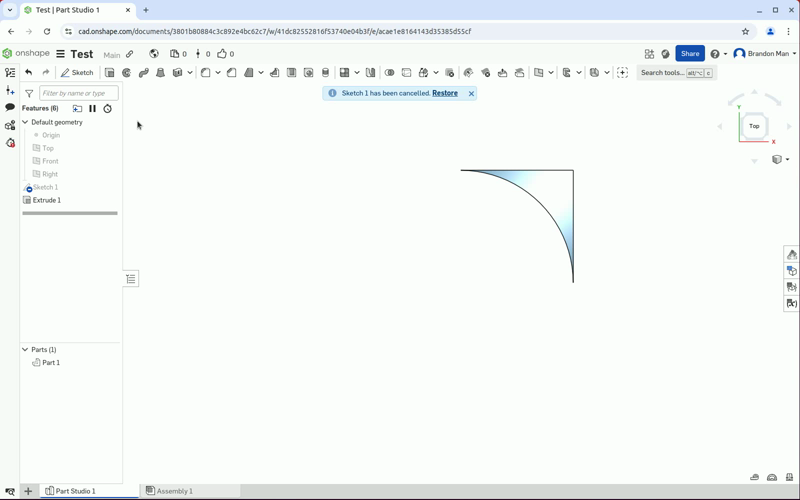
key(shift+h)
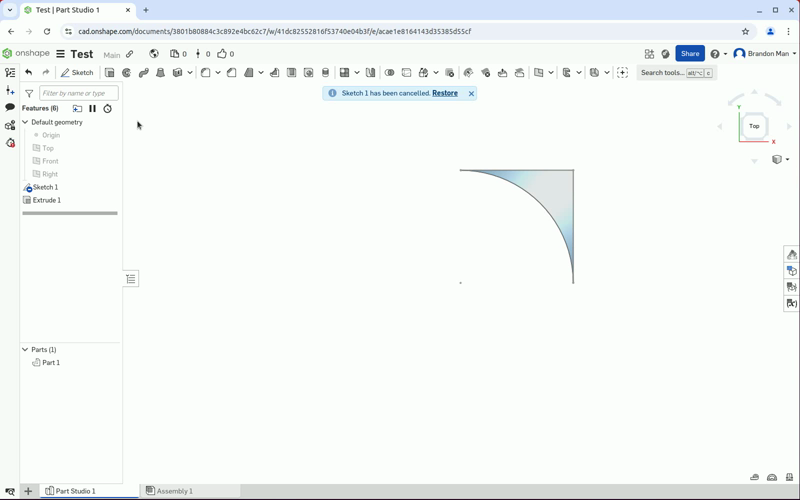
key(shift+h)
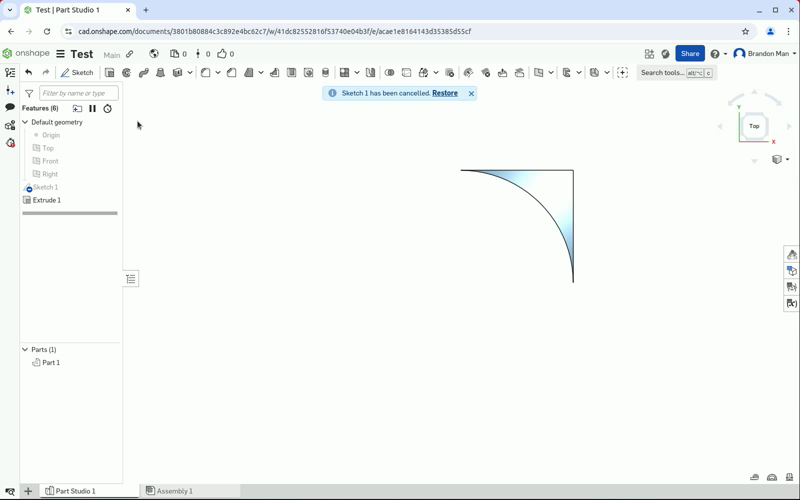
mouse_move(73, 189)
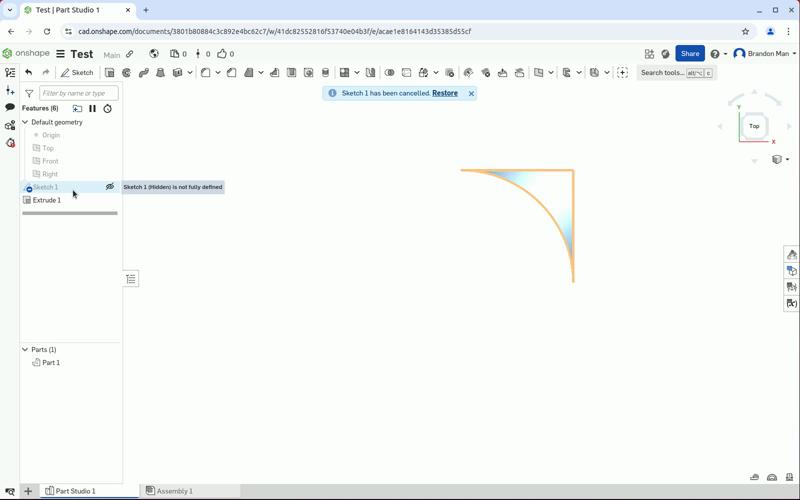
click(73, 189)
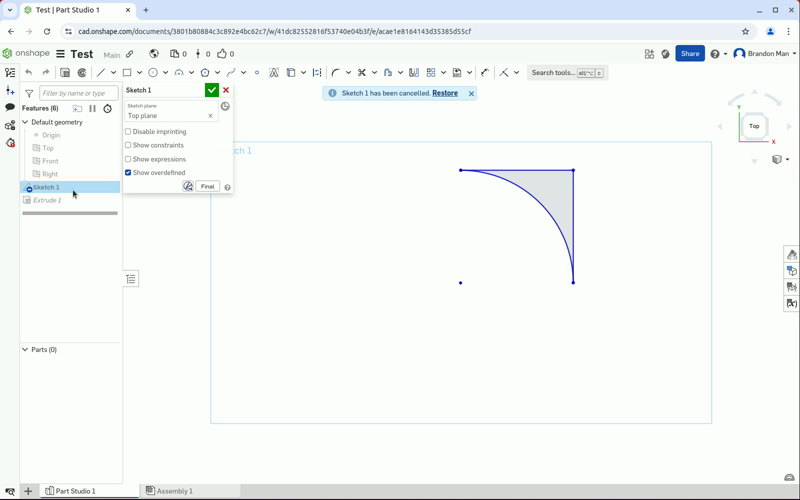
mouse_move(229, 92)
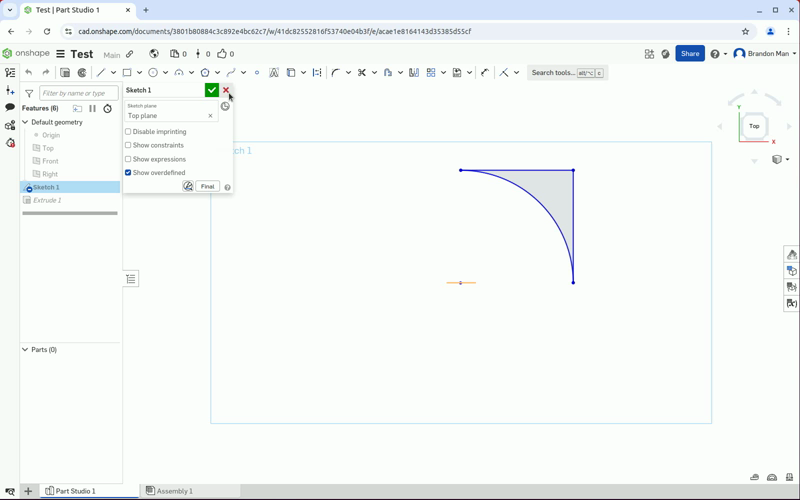
click(229, 92)
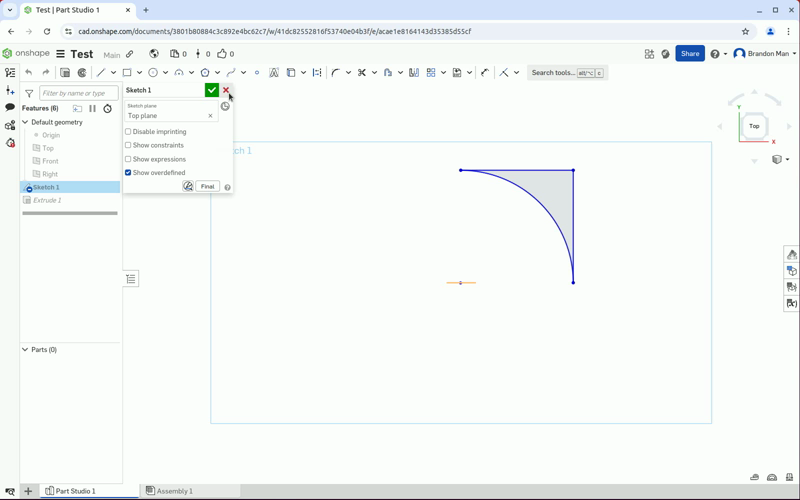
key(shift+s)
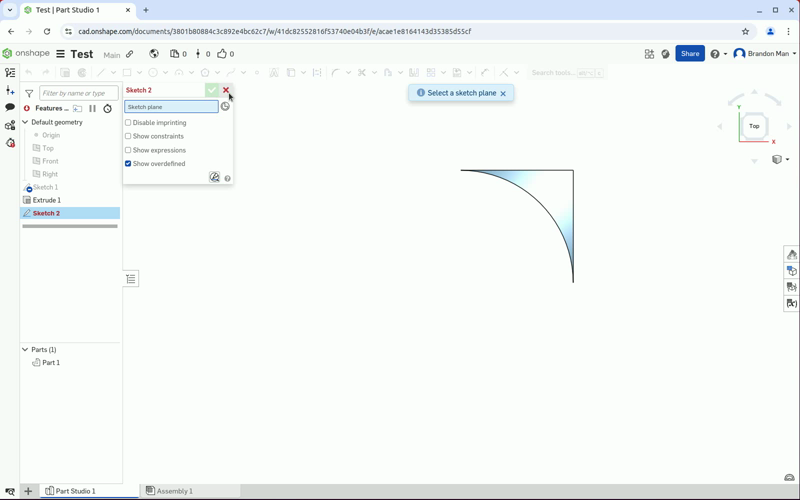
mouse_move(73, 150)
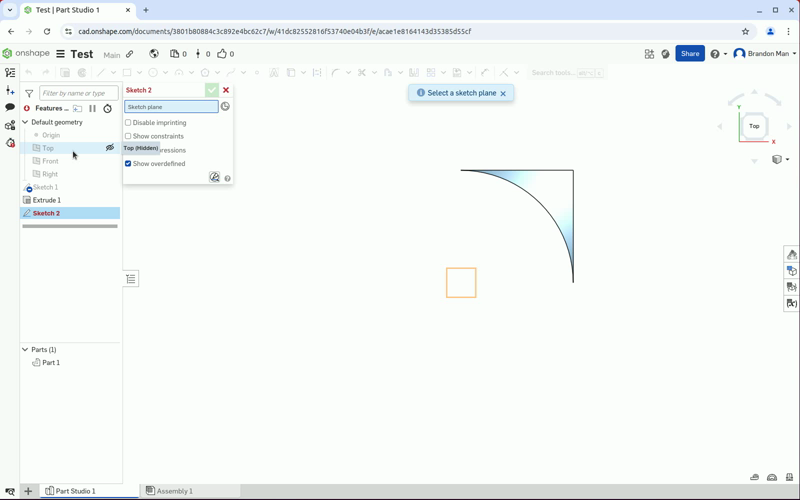
click(73, 150)
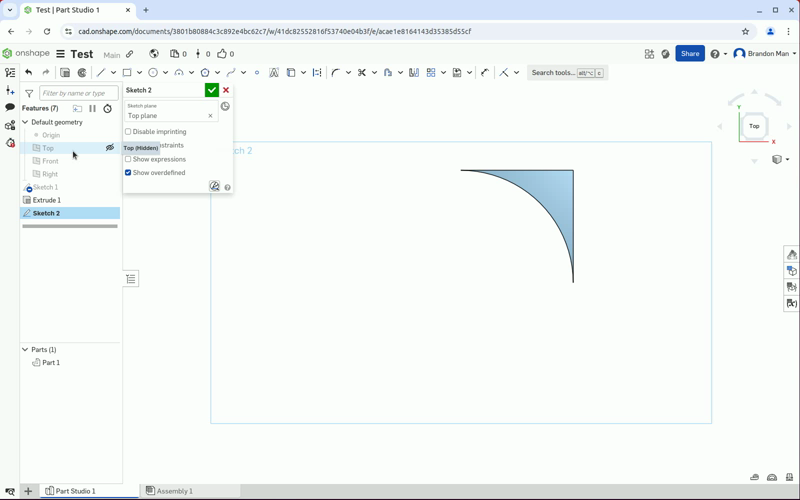
mouse_move(73, 352)
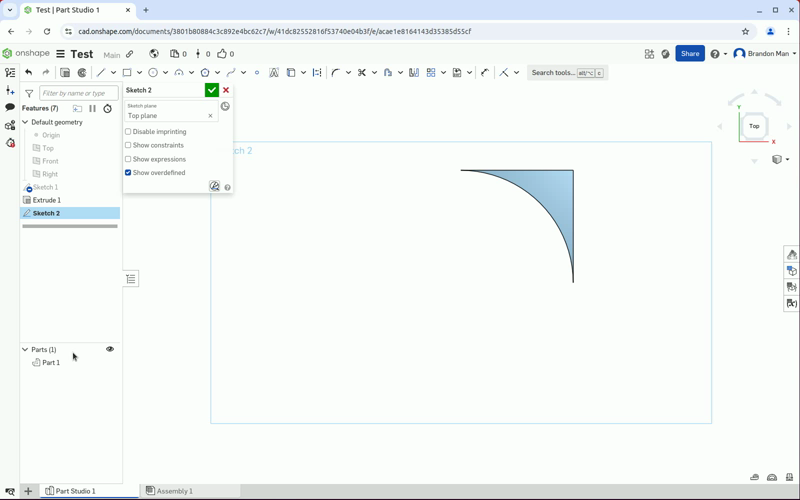
key(y)
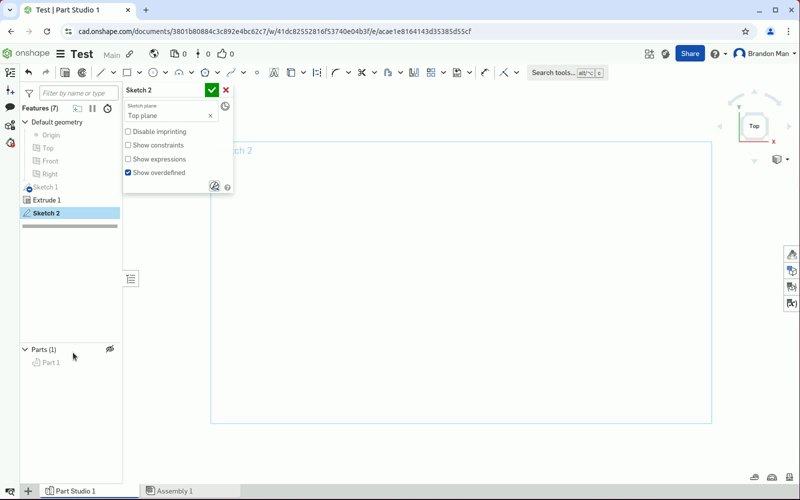
key(c)
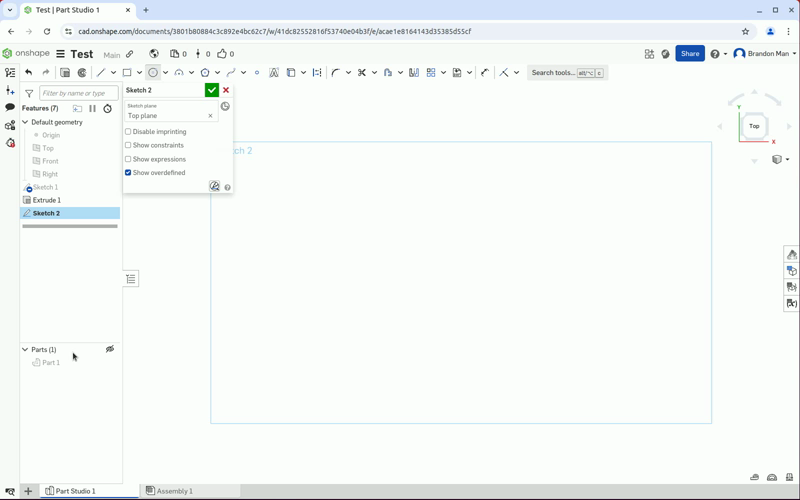
key_down(shift)
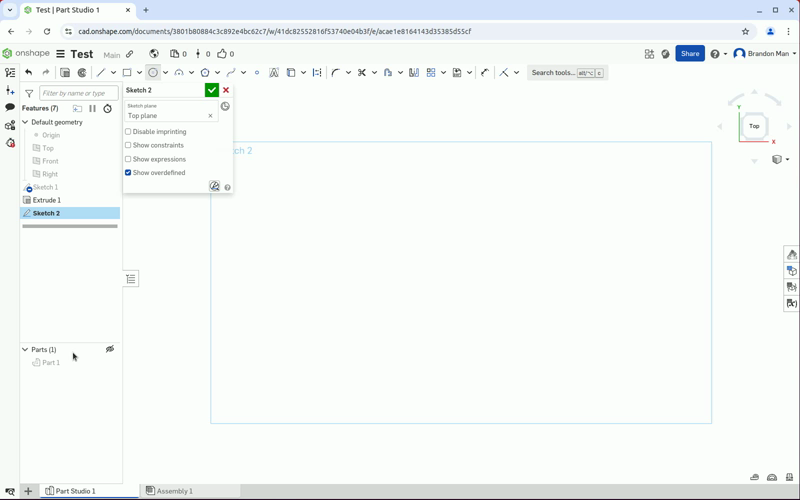
mouse_move(461, 282)
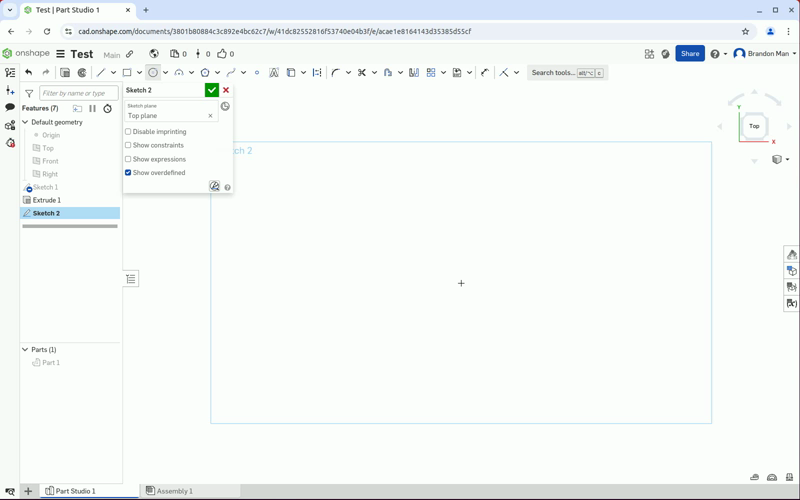
click(461, 282)
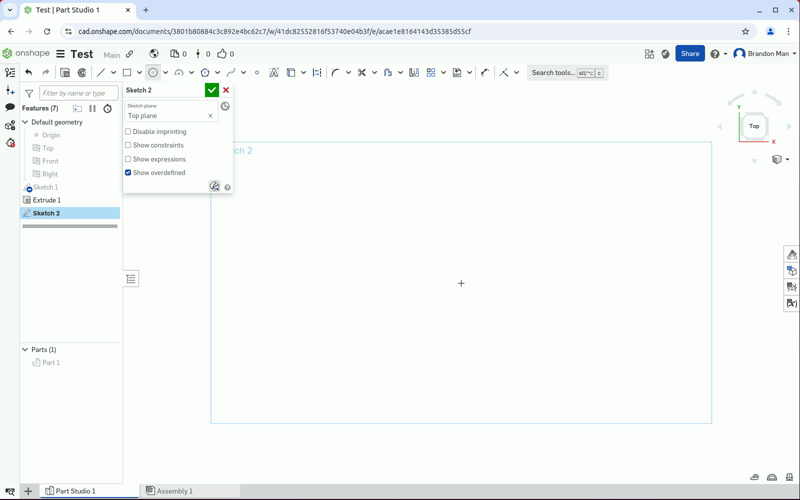
key_up(shift)
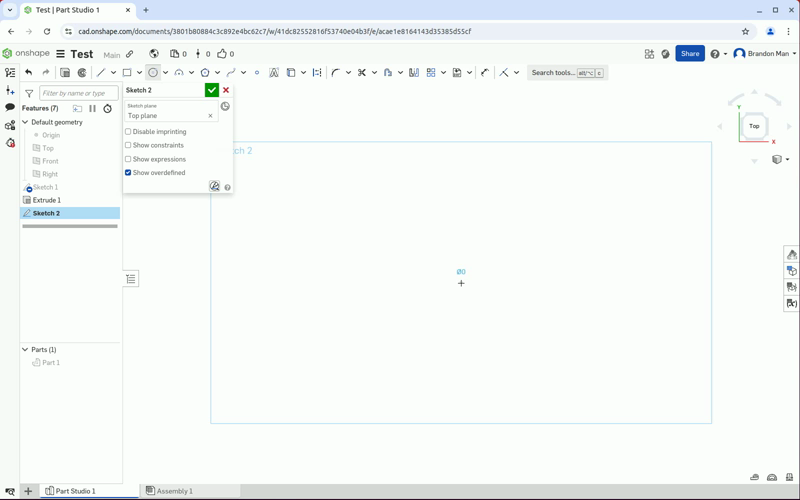
mouse_move(574, 282)
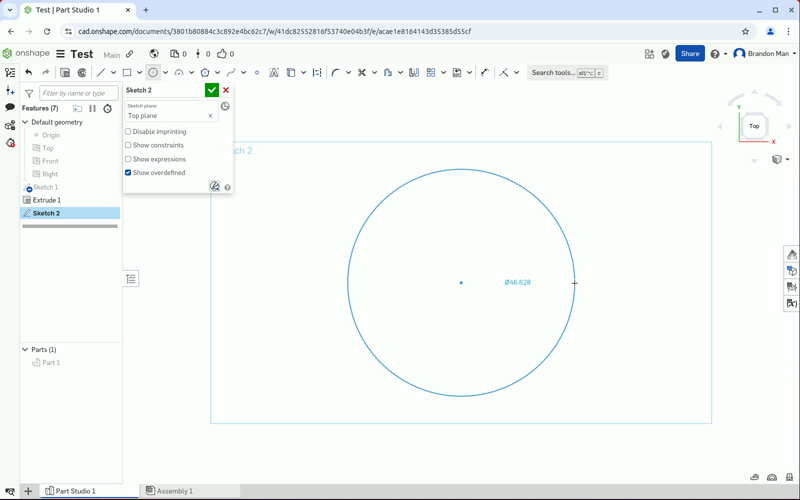
click(574, 282)
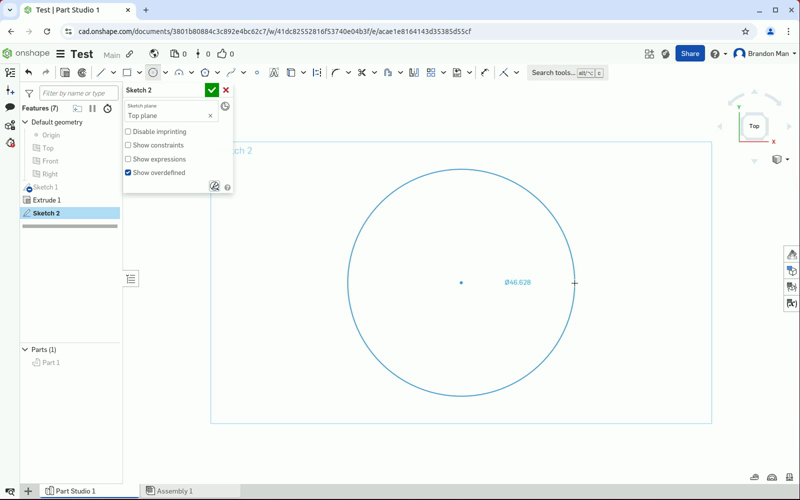
key(esc)
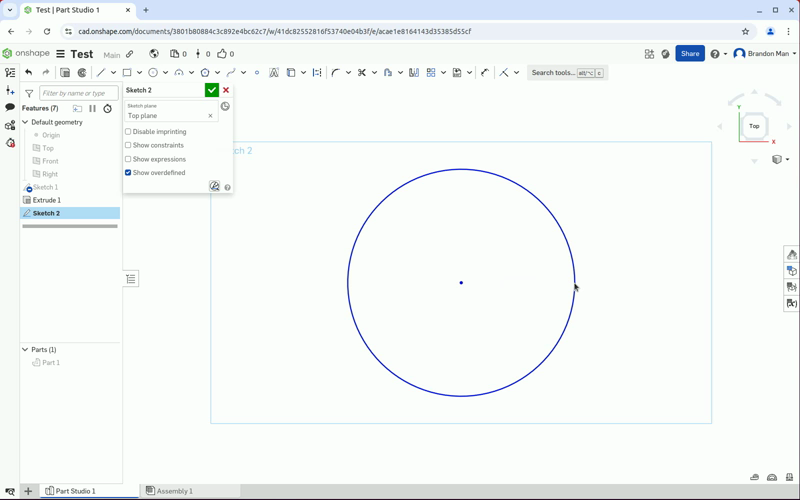
key(c)
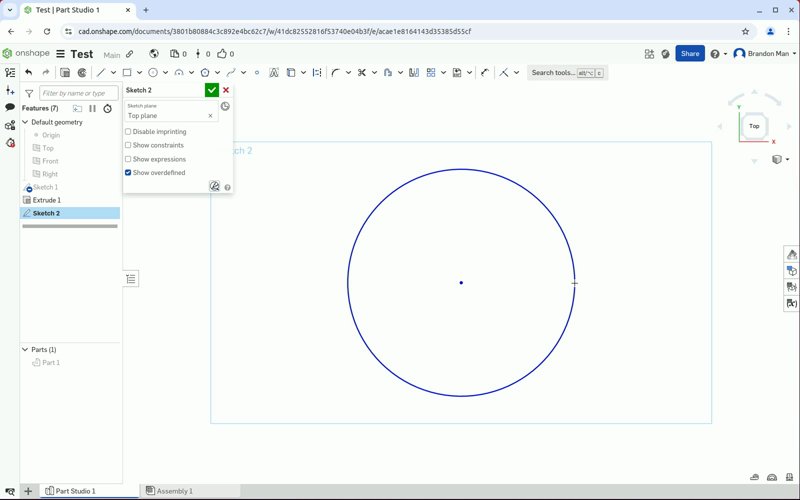
key_down(shift)
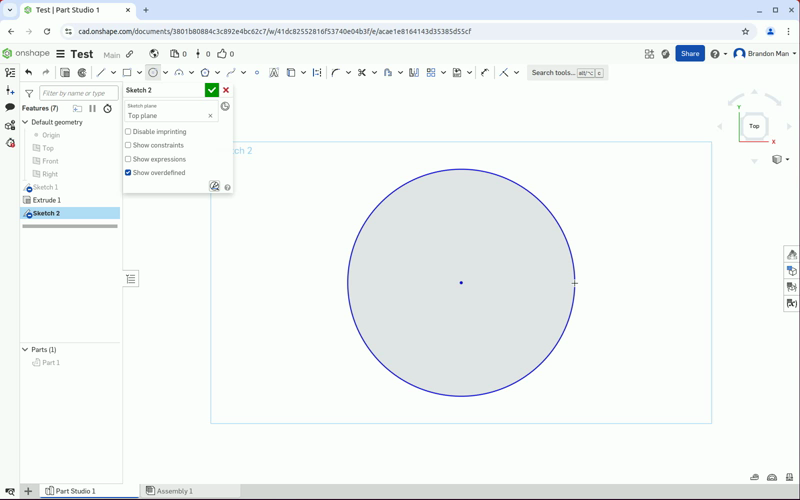
mouse_move(461, 282)
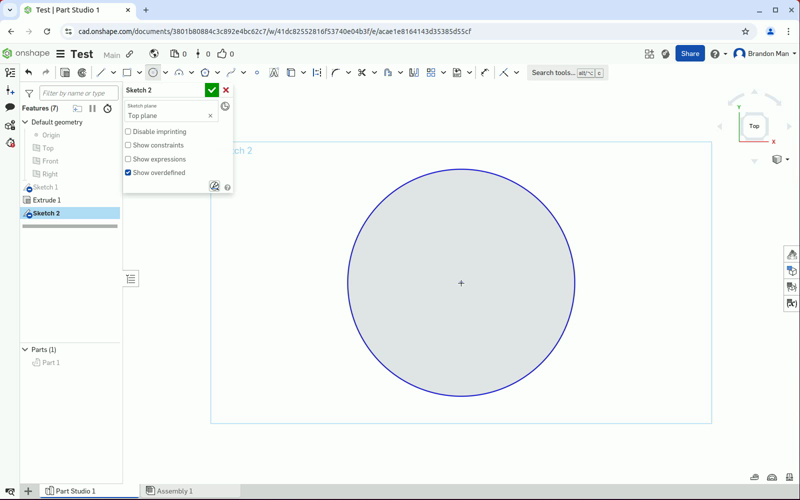
click(461, 282)
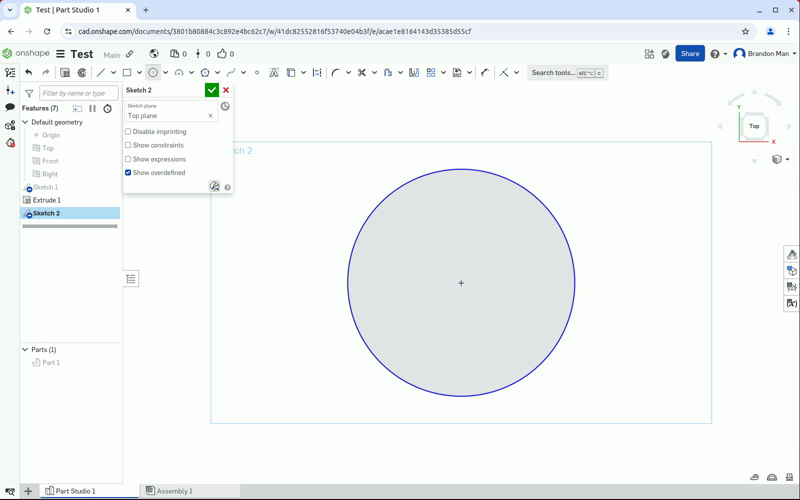
key_up(shift)
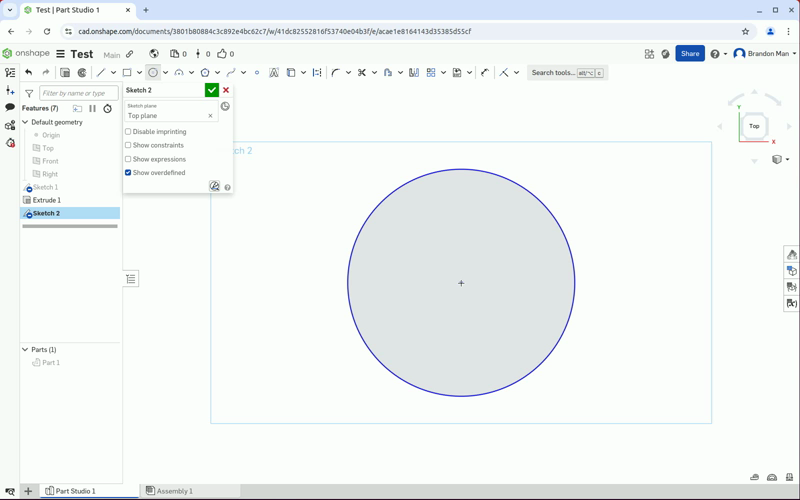
mouse_move(532, 282)
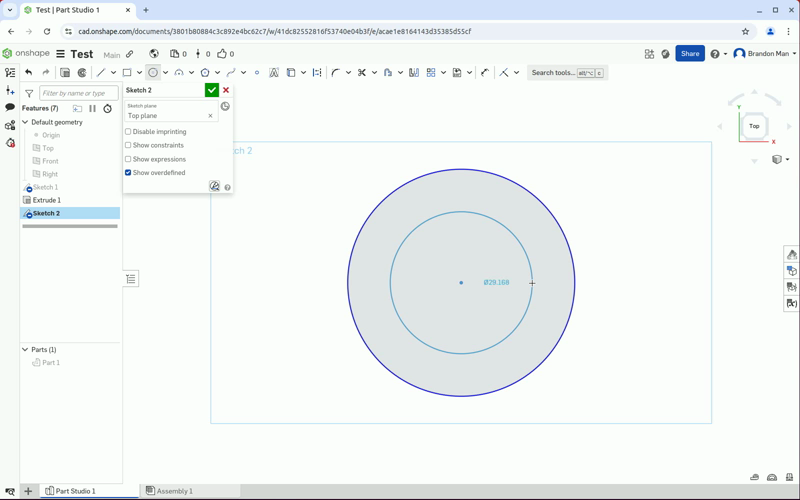
click(532, 282)
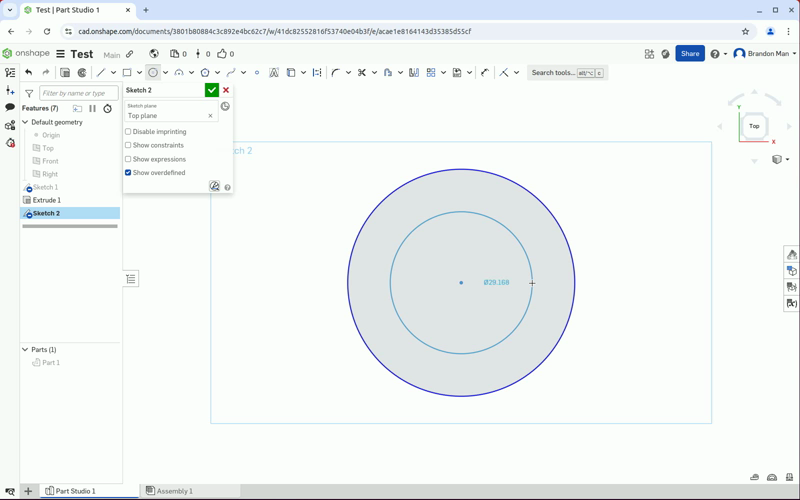
key(esc)
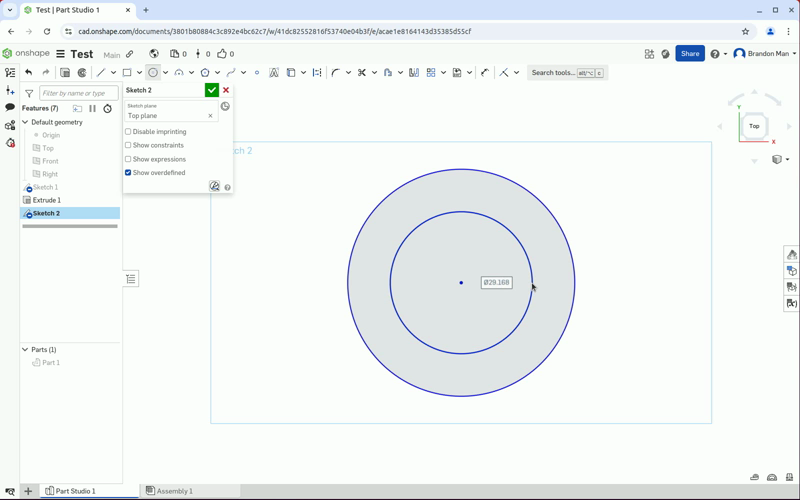
mouse_move(547, 250)
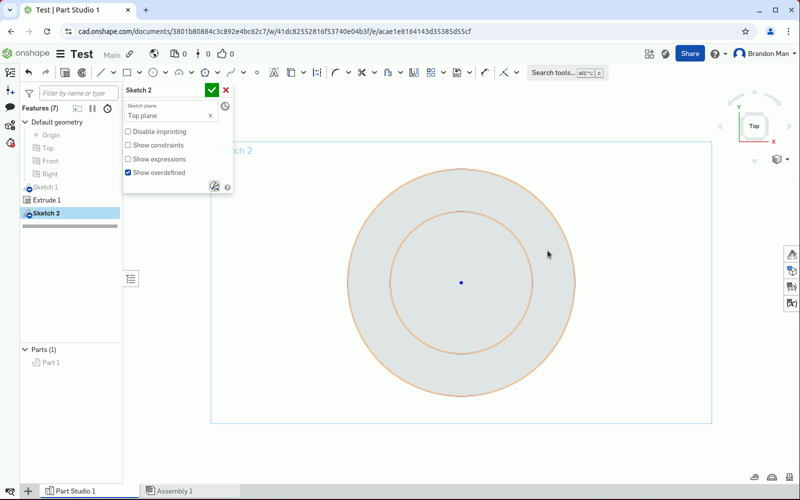
click(547, 250)
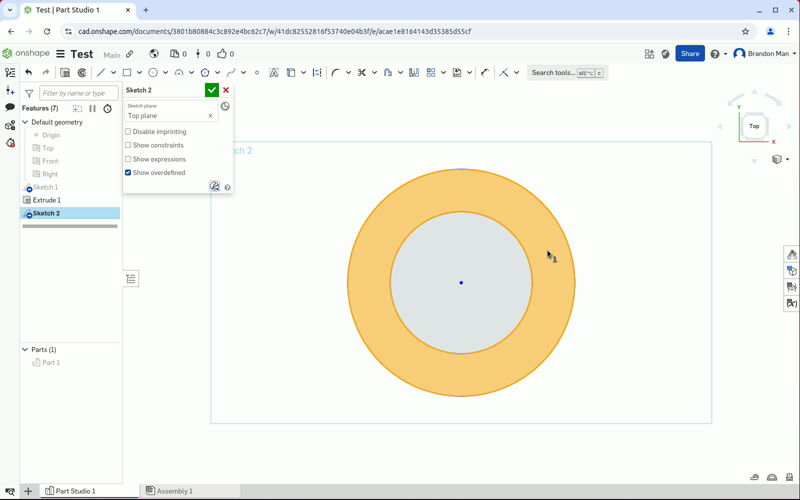
mouse_move(73, 352)
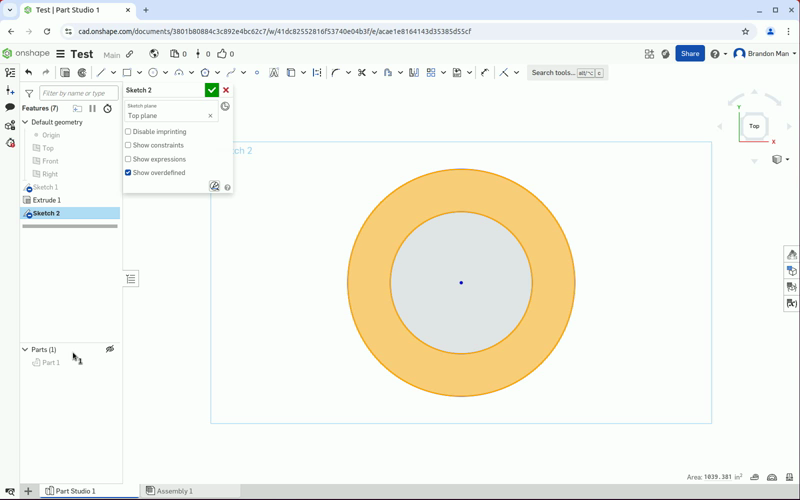
key(shift+y)
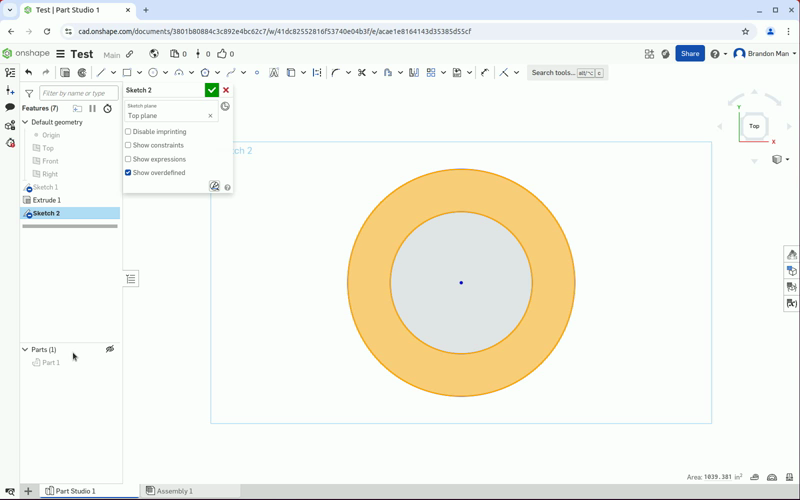
key(shift+e)
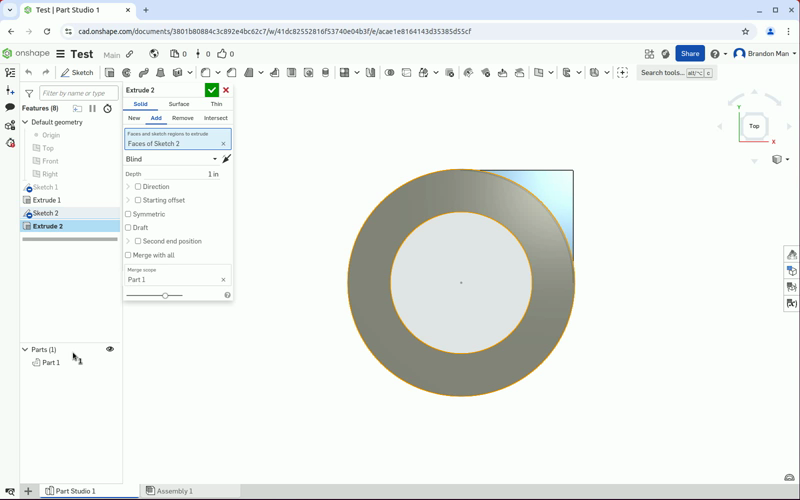
mouse_move(143, 106)
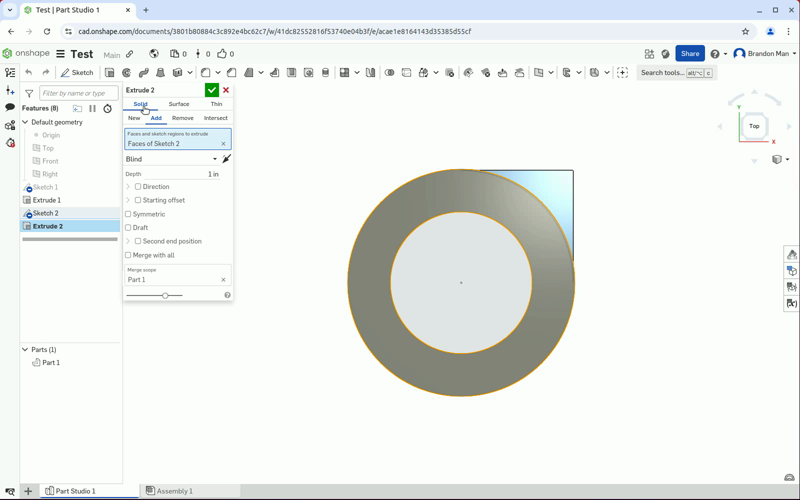
click(143, 106)
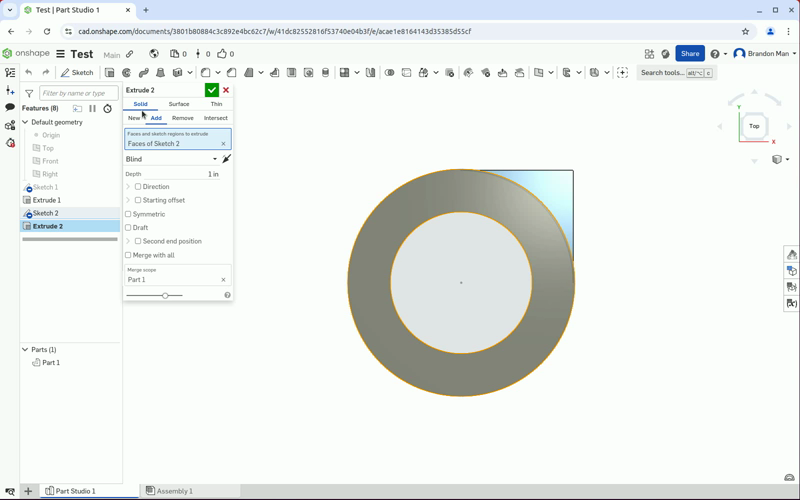
mouse_move(137, 120)
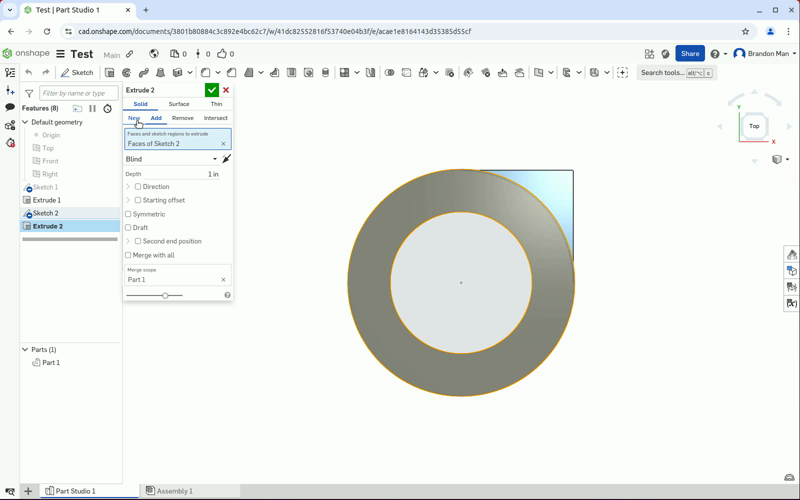
click(137, 120)
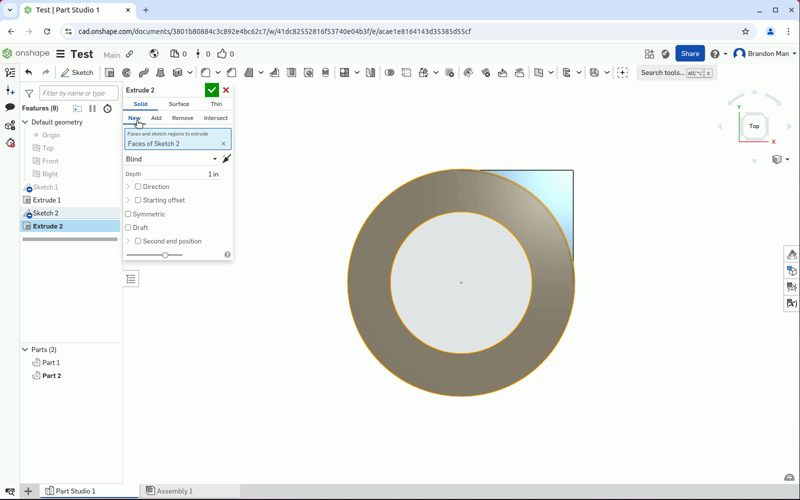
key(tab, 4)
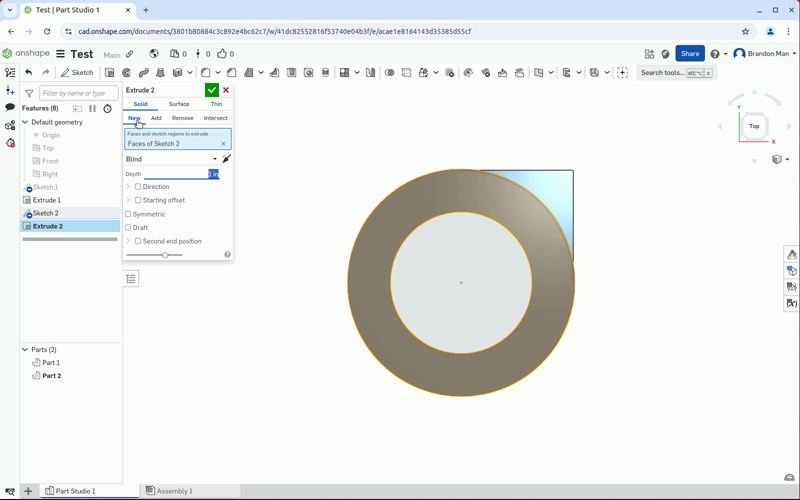
text(-3.611)
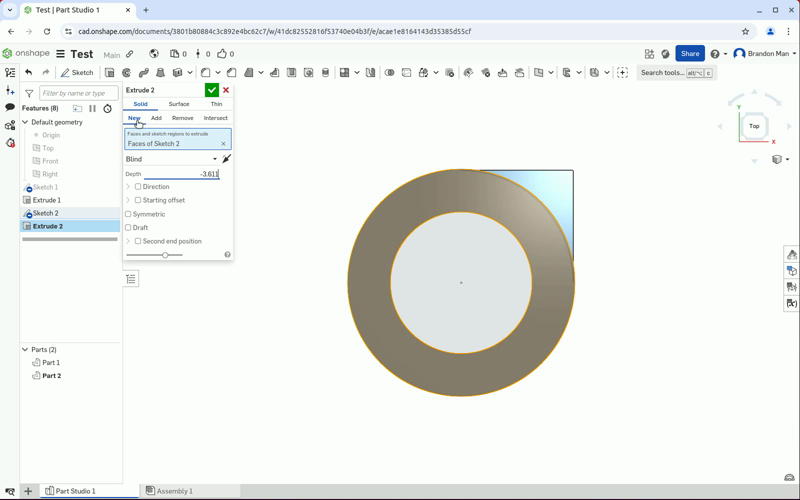
key(enter)
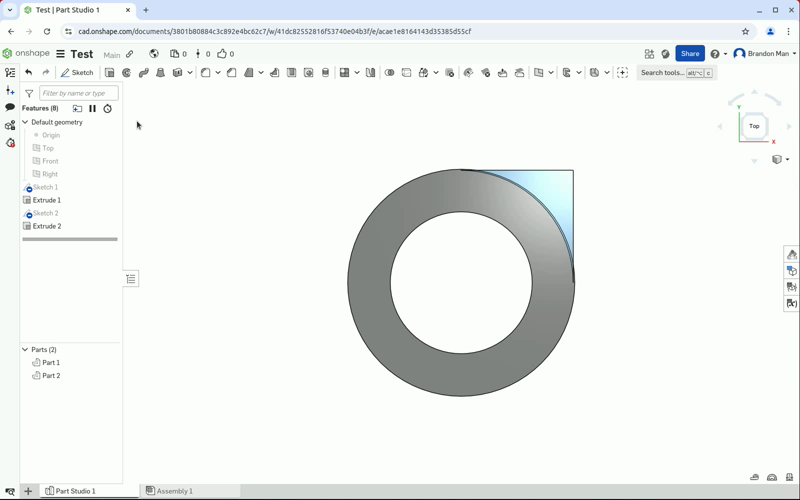
key(shift+h)
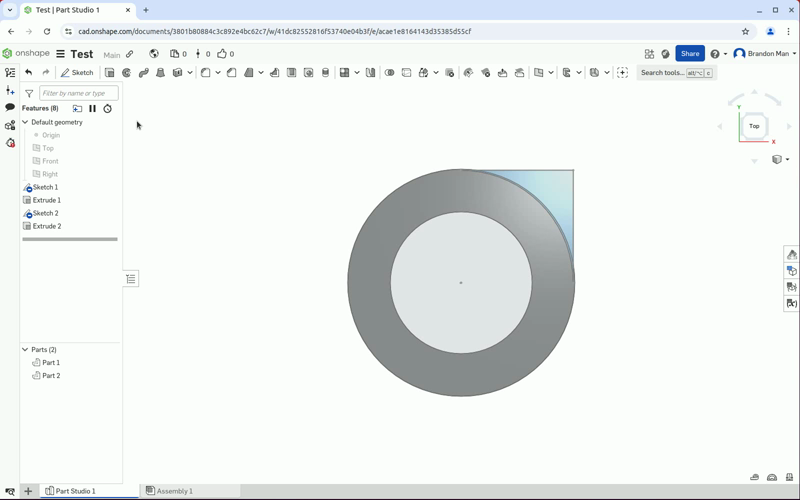
key(shift+h)
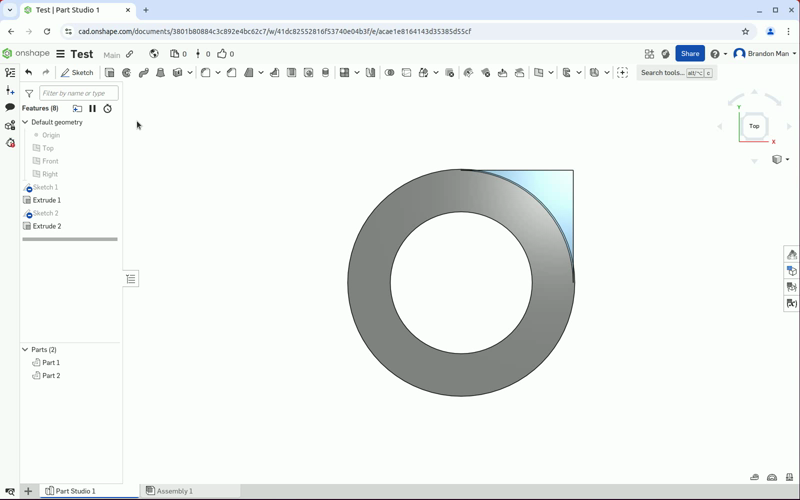
mouse_move(73, 189)
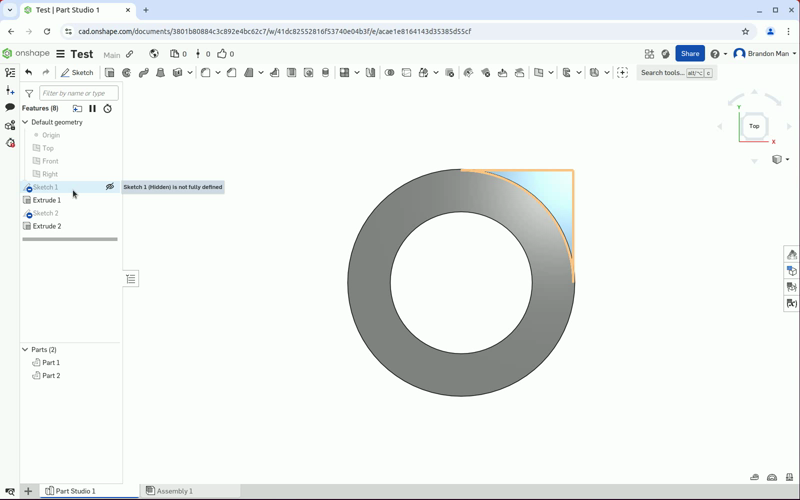
click(73, 189)
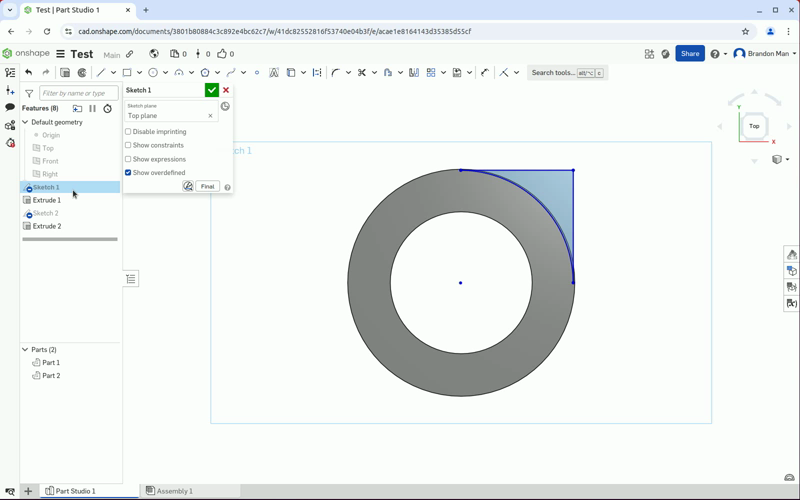
mouse_move(229, 92)
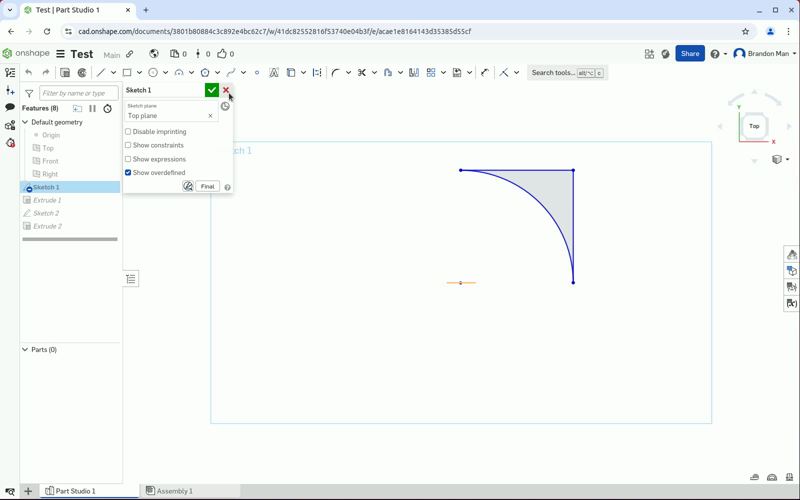
click(229, 92)
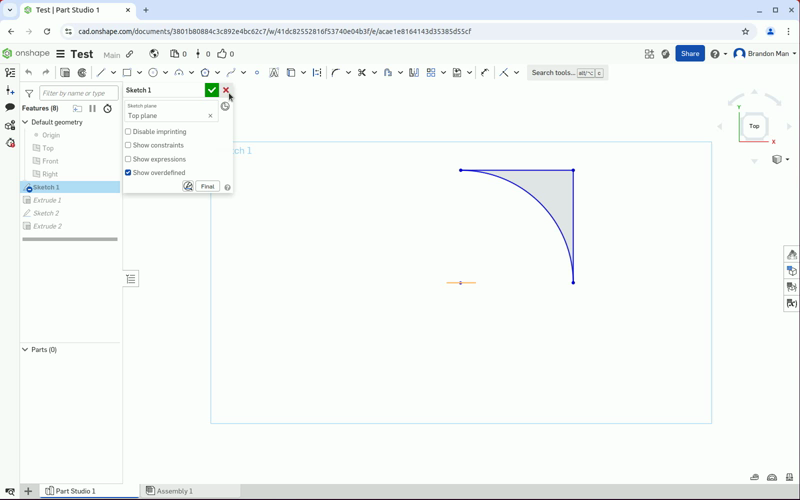
key(shift+s)
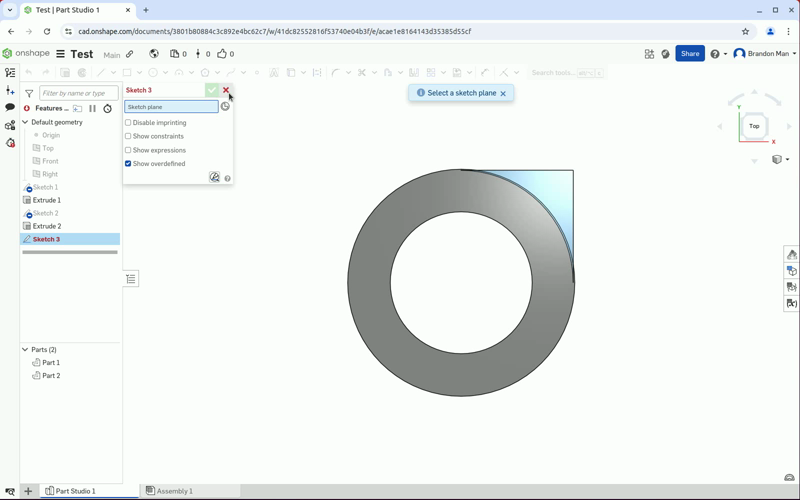
mouse_move(73, 150)
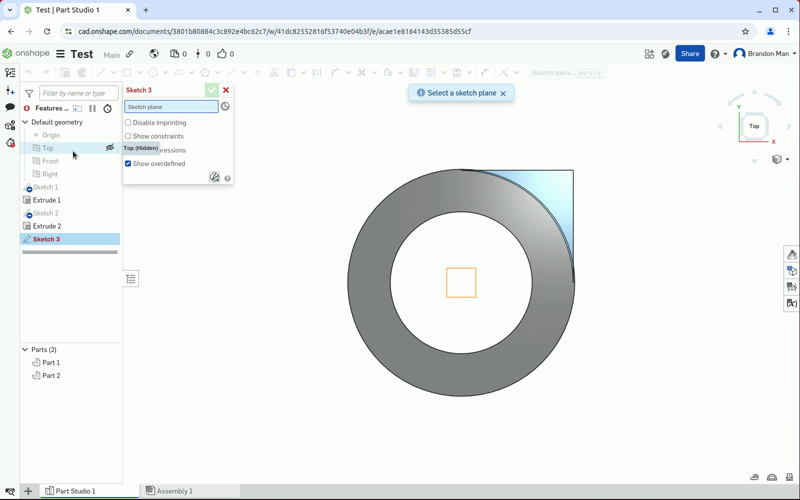
click(73, 150)
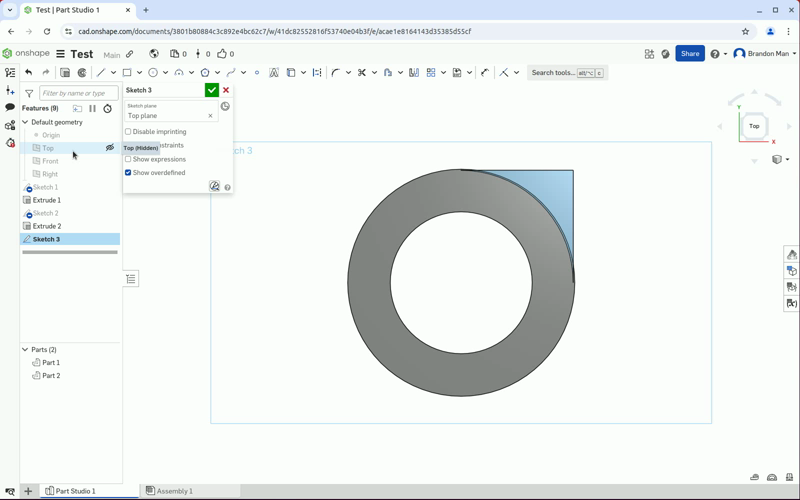
mouse_move(73, 352)
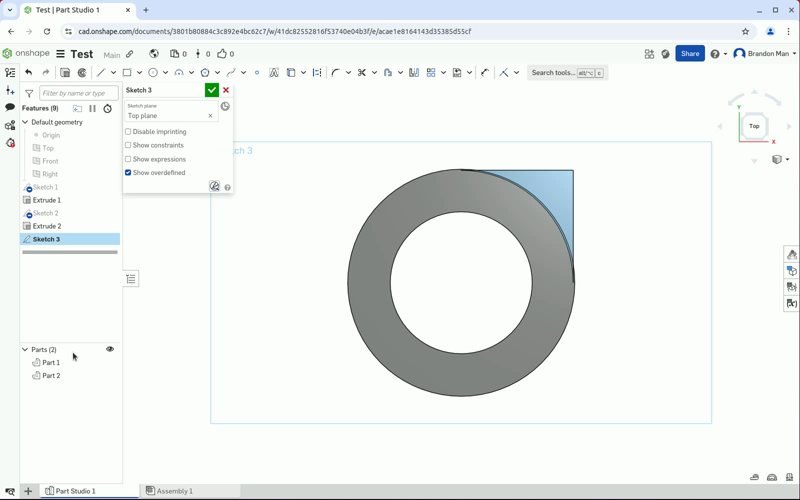
key(y)
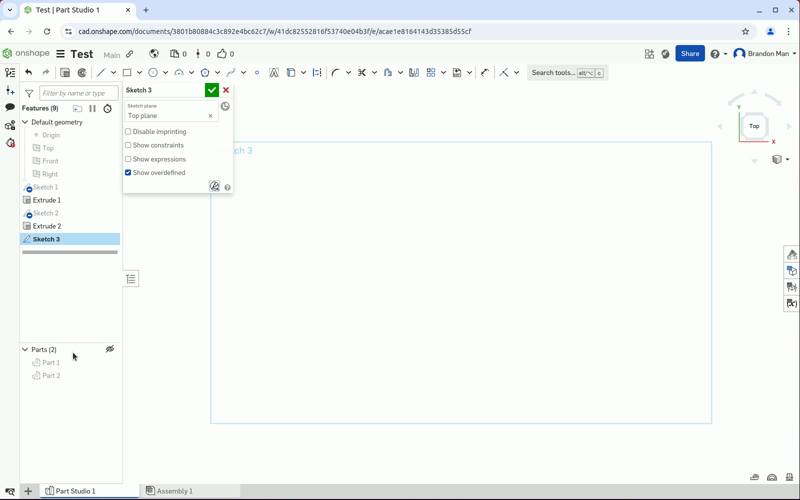
key(l)
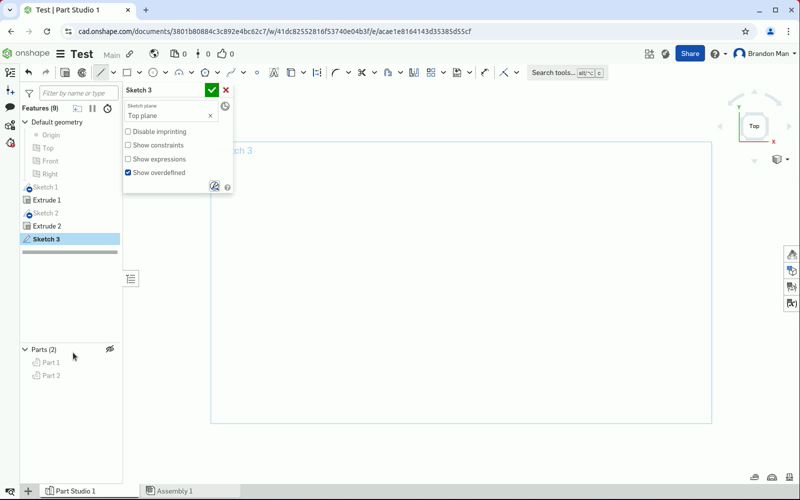
key_down(shift)
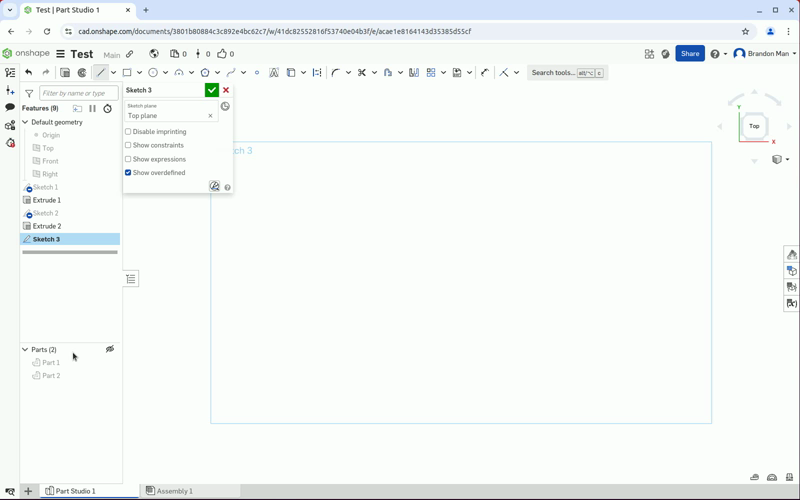
mouse_move(460, 395)
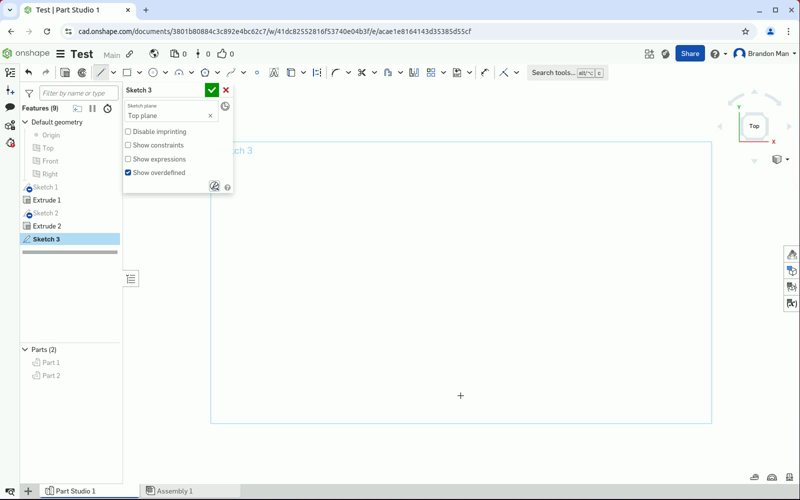
click(460, 395)
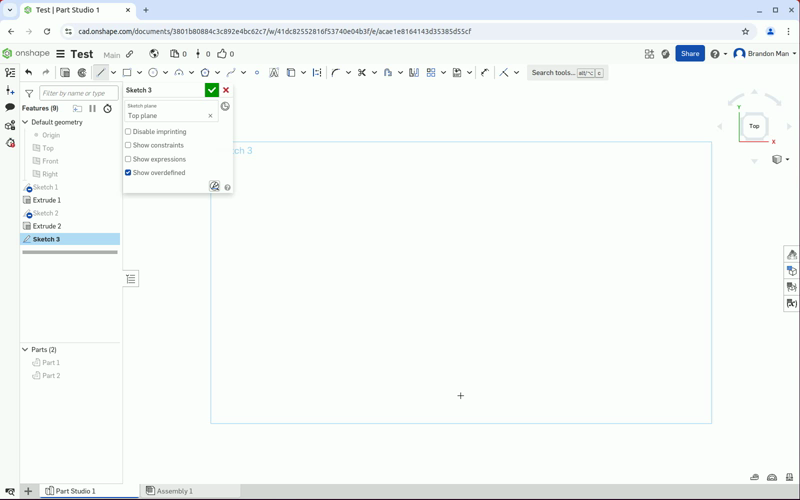
key_up(shift)
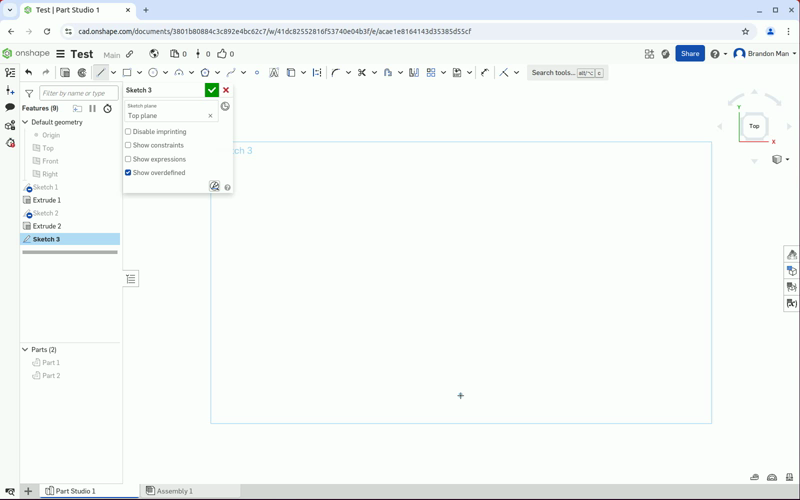
key_down(shift)
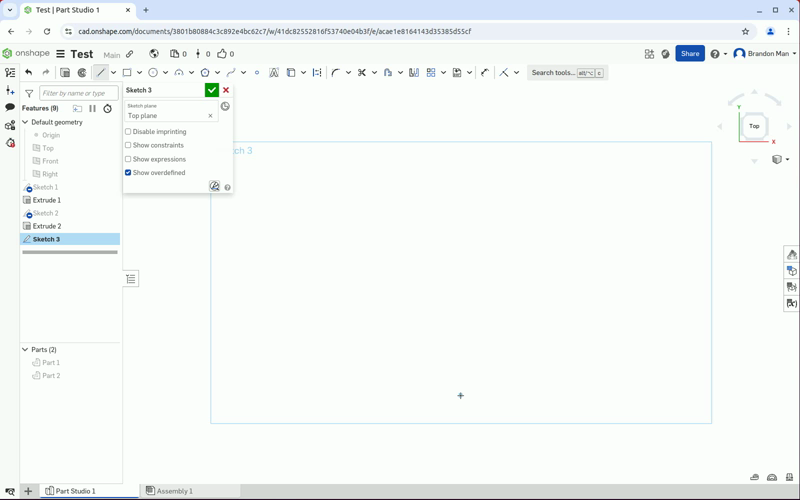
mouse_move(573, 395)
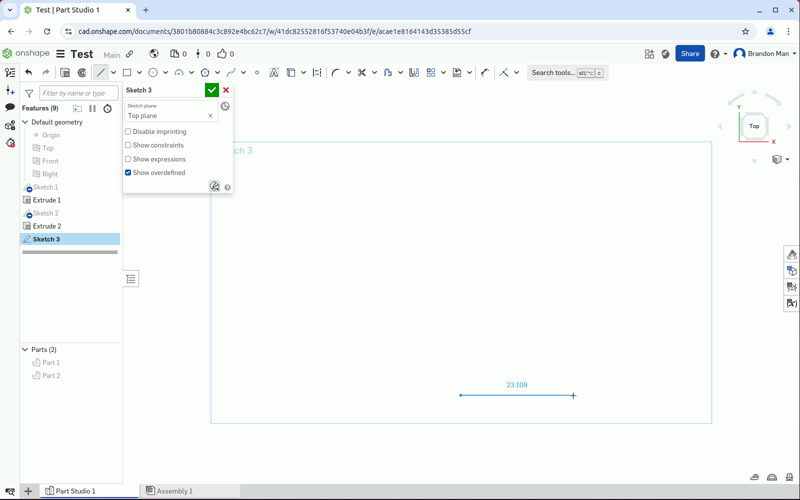
click(573, 395)
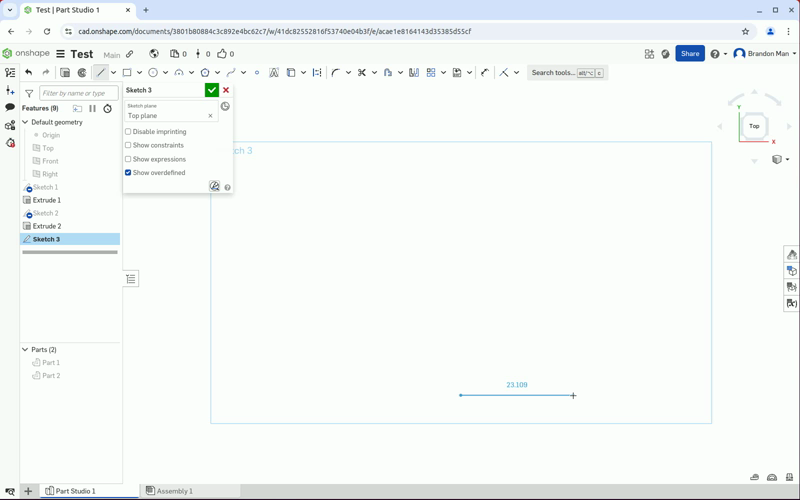
key_up(shift)
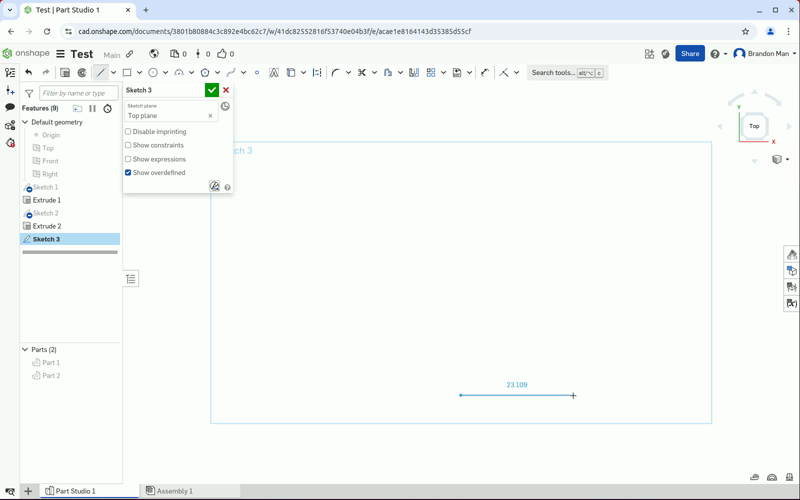
key_down(shift)
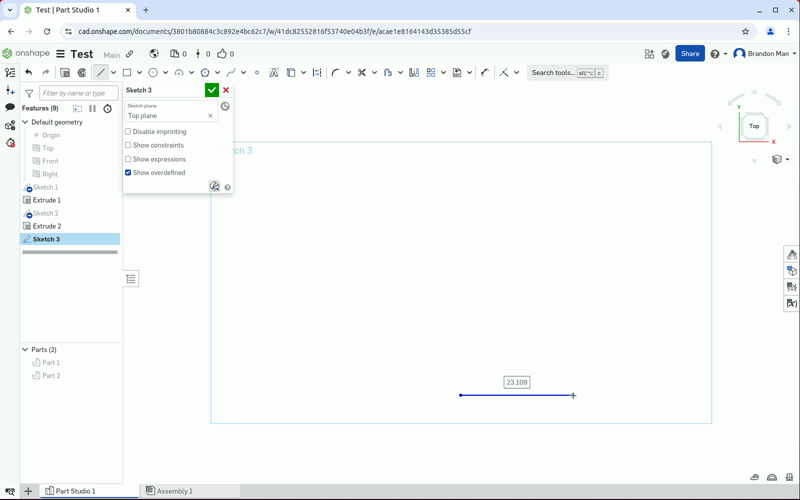
mouse_move(573, 282)
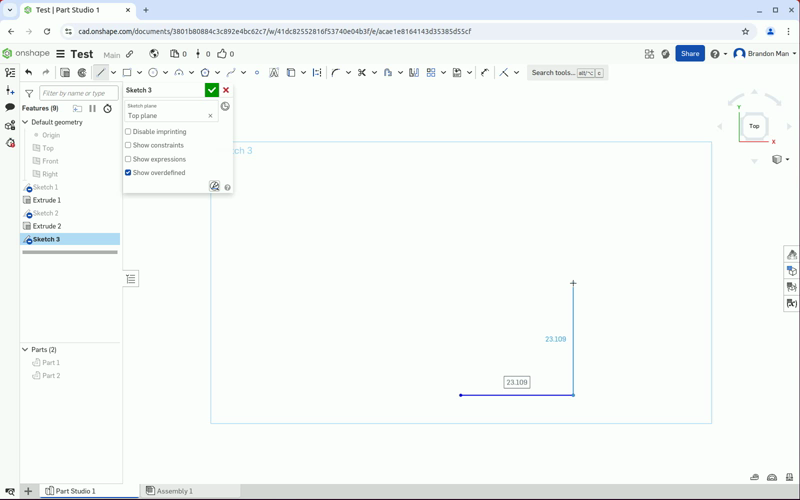
click(573, 282)
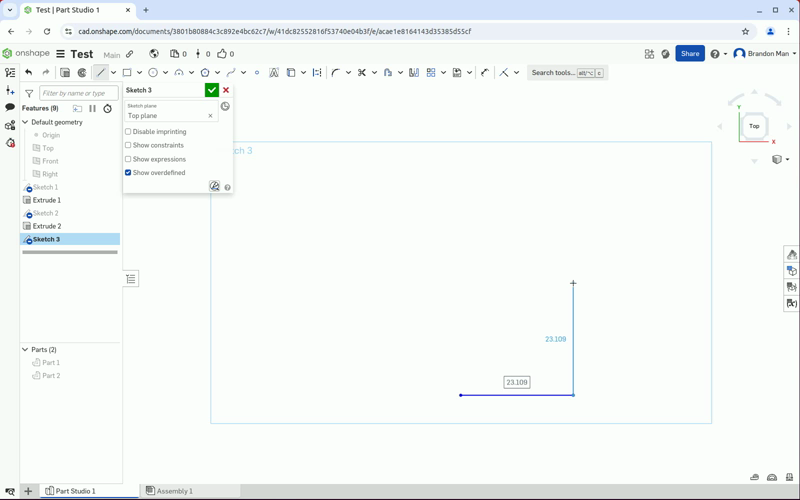
key_up(shift)
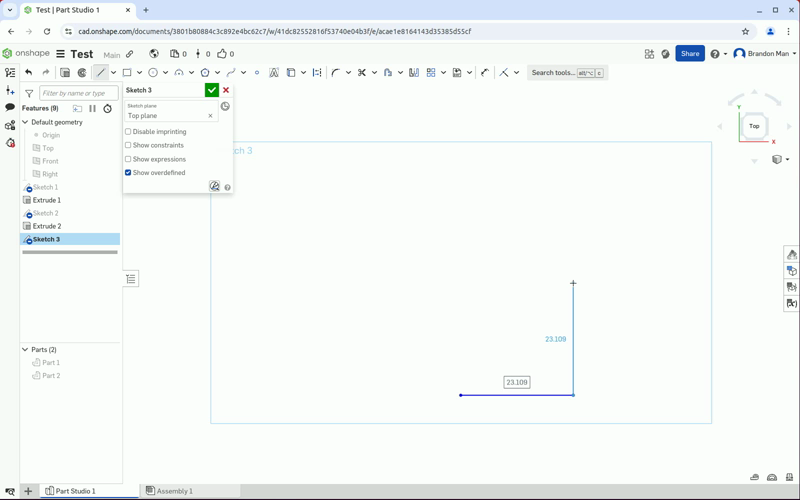
key(esc)
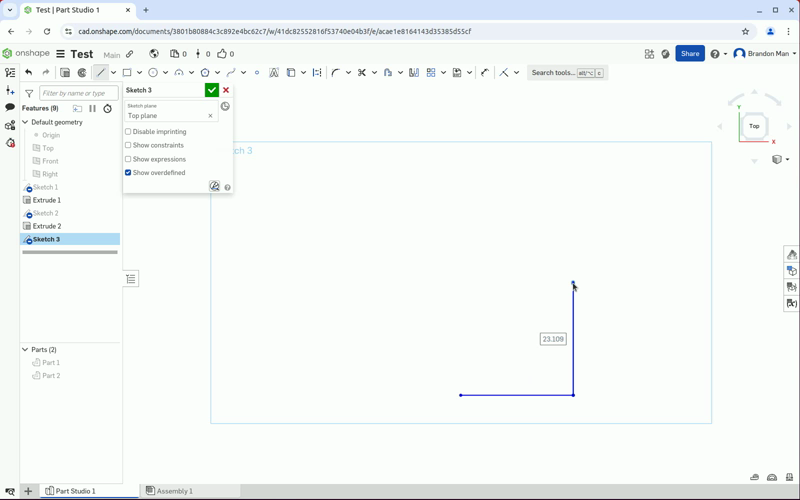
key(a)
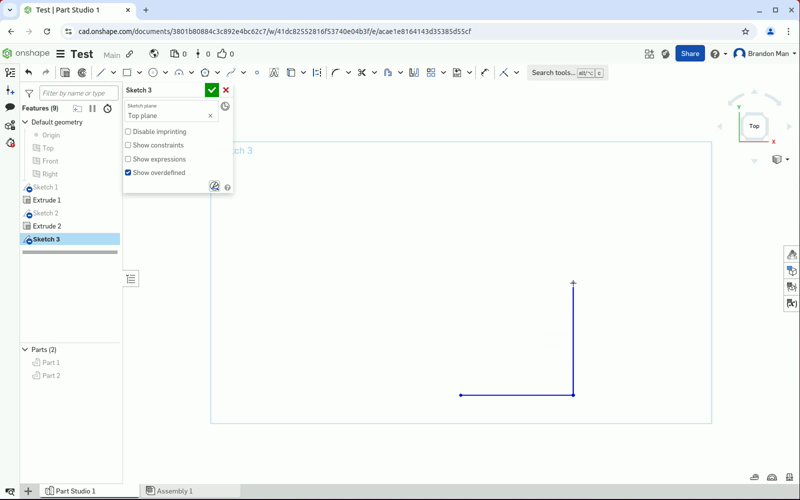
mouse_move(573, 282)
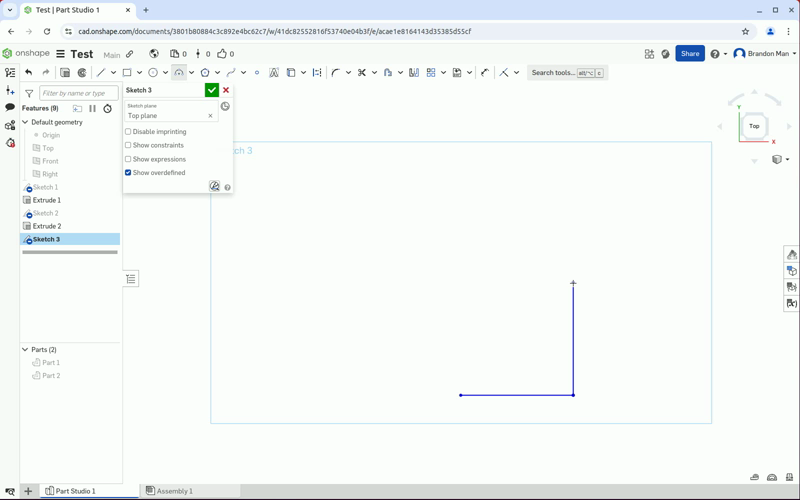
click(573, 282)
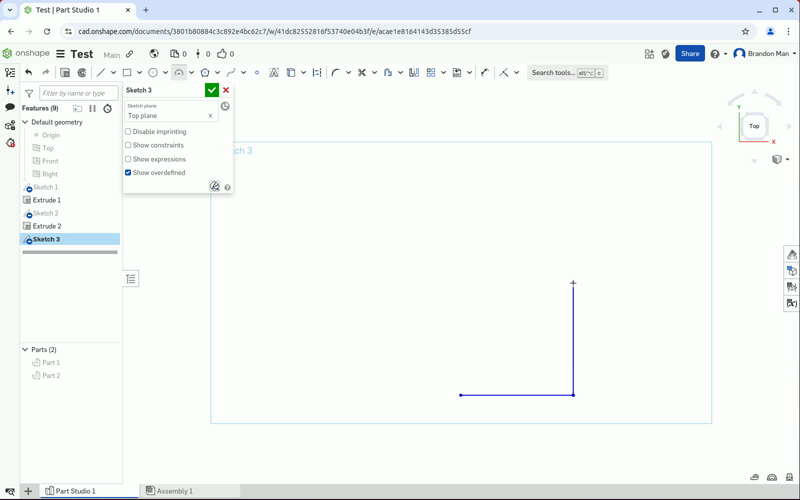
mouse_move(460, 395)
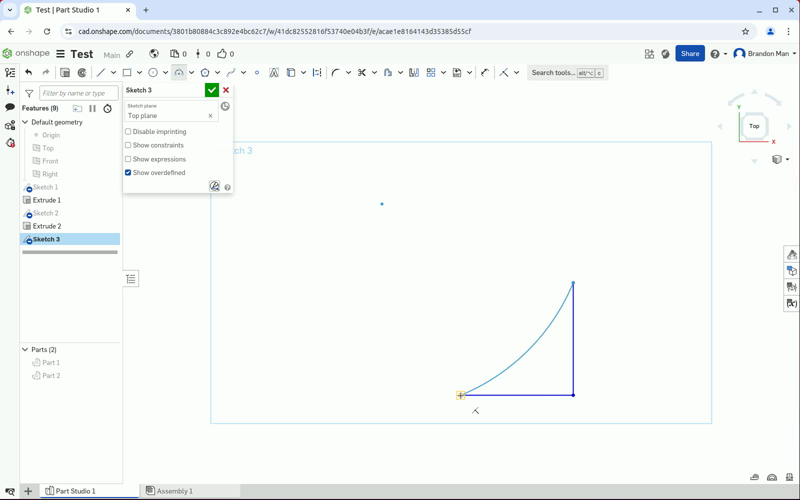
click(460, 395)
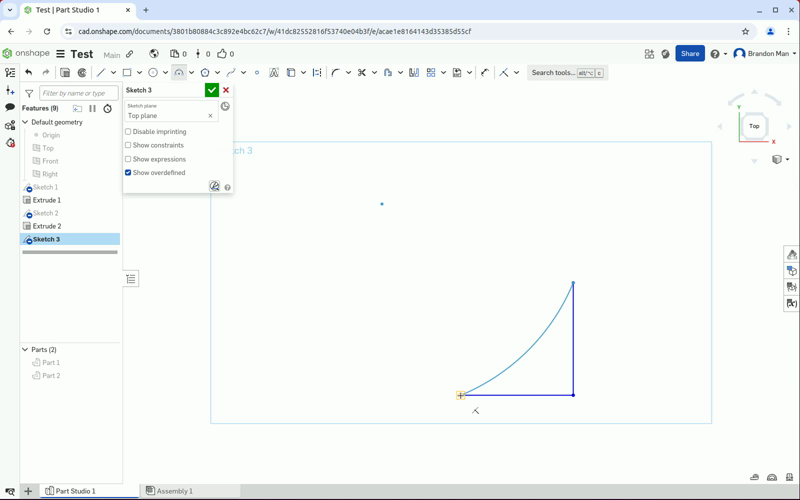
key_down(shift)
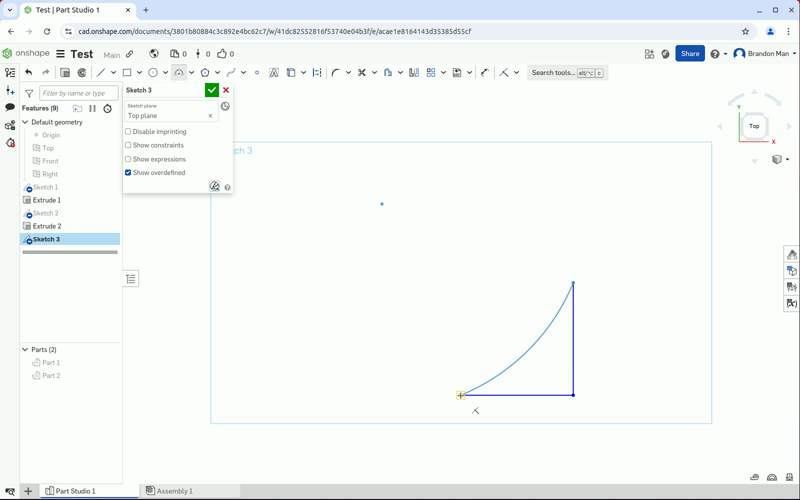
mouse_move(540, 362)
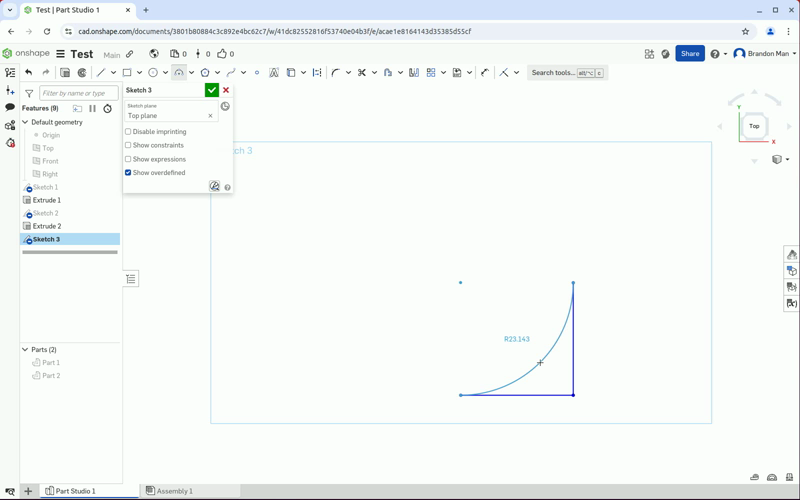
click(540, 362)
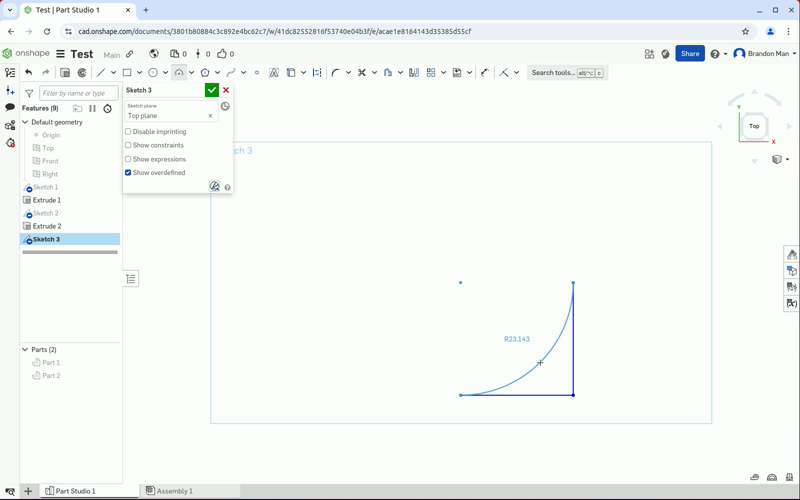
key_up(shift)
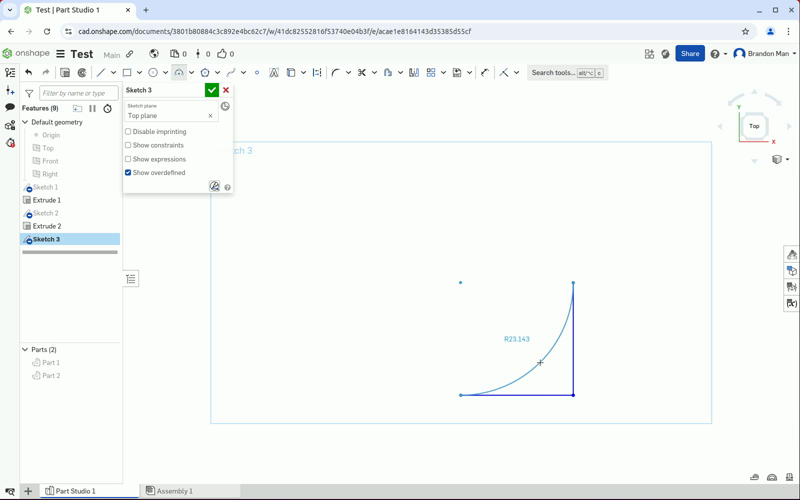
key(esc)
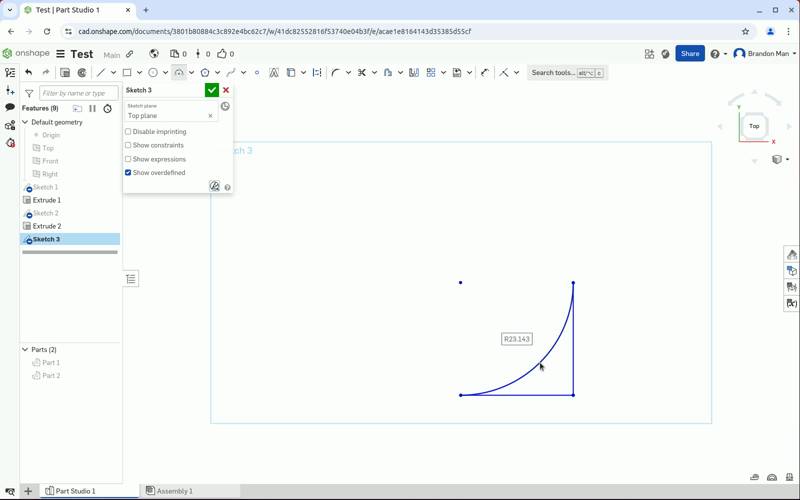
mouse_move(554, 392)
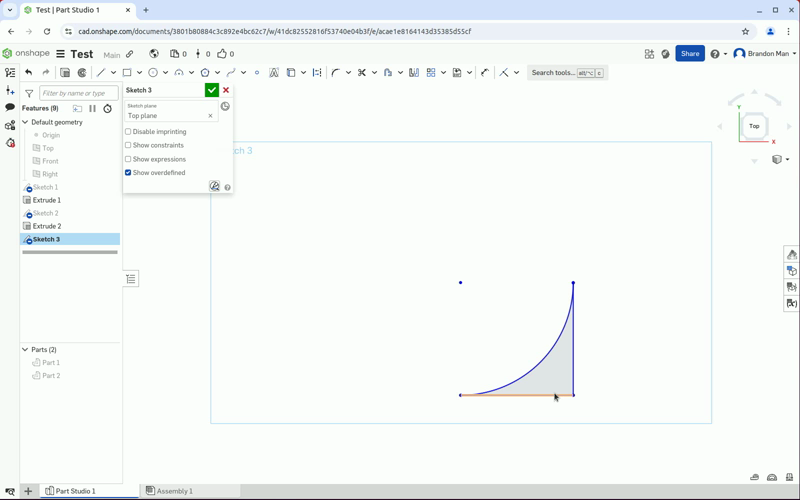
click(554, 392)
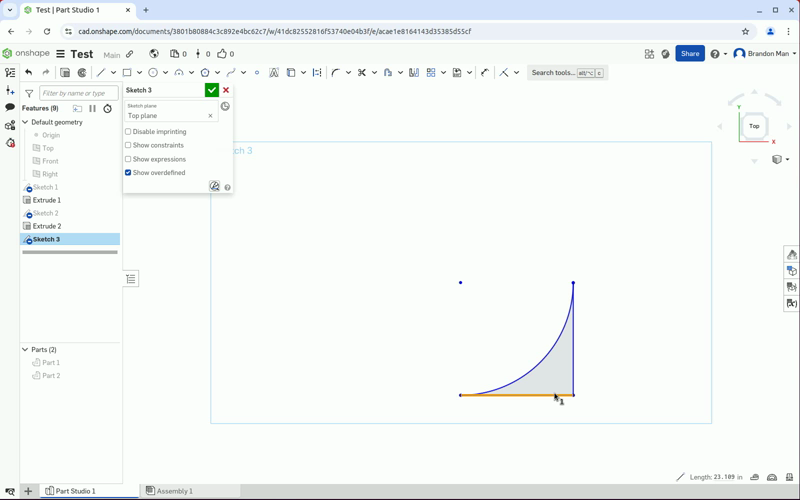
mouse_move(73, 352)
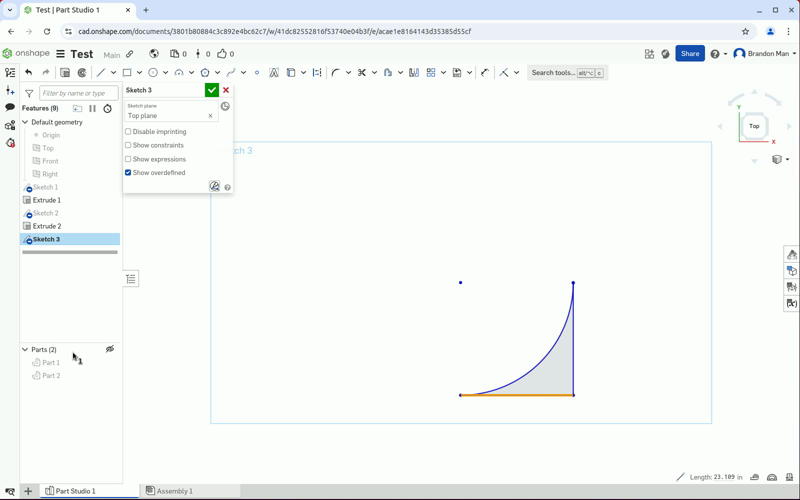
key(shift+y)
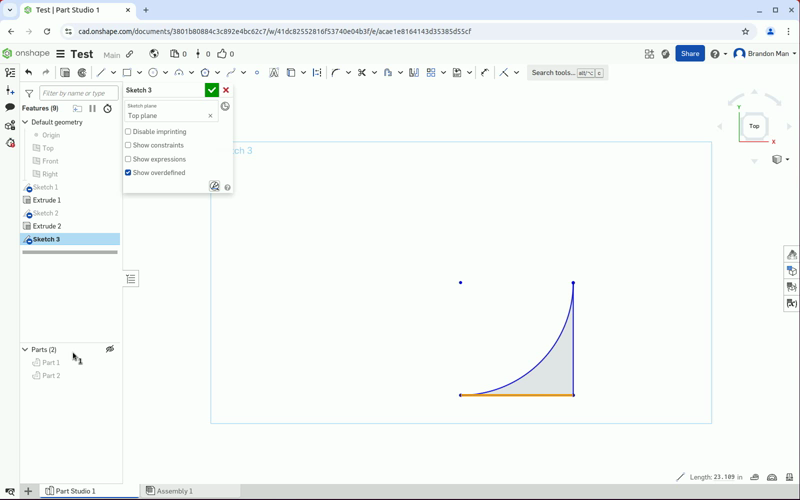
key(shift+e)
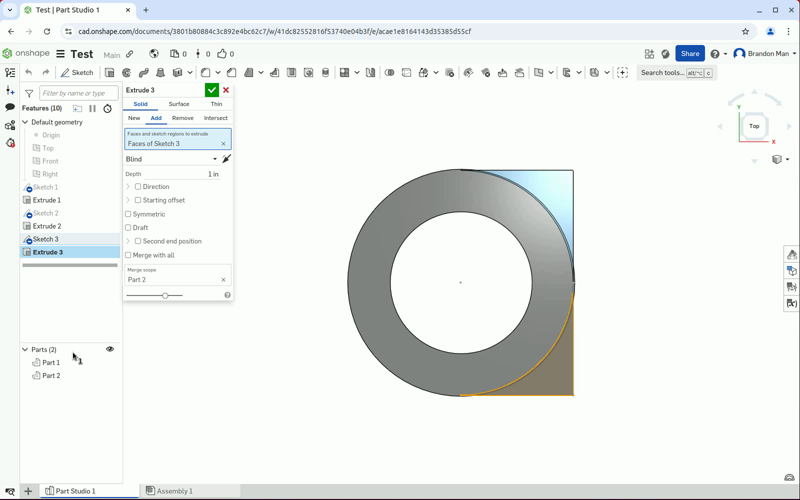
mouse_move(143, 106)
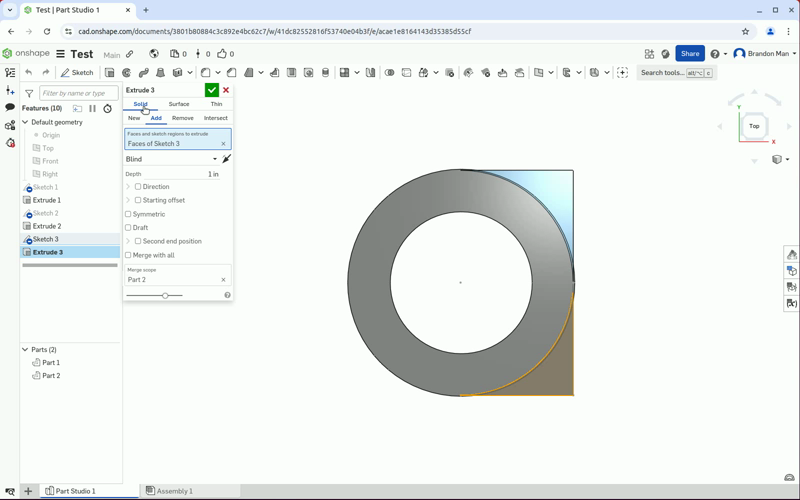
click(143, 106)
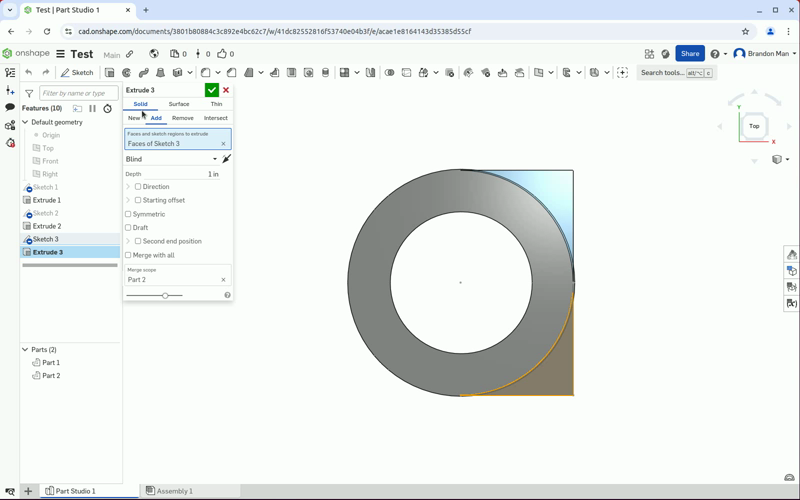
mouse_move(137, 120)
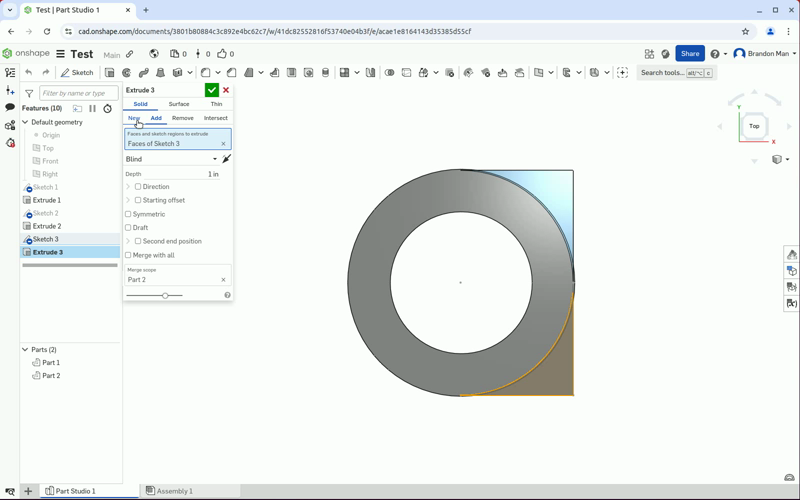
click(137, 120)
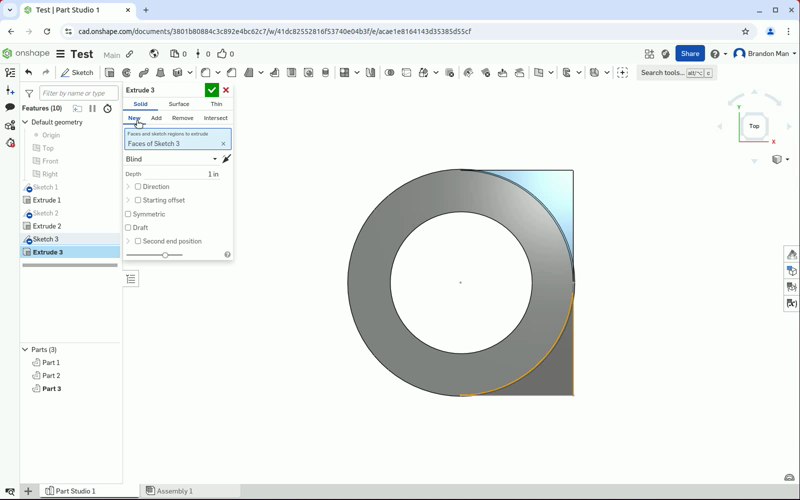
key(tab, 4)
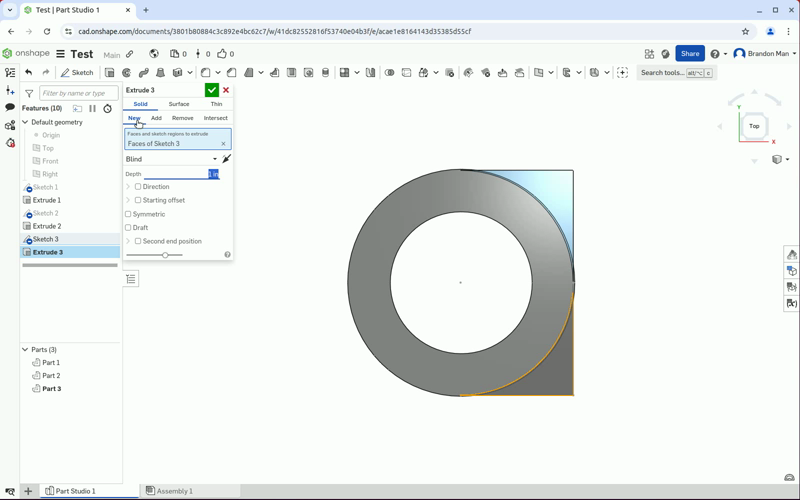
text(-3.611)
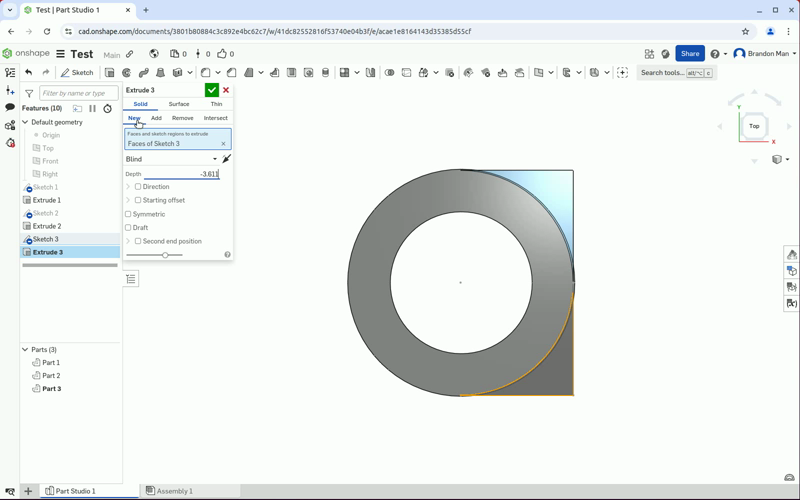
key(enter)
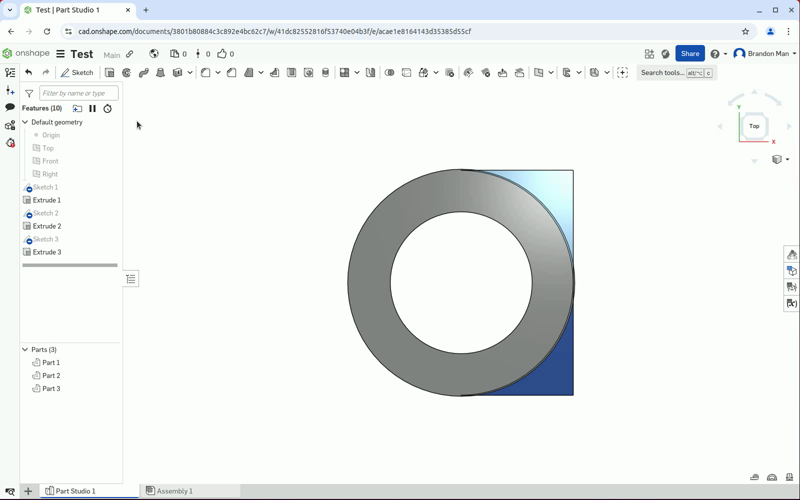
key(shift+h)
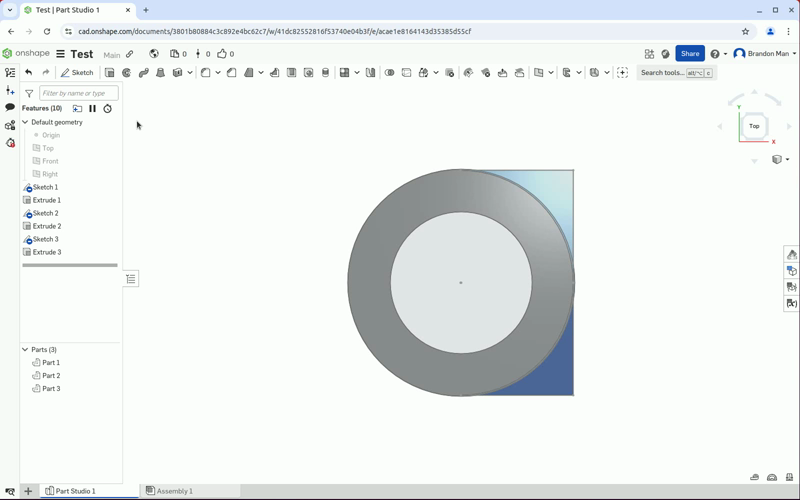
key(shift+h)
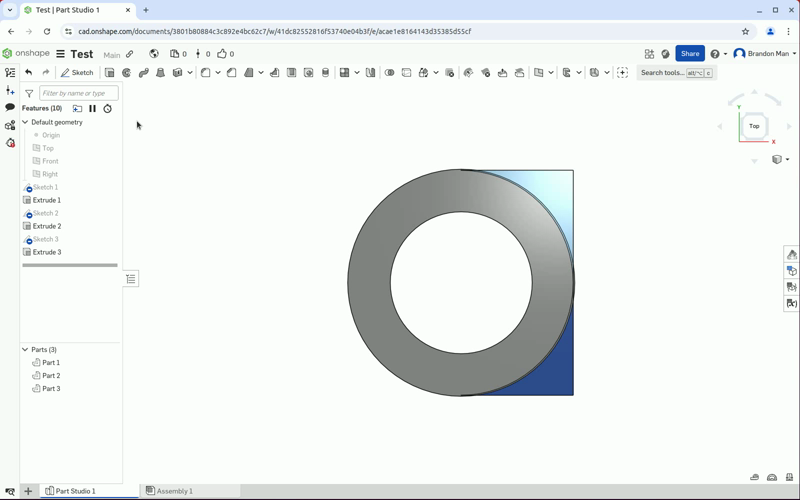
mouse_move(73, 189)
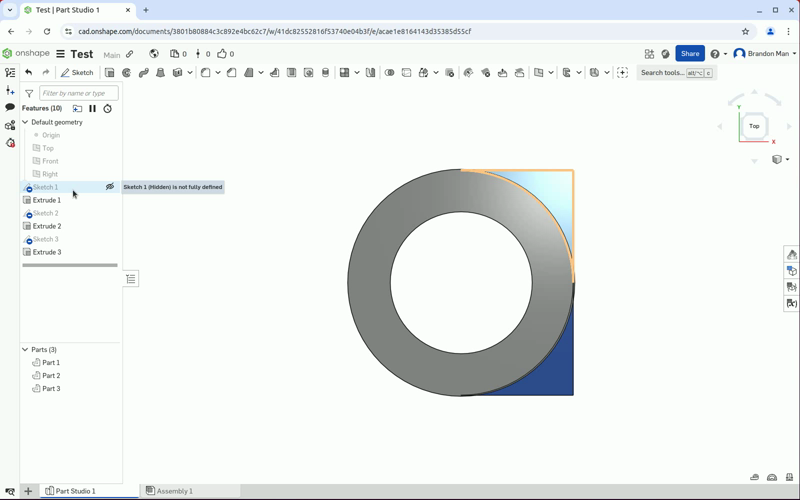
click(73, 189)
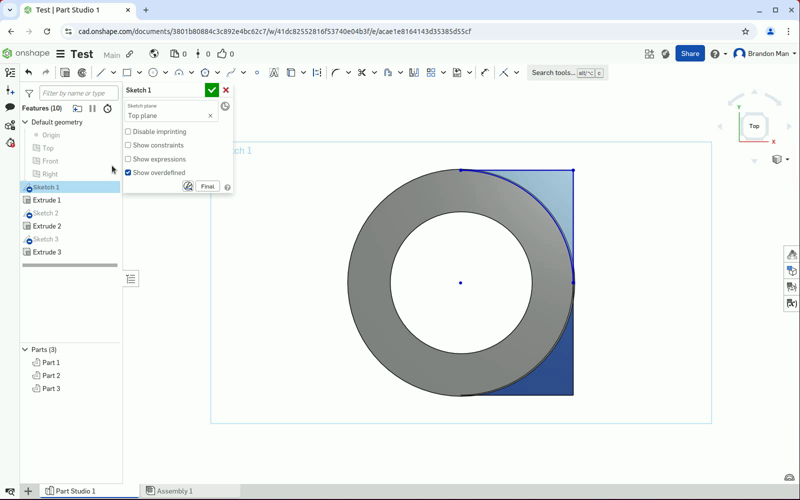
mouse_move(229, 92)
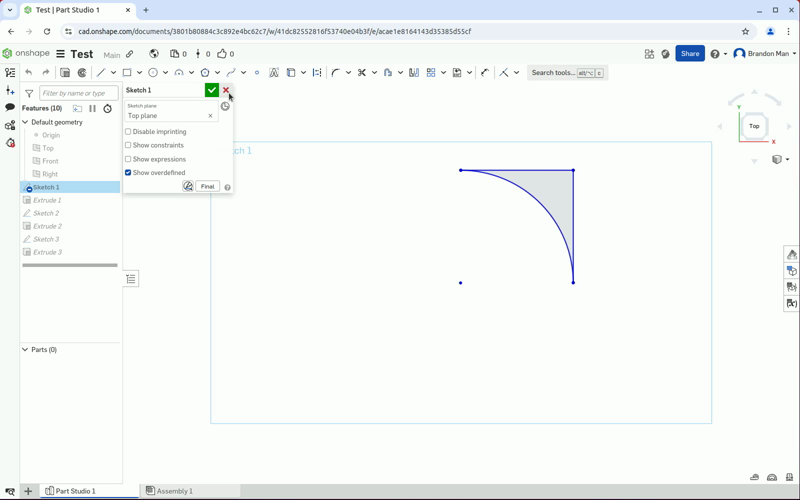
click(229, 92)
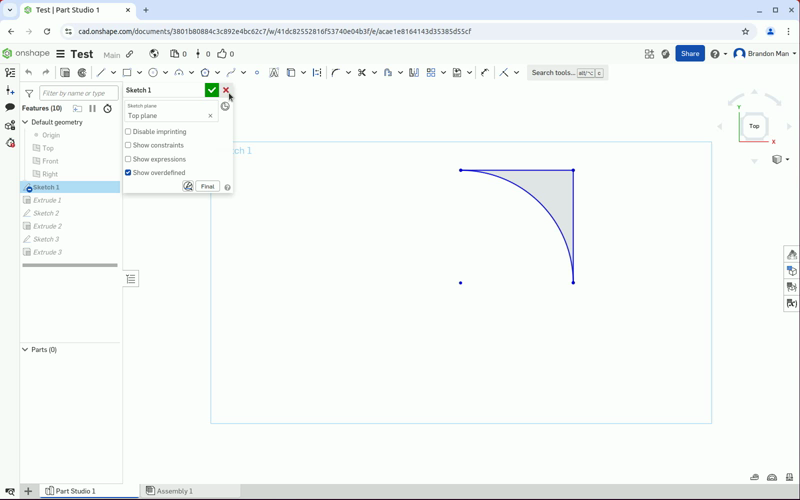
key(shift+s)
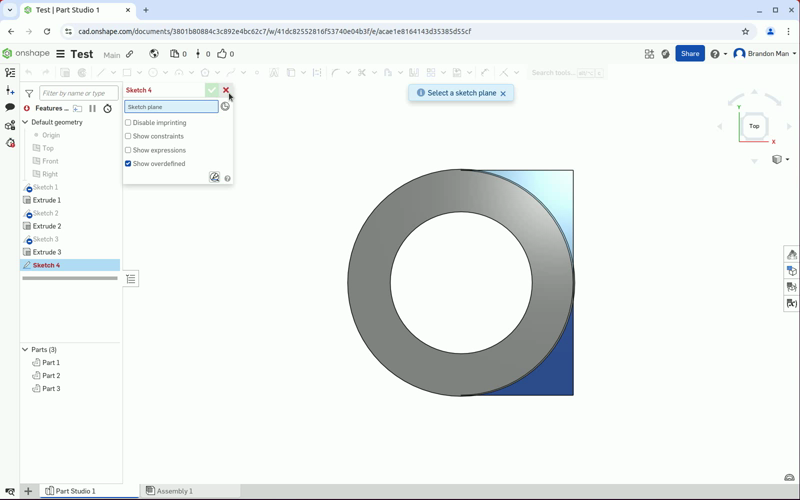
mouse_move(73, 150)
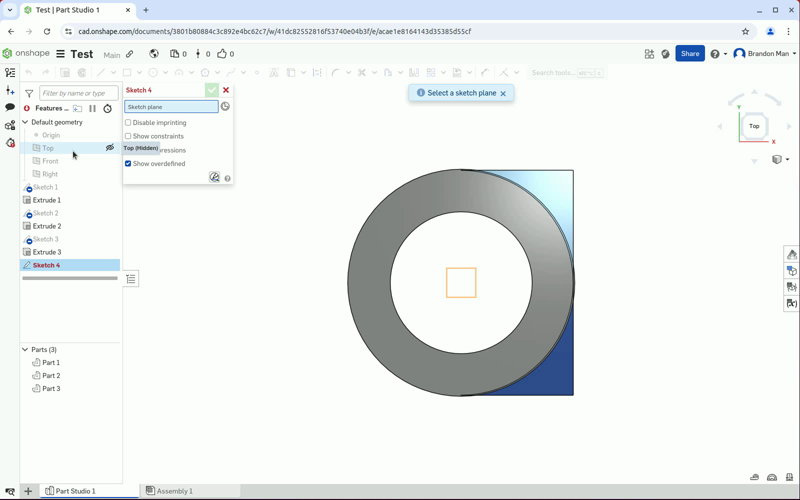
click(73, 150)
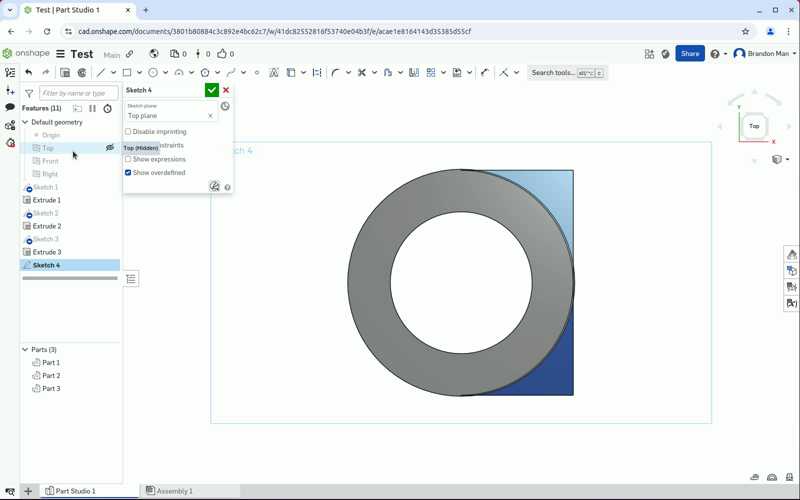
mouse_move(73, 352)
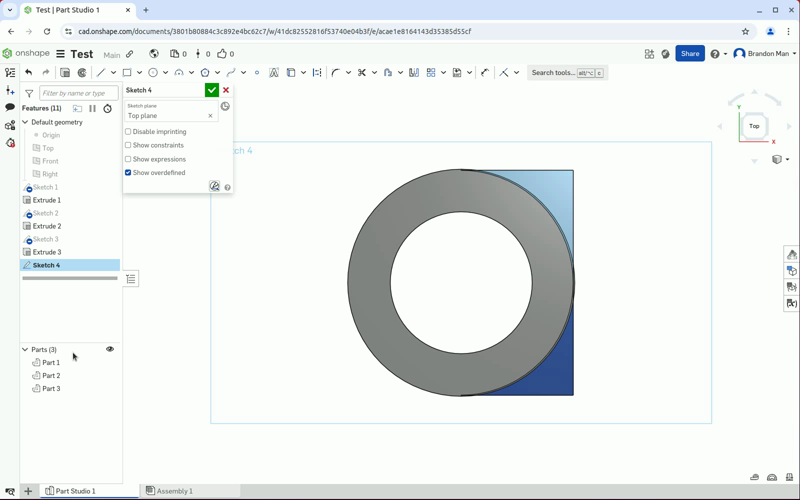
key(y)
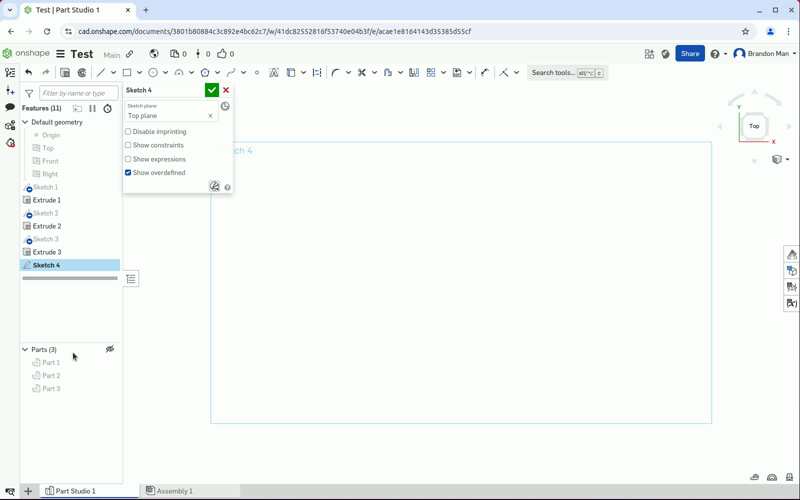
key(c)
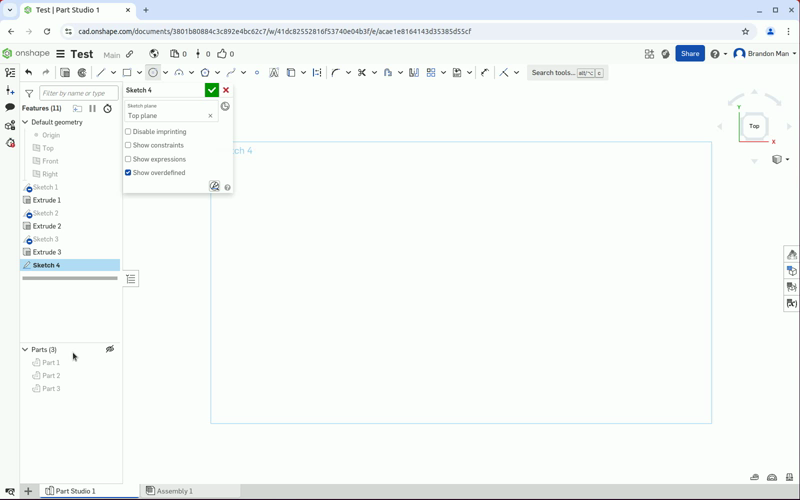
key_down(shift)
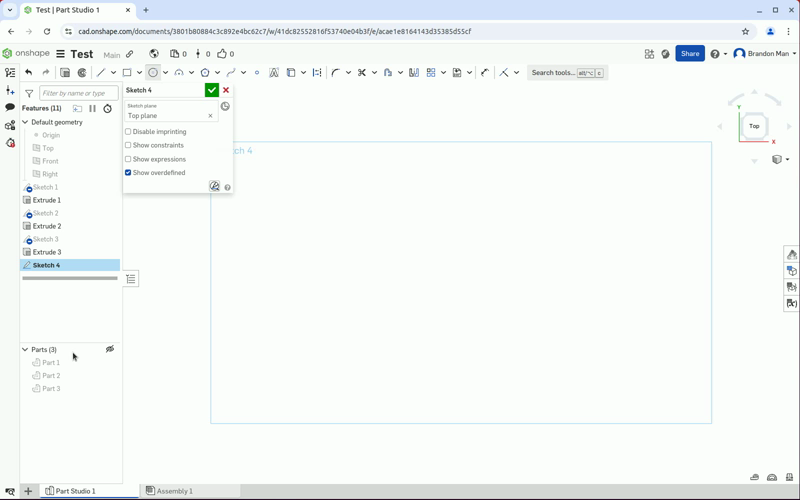
mouse_move(461, 282)
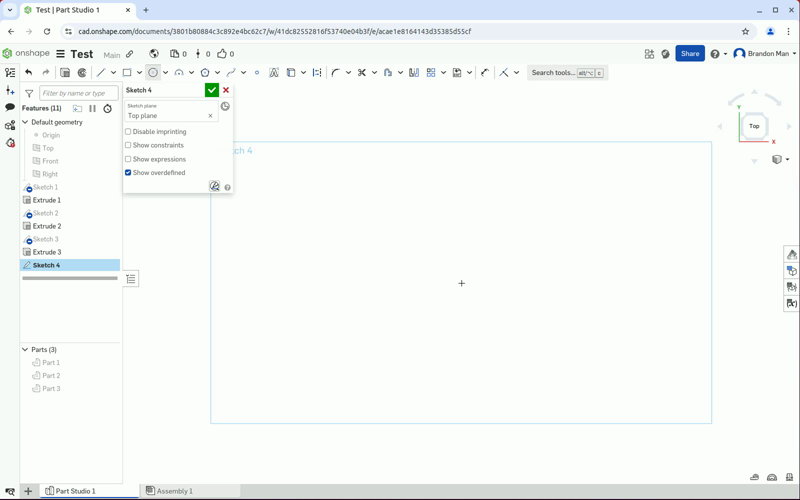
click(461, 282)
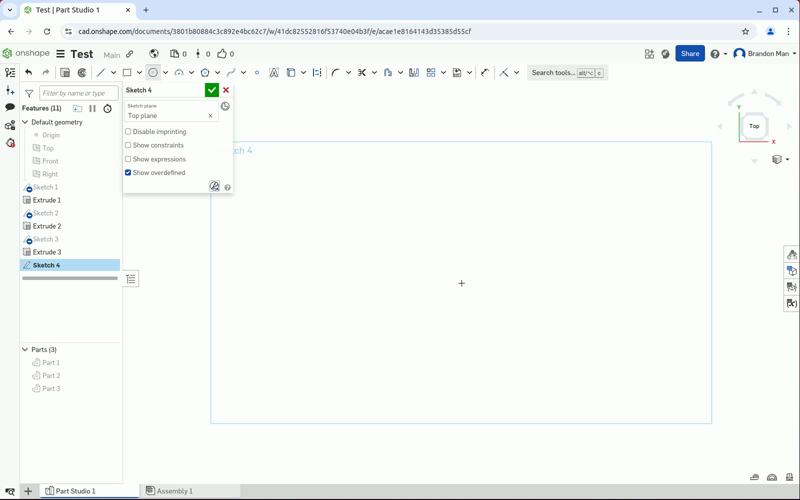
key_up(shift)
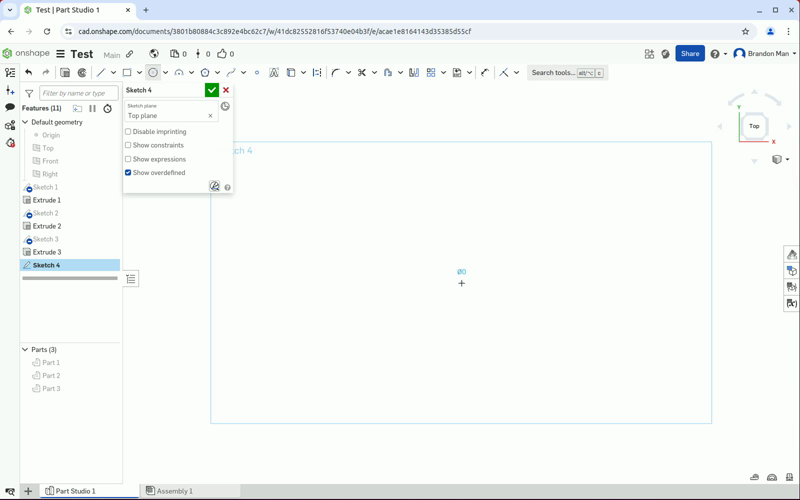
mouse_move(534, 282)
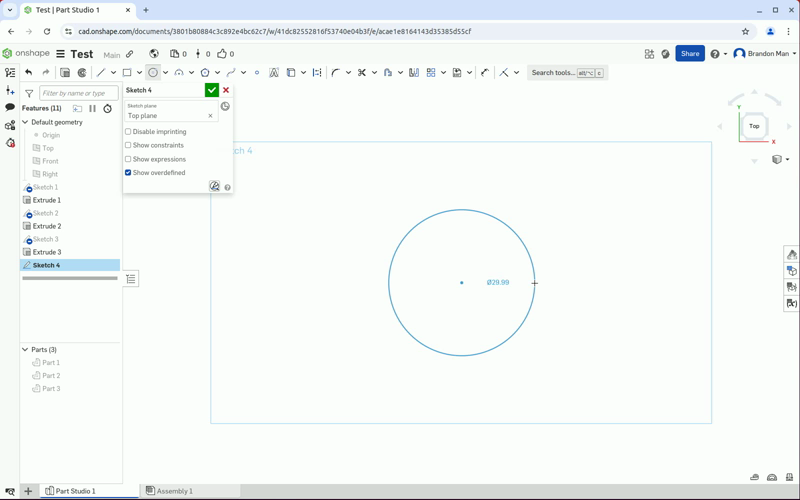
click(534, 282)
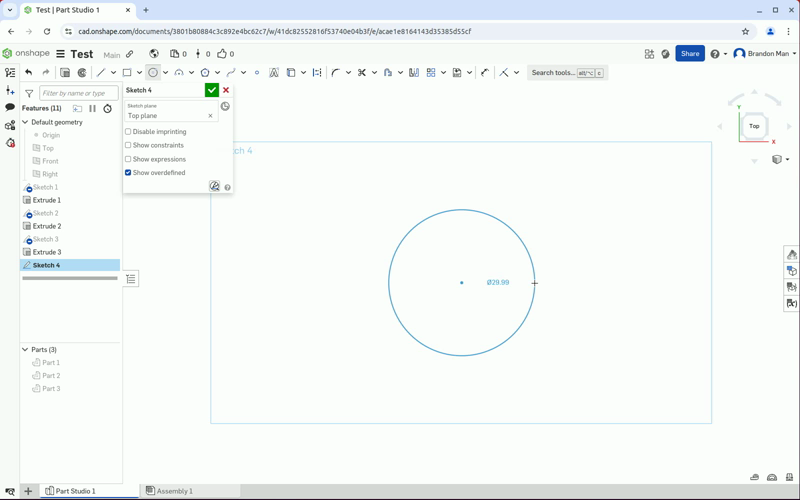
key(esc)
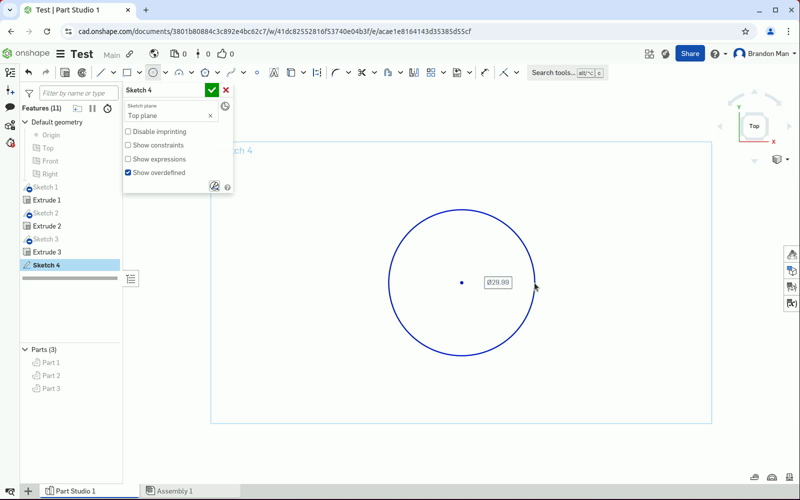
mouse_move(506, 282)
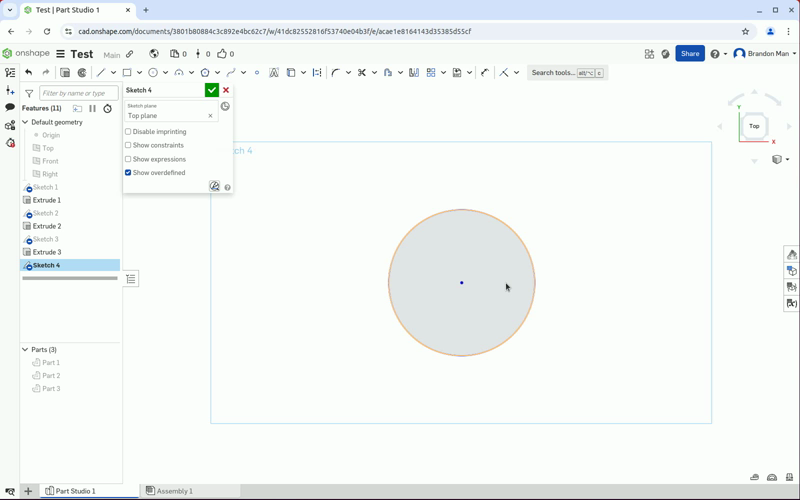
click(506, 282)
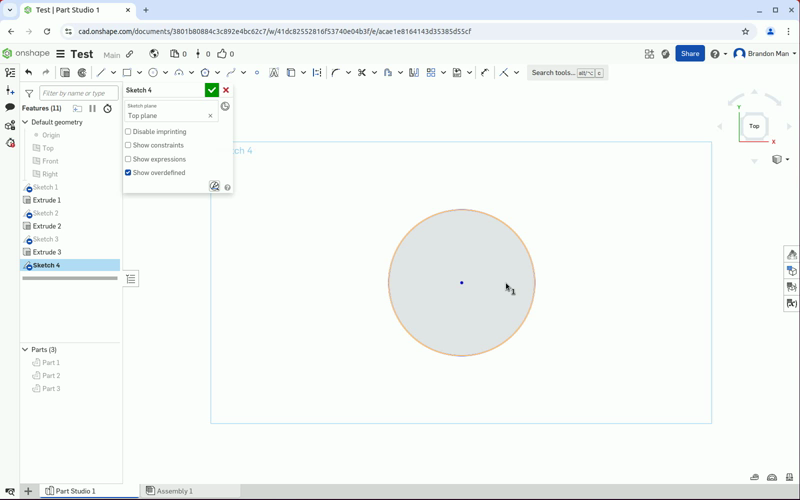
mouse_move(73, 352)
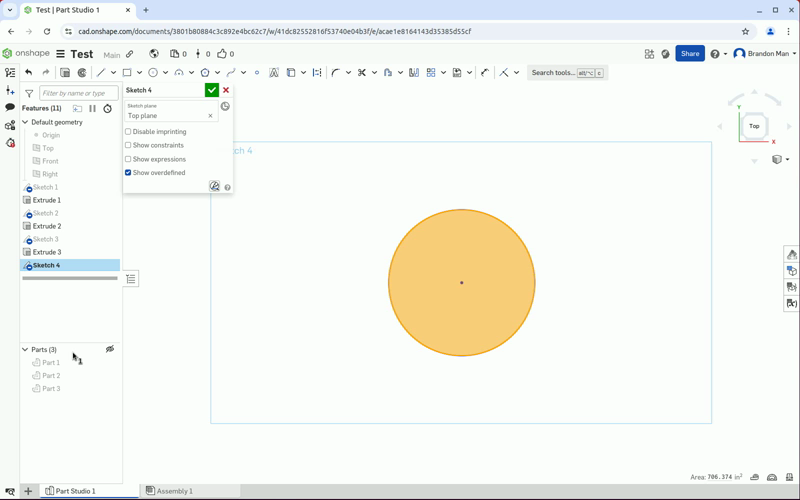
key(shift+y)
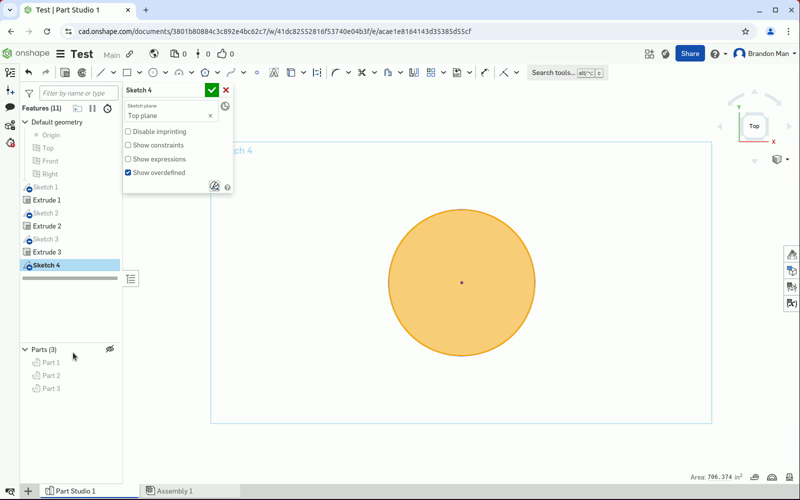
key(shift+e)
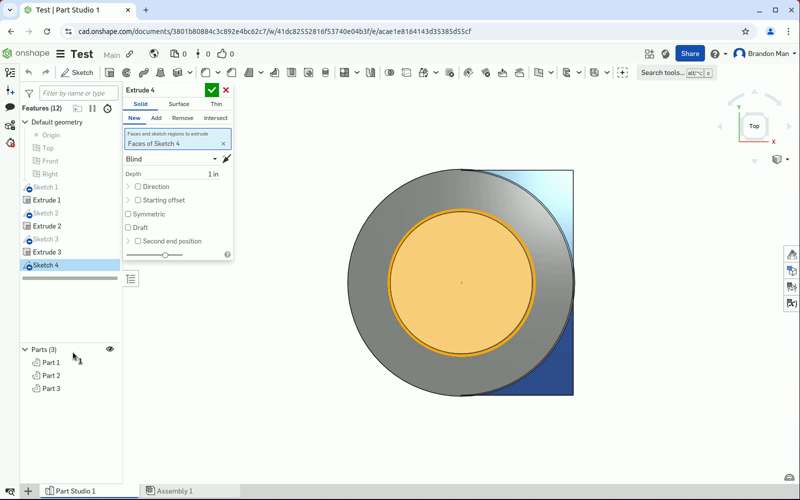
mouse_move(143, 106)
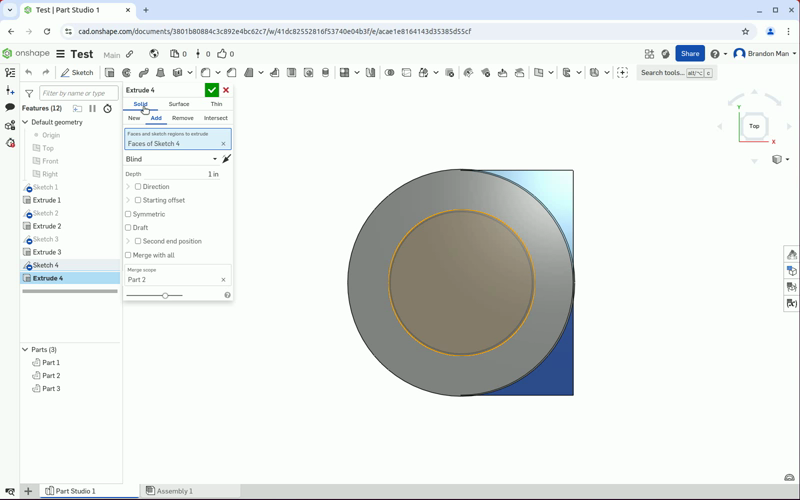
click(143, 106)
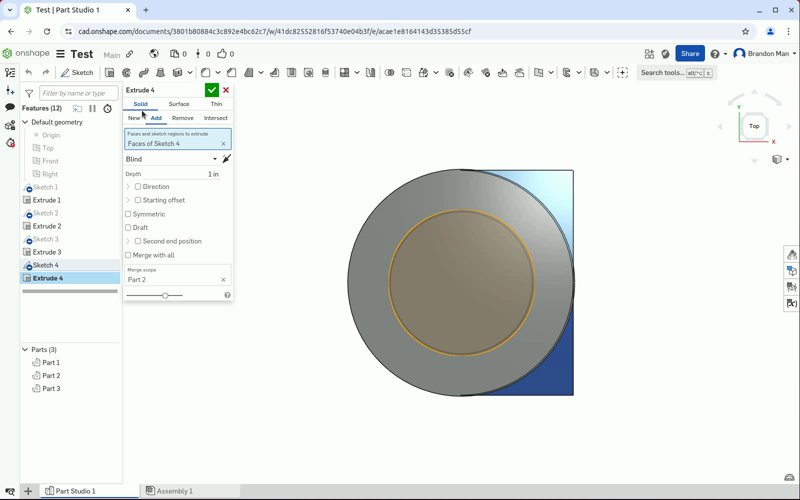
mouse_move(137, 120)
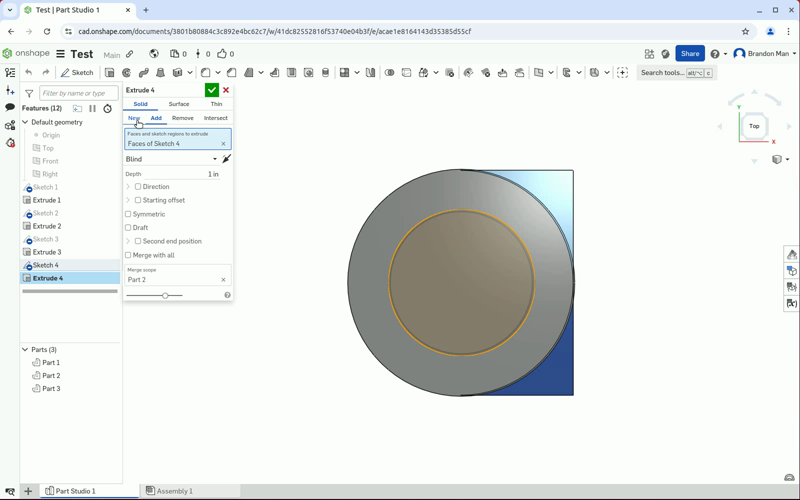
click(137, 120)
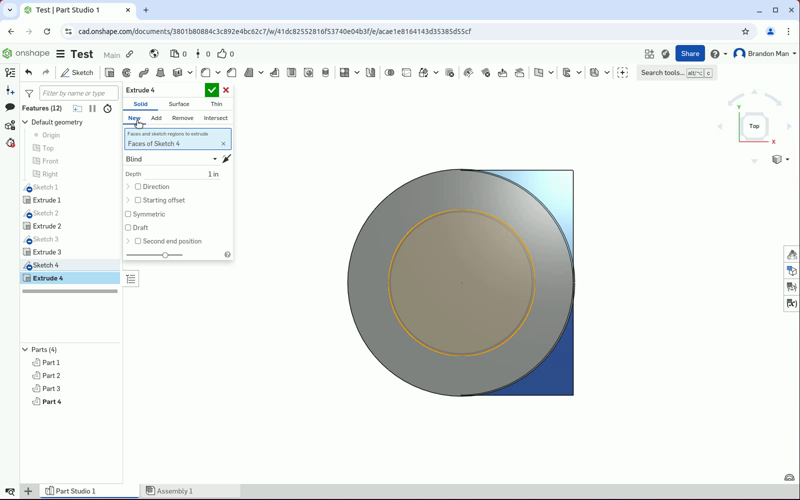
key(tab, 4)
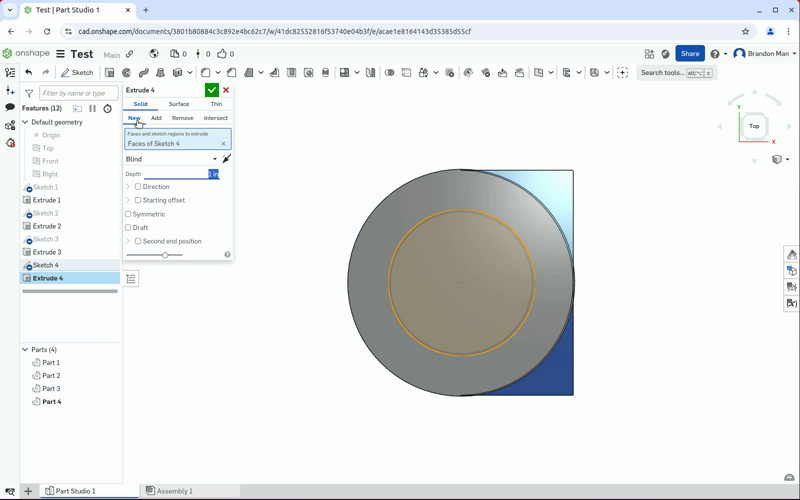
text(-3.611)
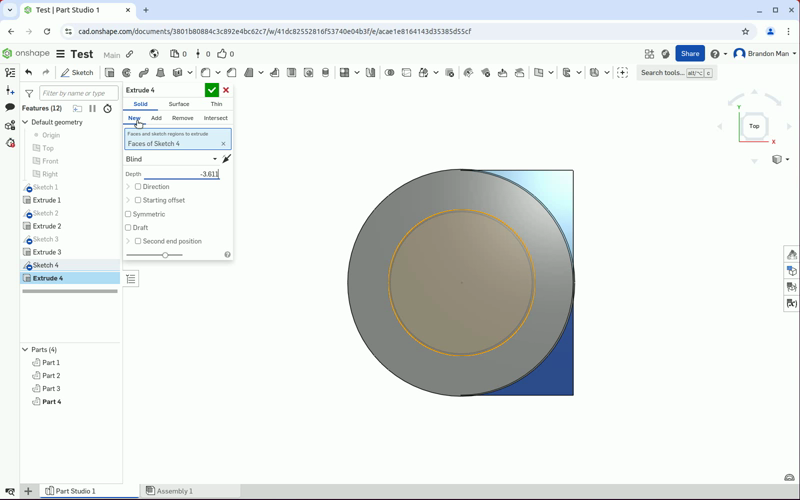
key(enter)
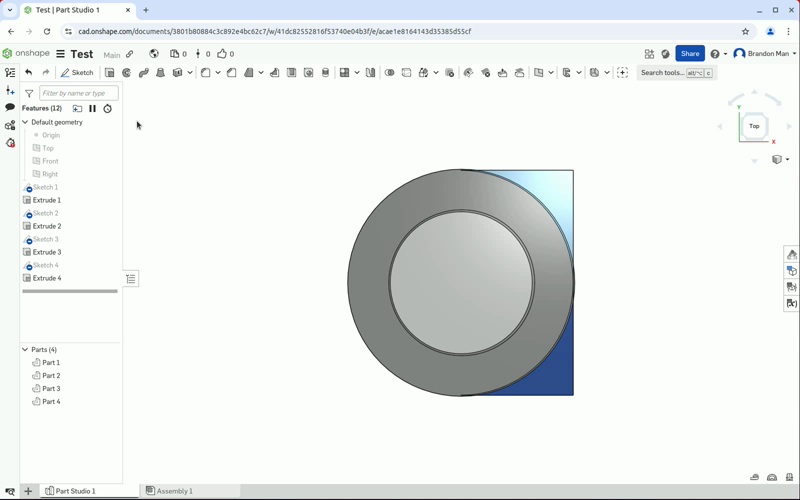
key(shift+h)
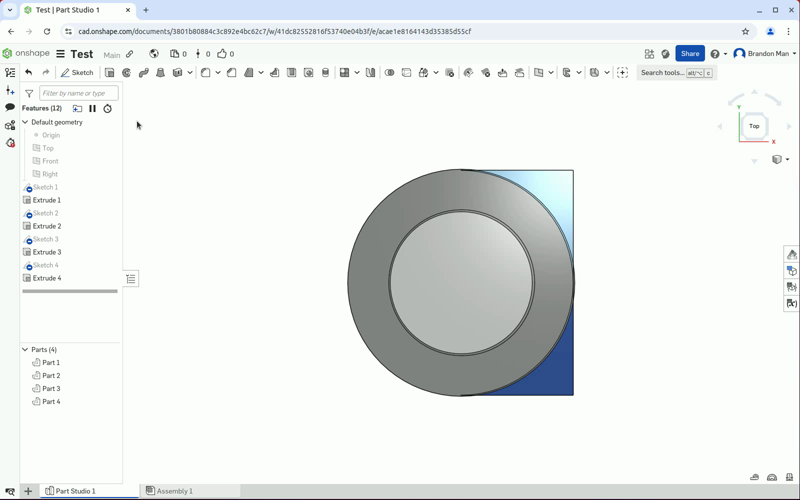
key(shift+h)
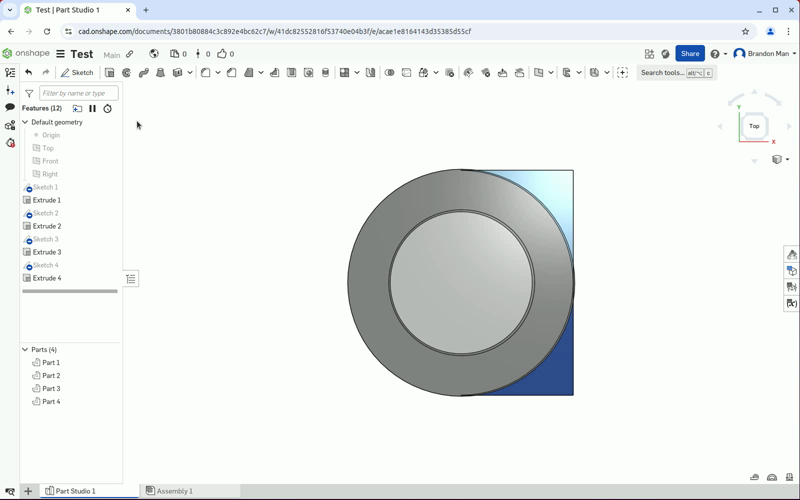
mouse_move(73, 189)
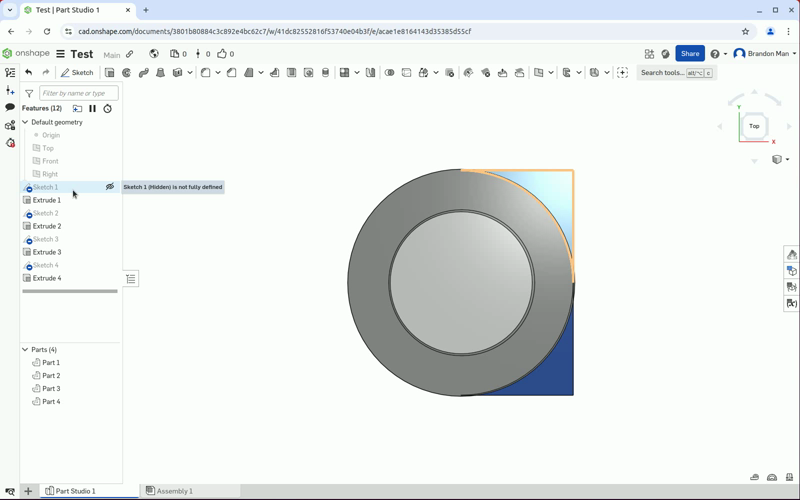
click(73, 189)
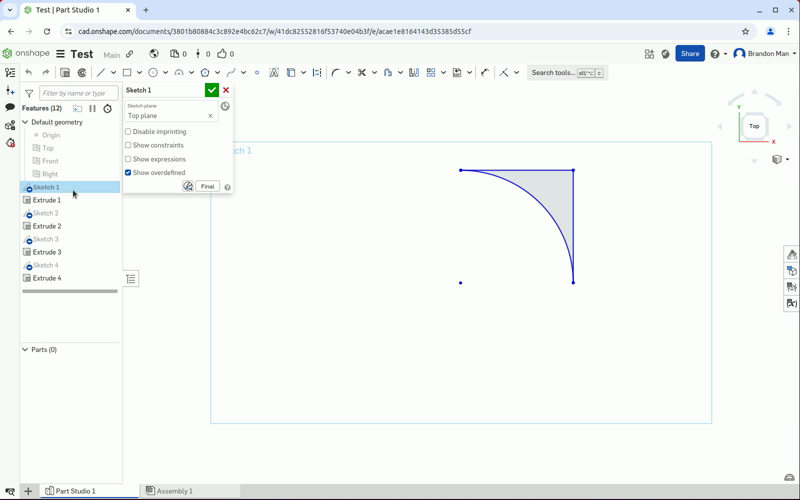
mouse_move(229, 92)
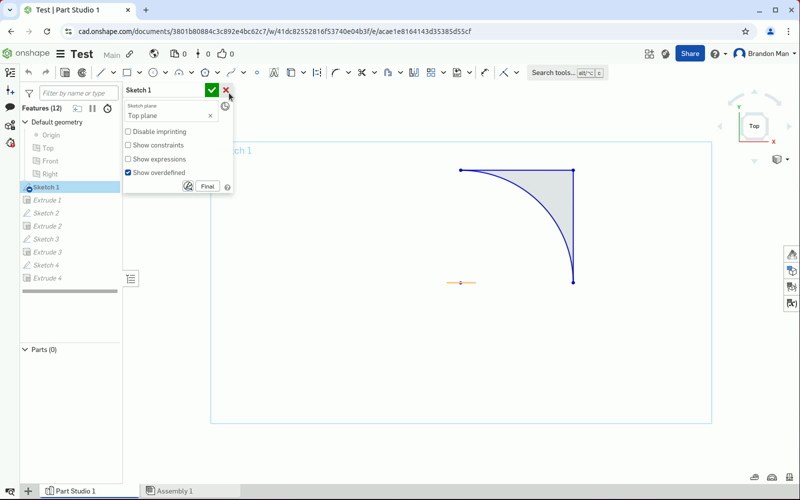
click(229, 92)
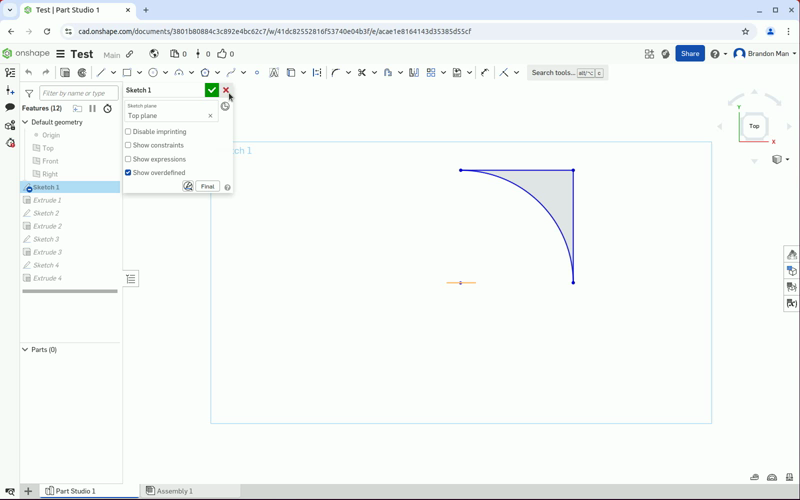
key(shift+s)
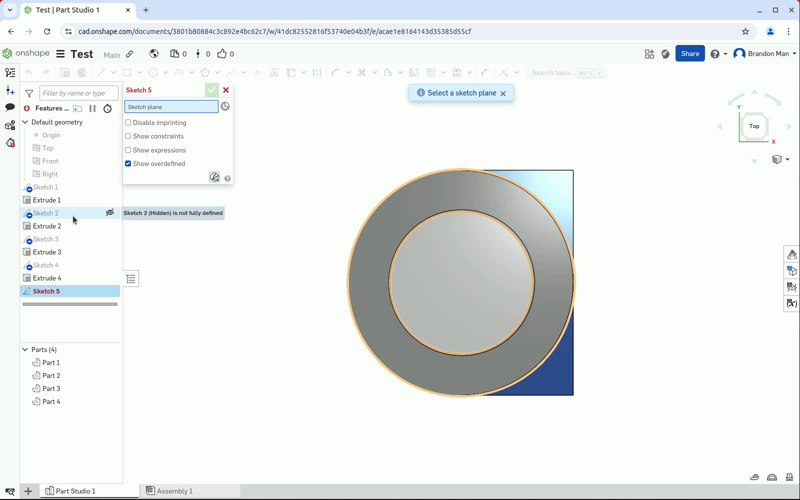
scroll(3)
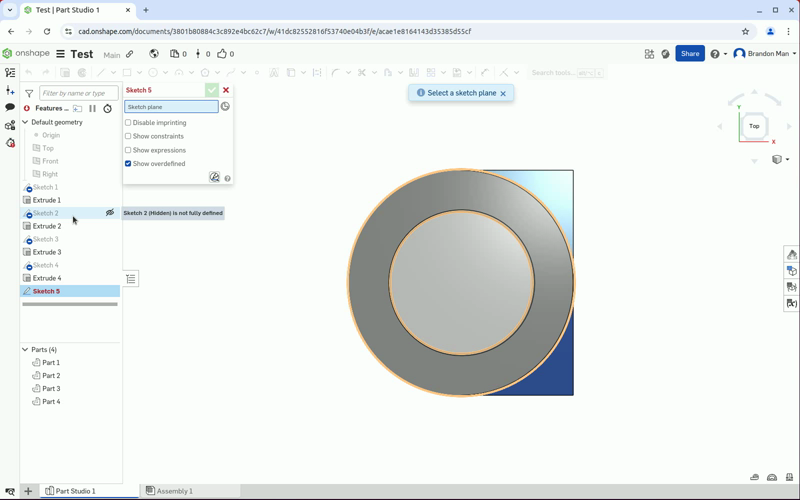
mouse_move(73, 150)
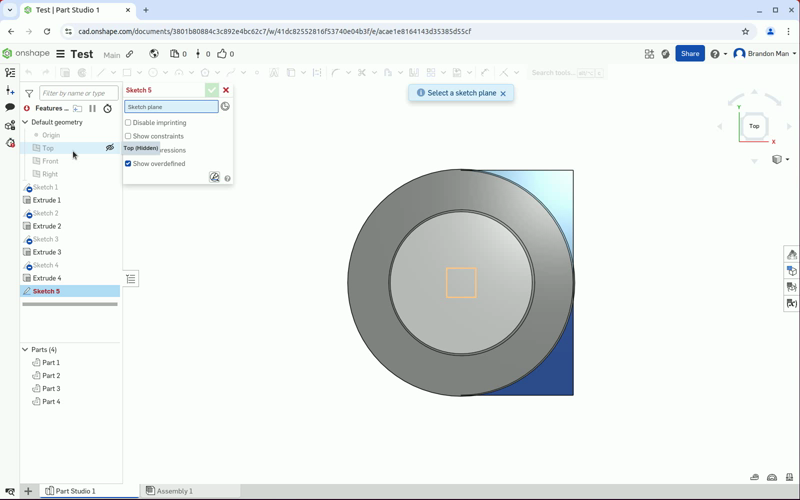
click(73, 150)
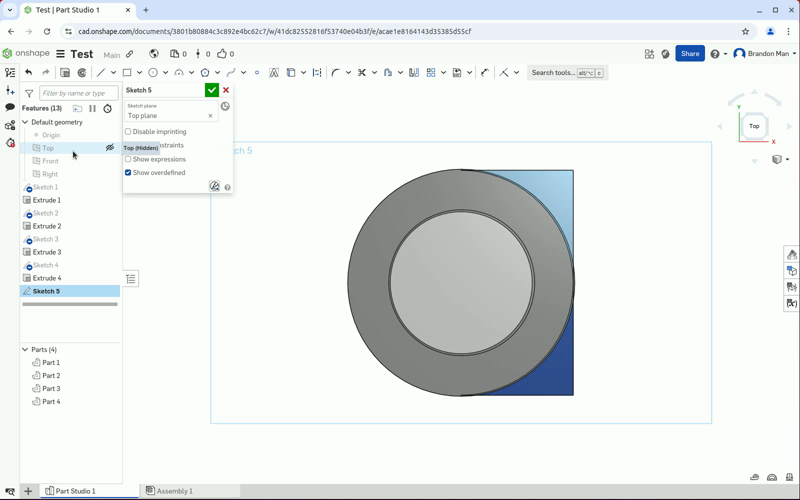
mouse_move(73, 352)
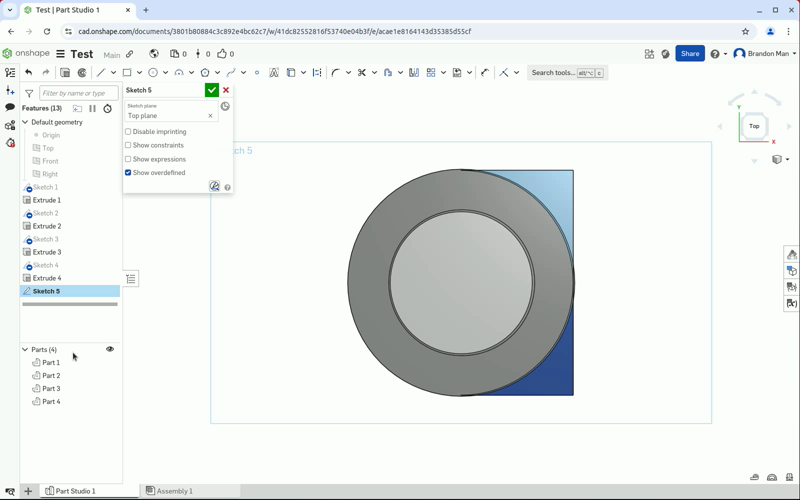
key(y)
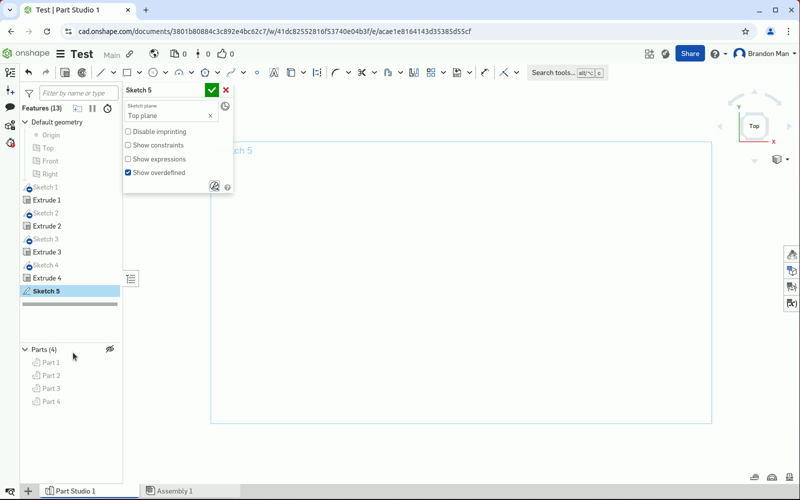
key(a)
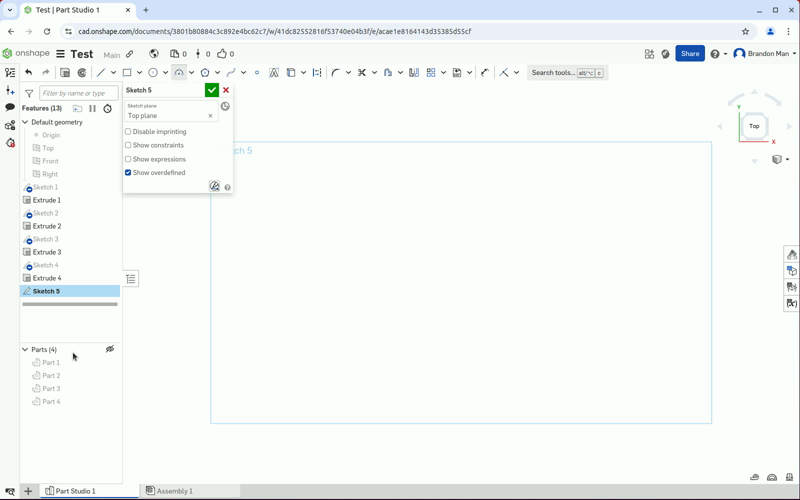
key_down(shift)
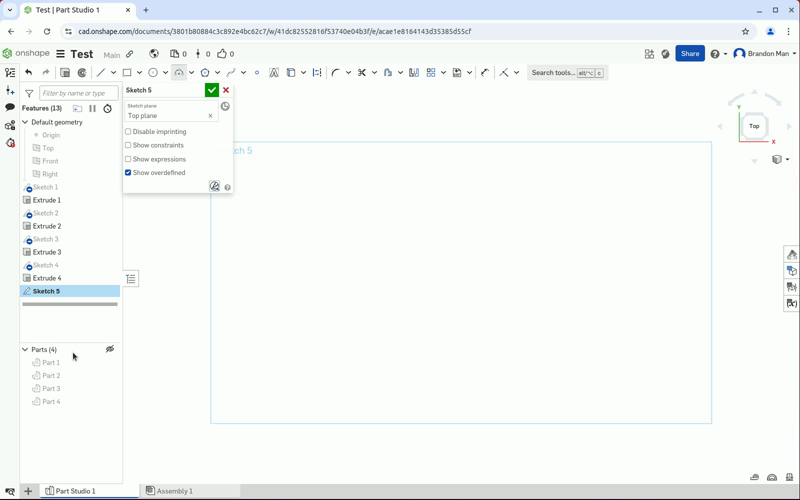
mouse_move(348, 282)
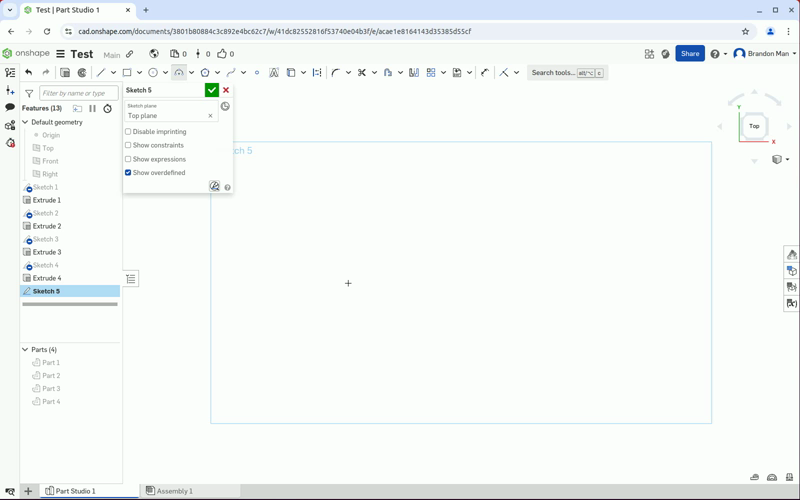
click(348, 282)
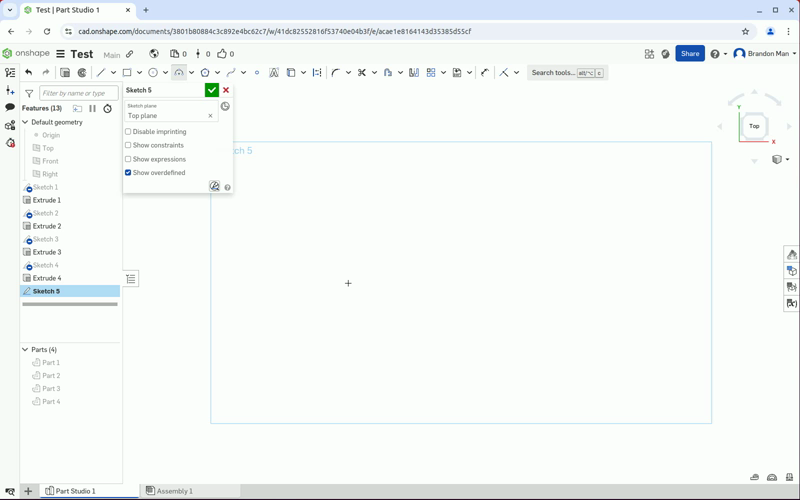
key_up(shift)
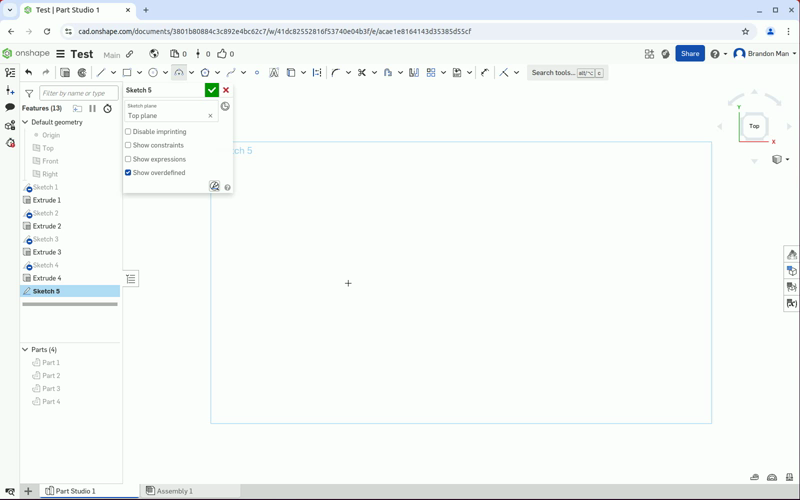
key_down(shift)
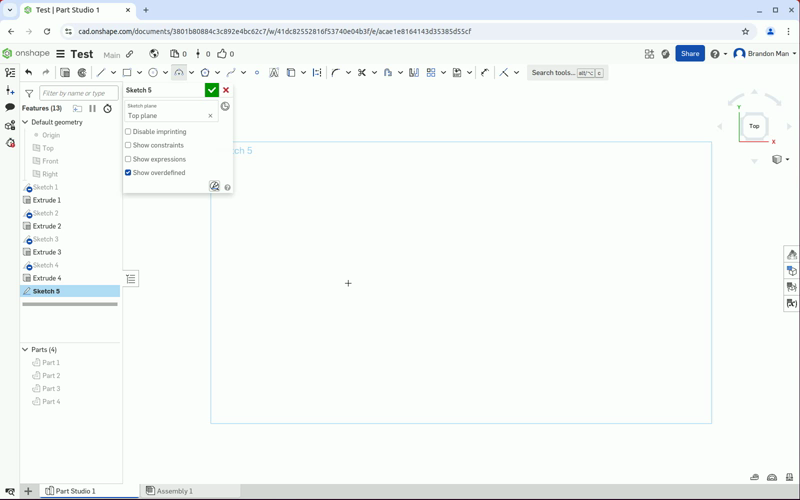
mouse_move(460, 170)
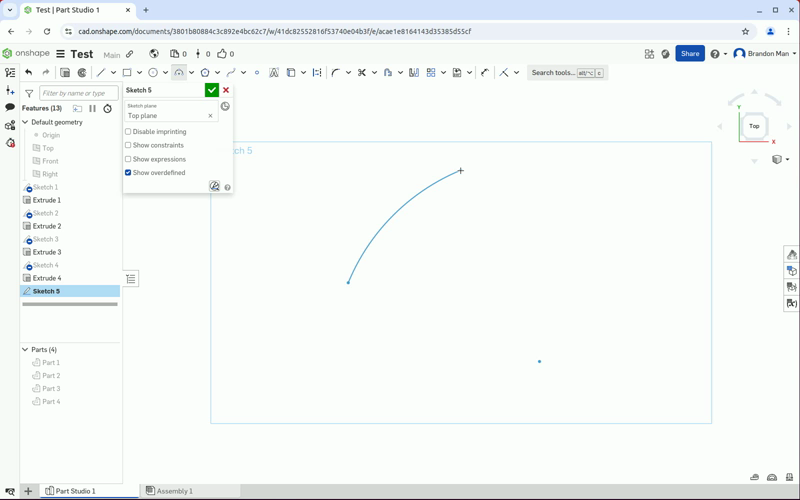
click(460, 170)
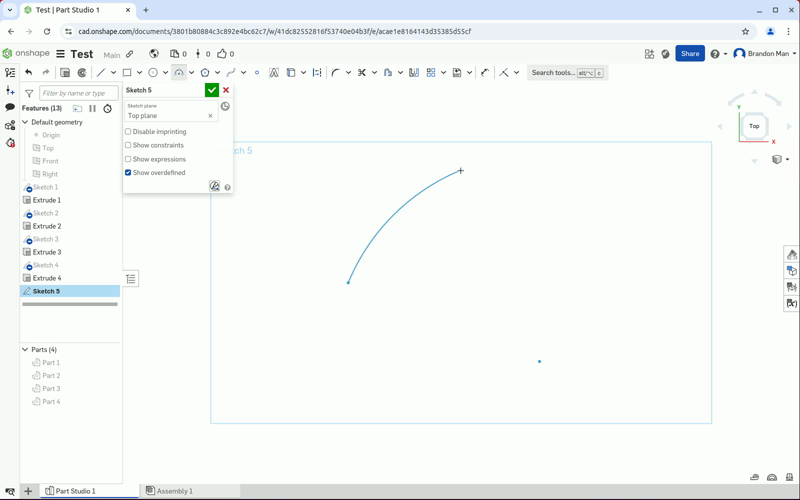
mouse_move(381, 203)
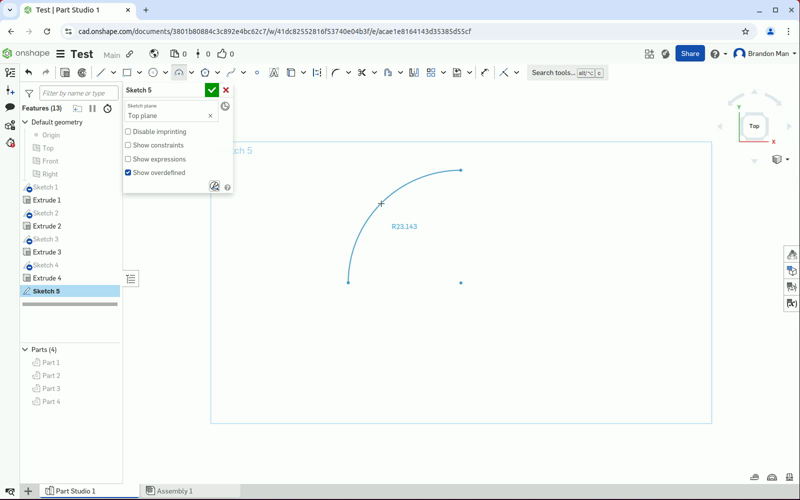
click(381, 203)
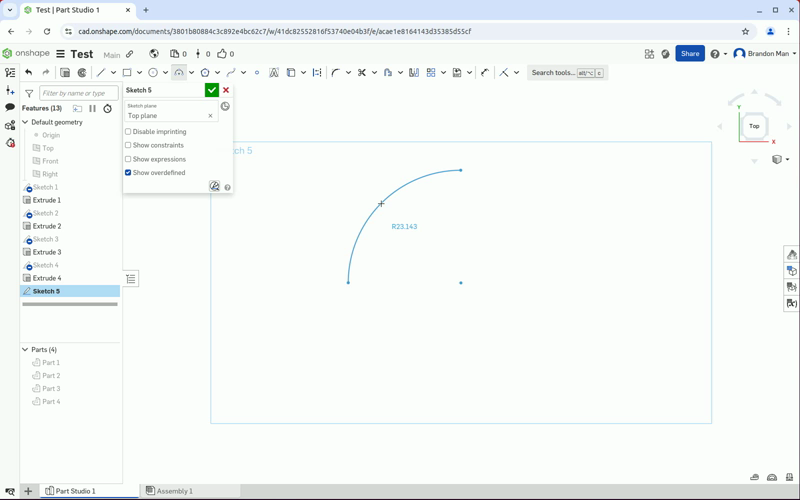
key_up(shift)
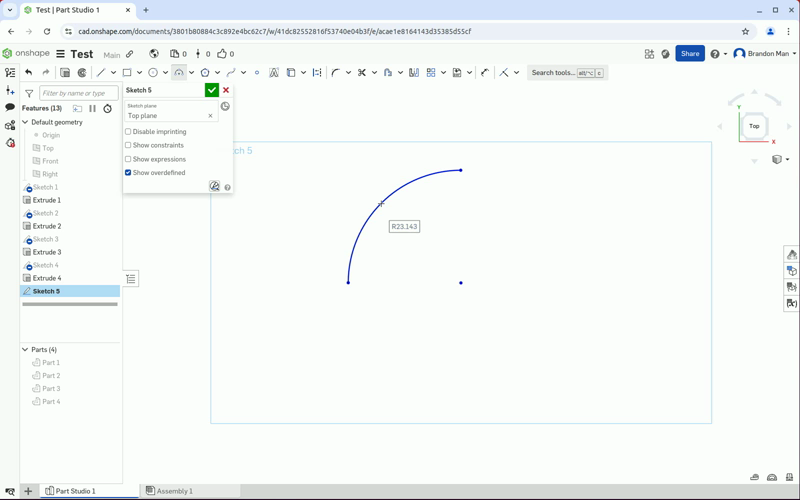
key(esc)
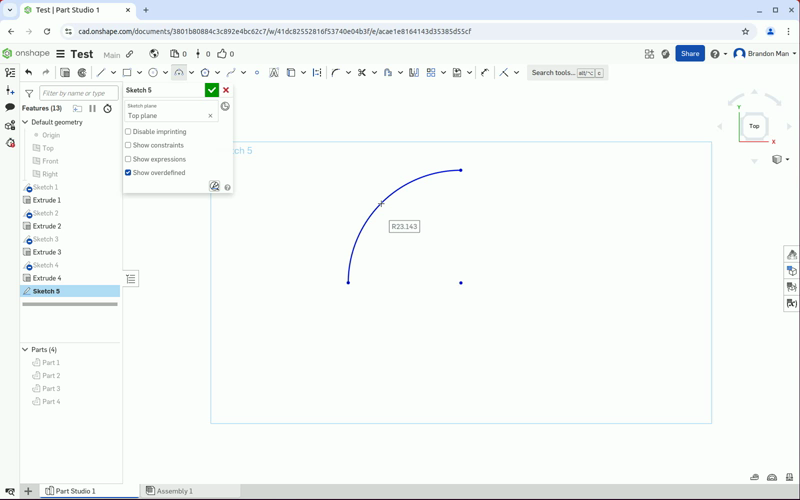
key(l)
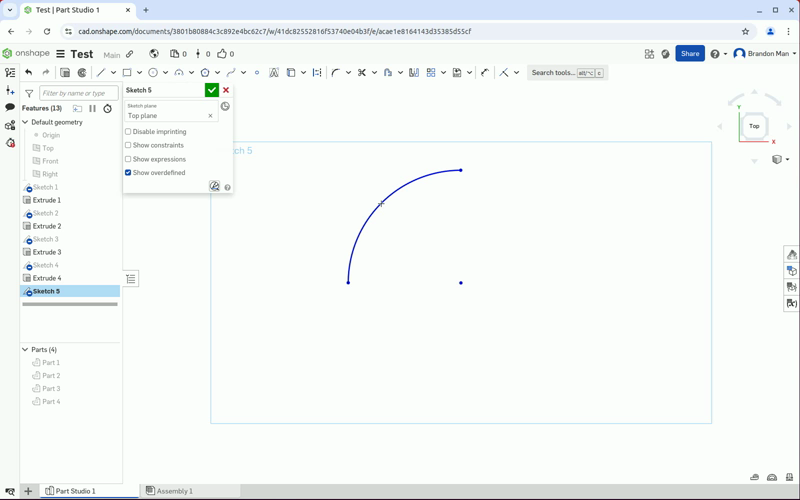
mouse_move(460, 170)
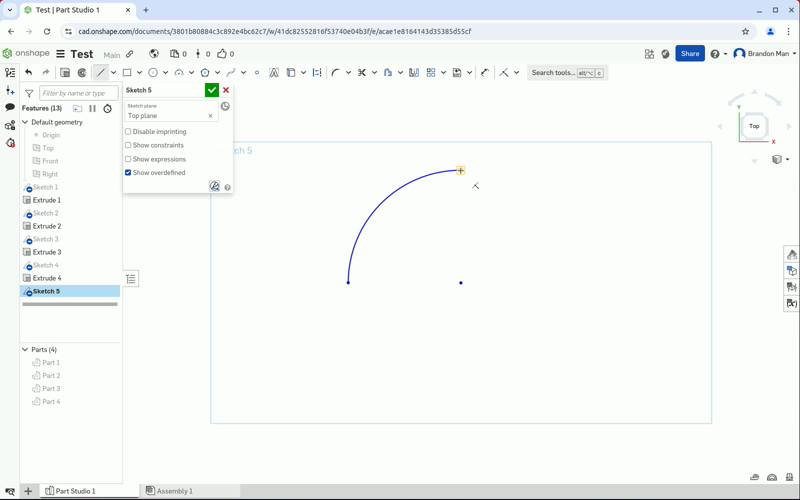
click(460, 170)
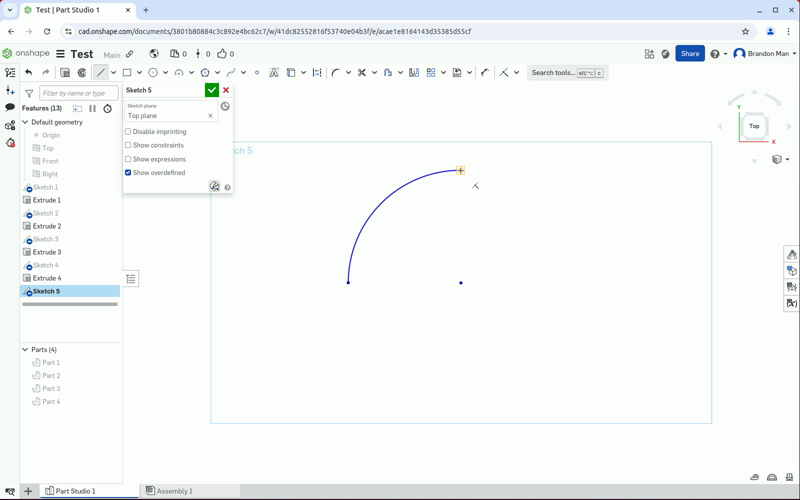
key_down(shift)
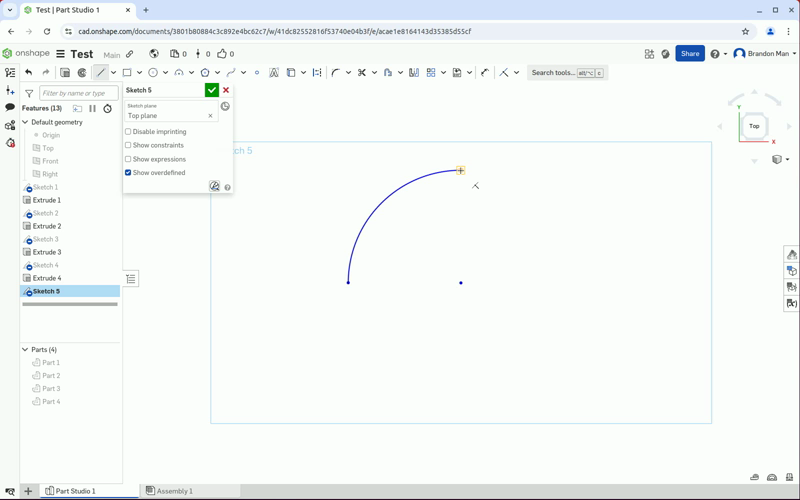
mouse_move(348, 170)
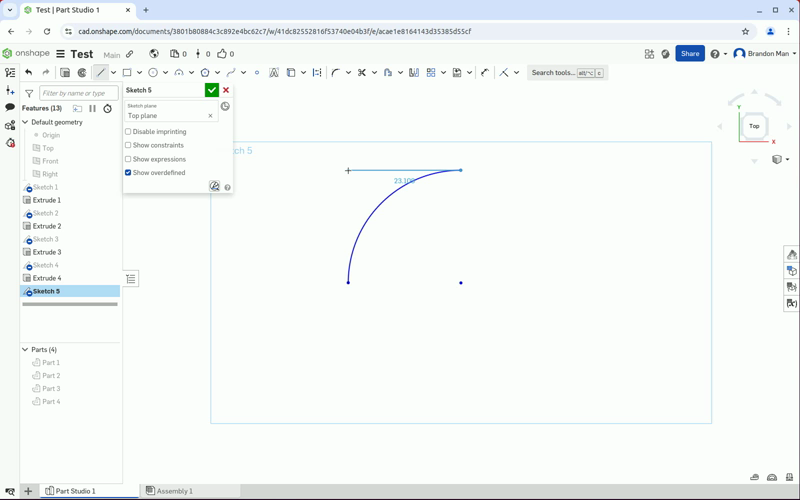
click(348, 170)
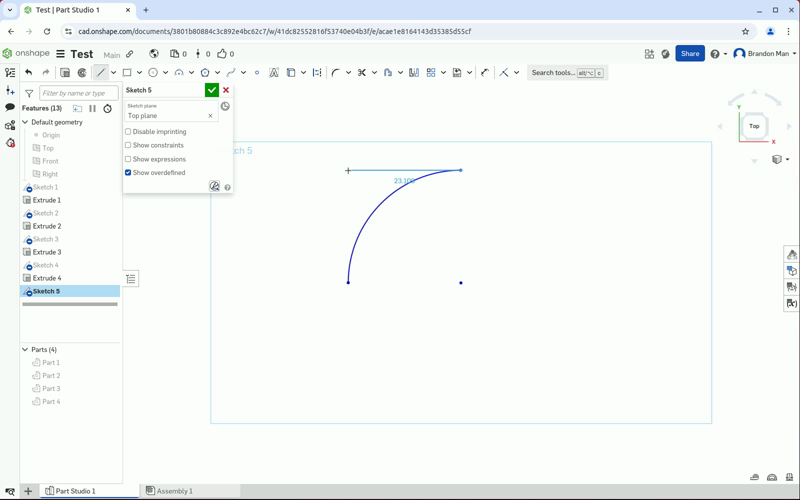
key_up(shift)
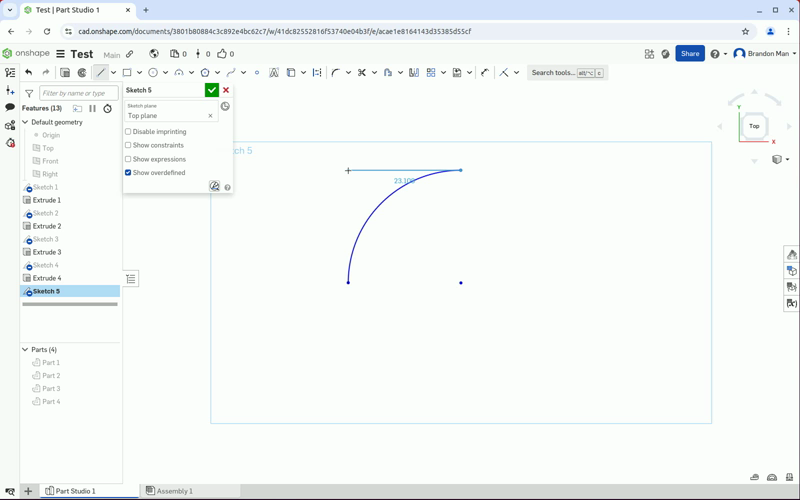
key_down(shift)
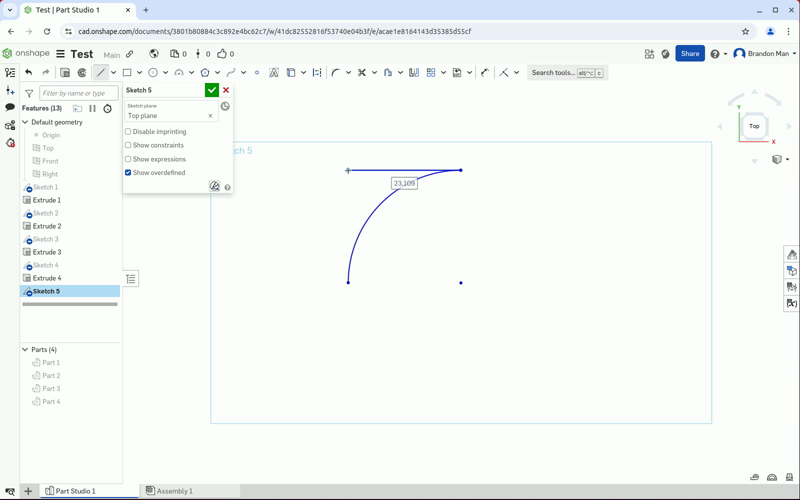
mouse_move(348, 282)
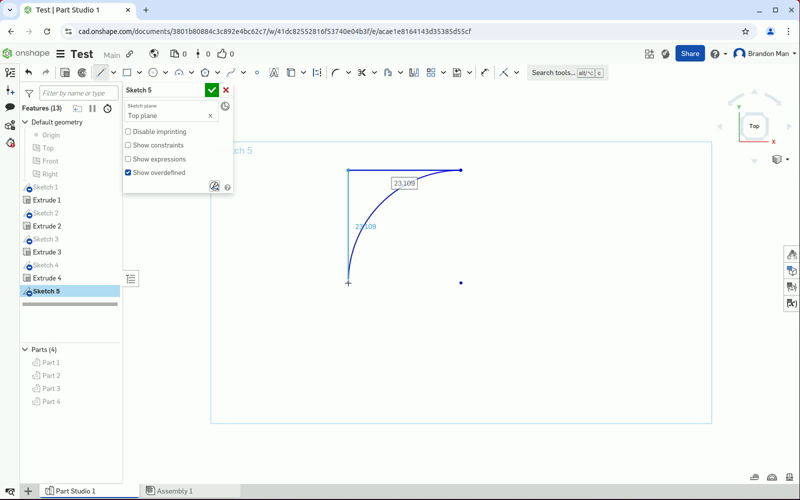
key_up(shift)
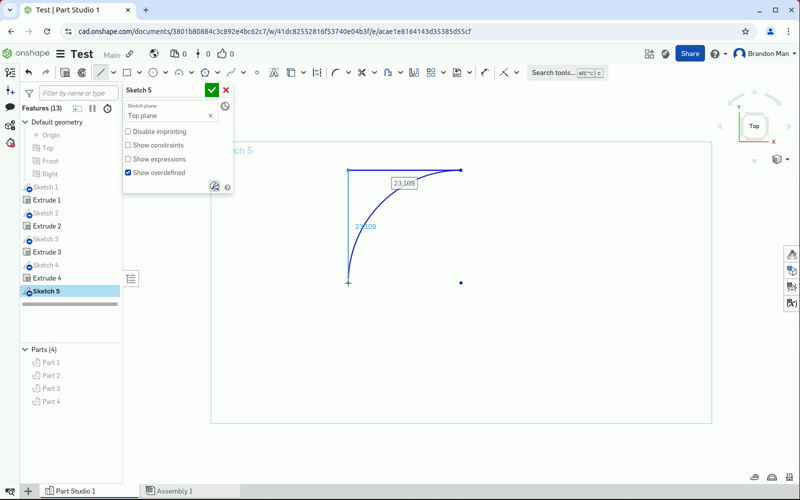
click(348, 282)
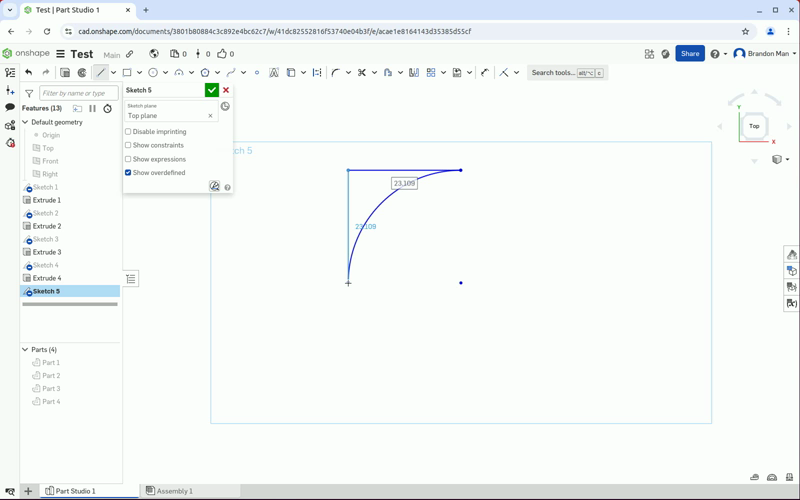
key(esc)
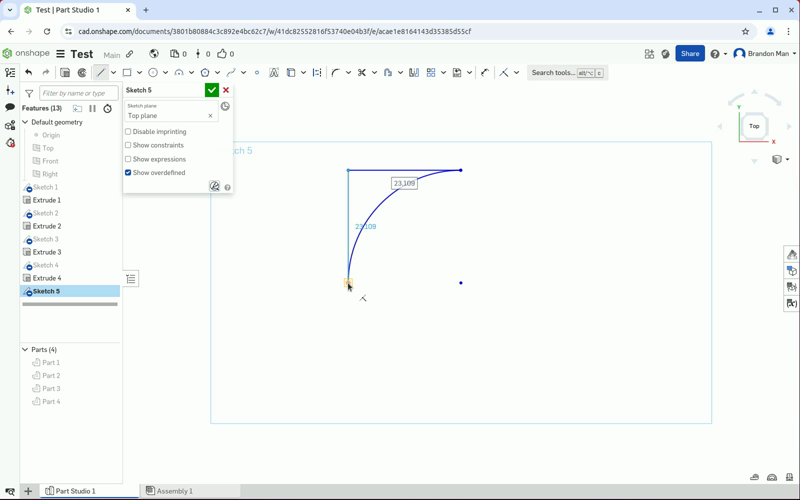
mouse_move(408, 178)
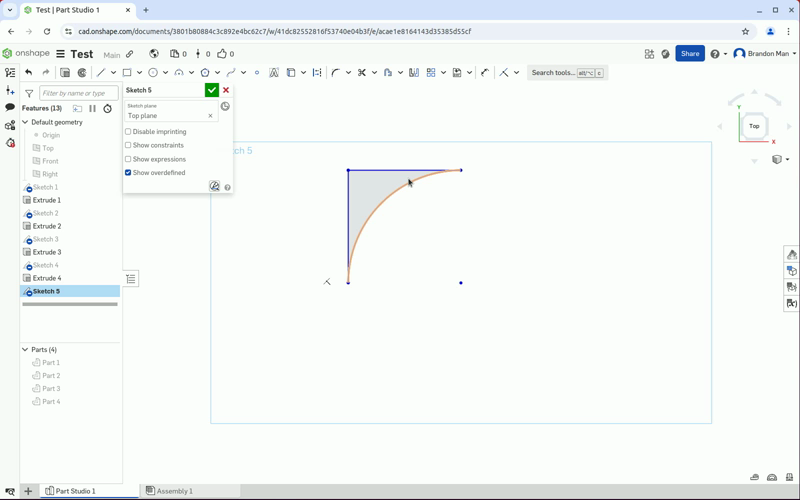
click(408, 178)
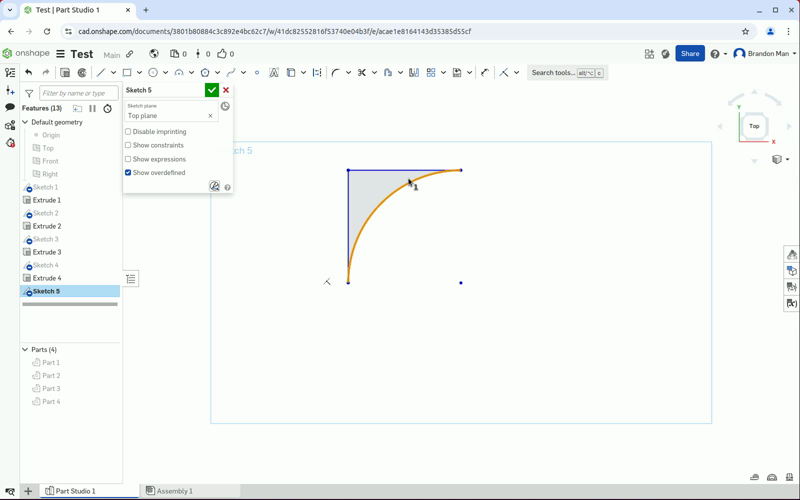
mouse_move(73, 352)
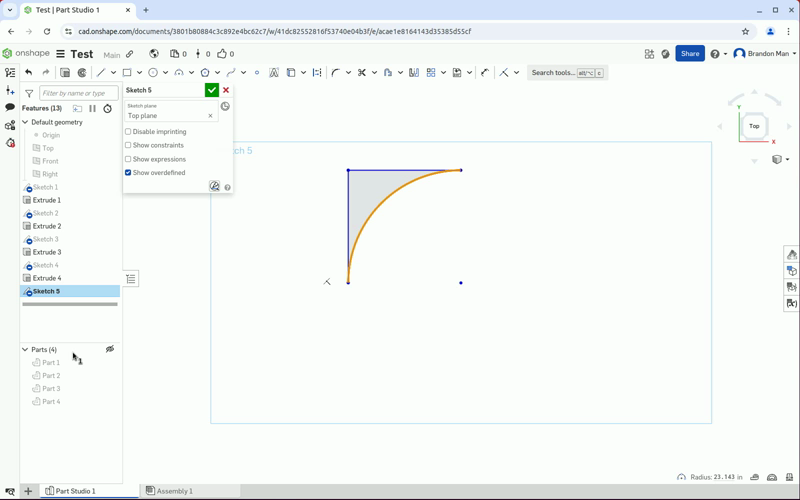
key(shift+y)
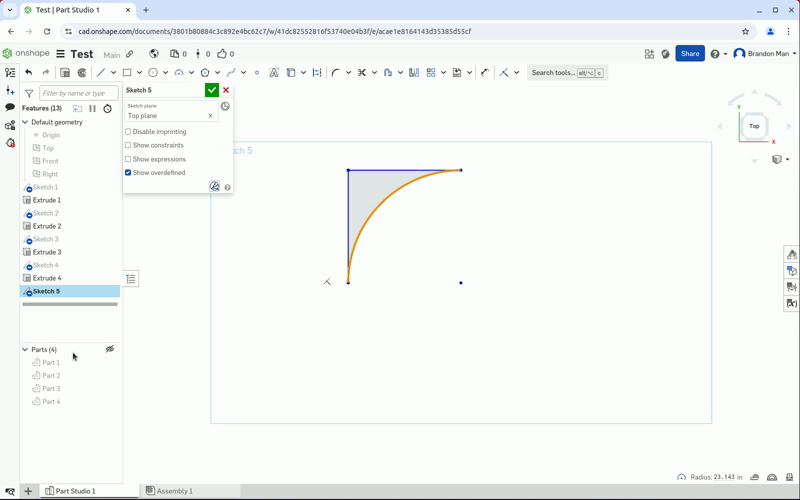
key(shift+e)
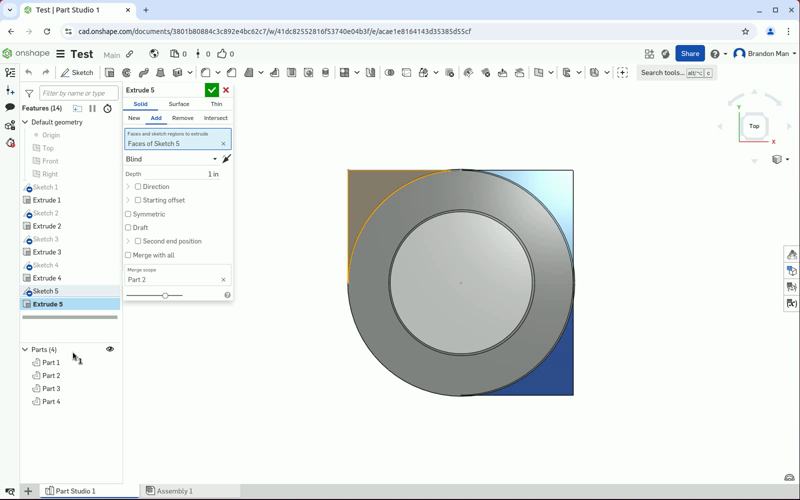
mouse_move(143, 106)
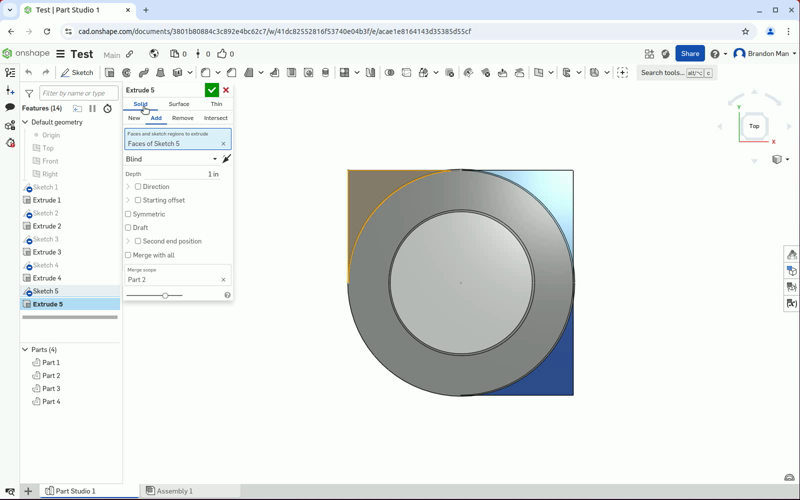
click(143, 106)
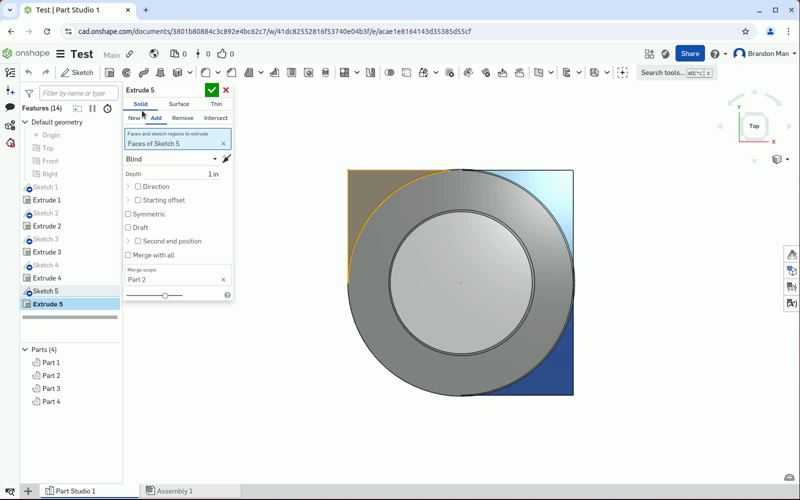
mouse_move(137, 120)
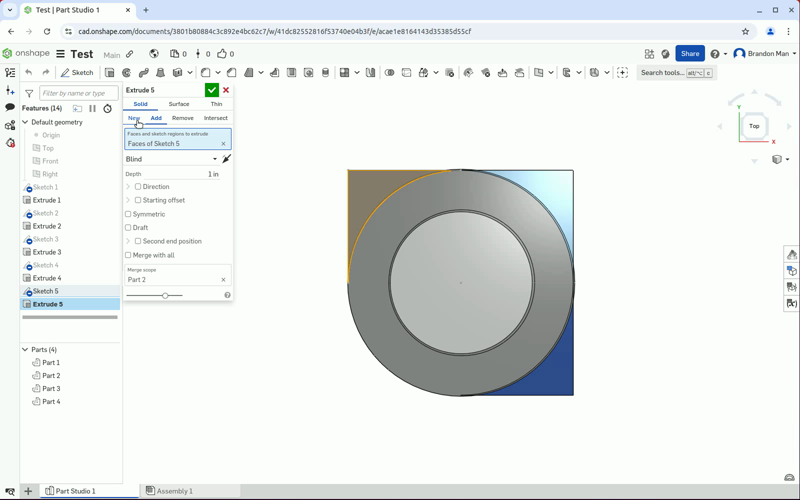
click(137, 120)
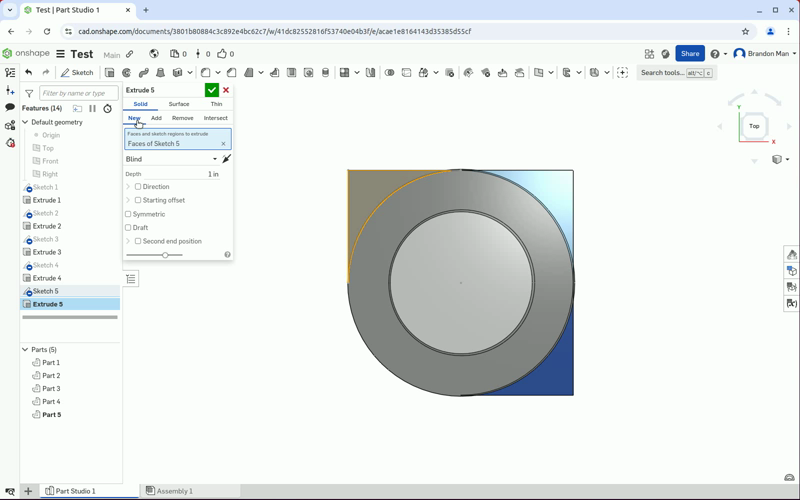
key(tab, 4)
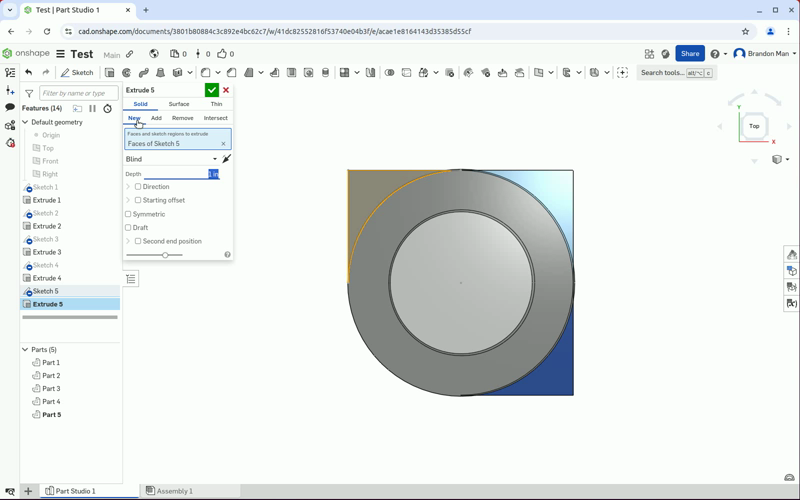
text(-3.611)
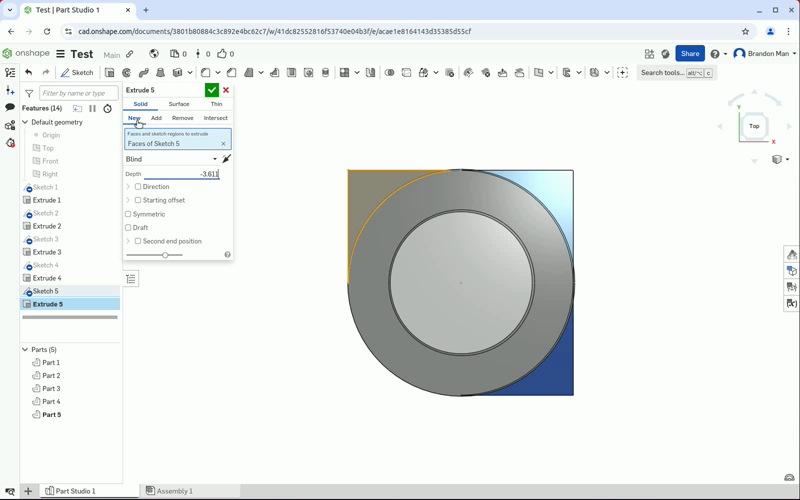
key(enter)
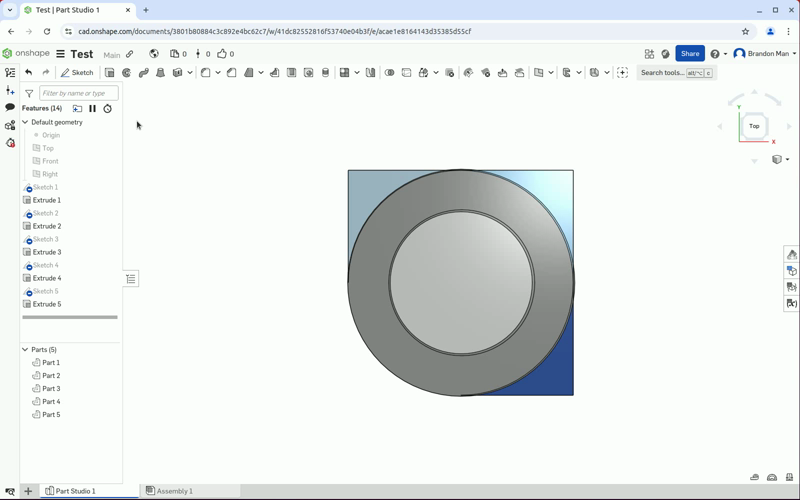
key(shift+h)
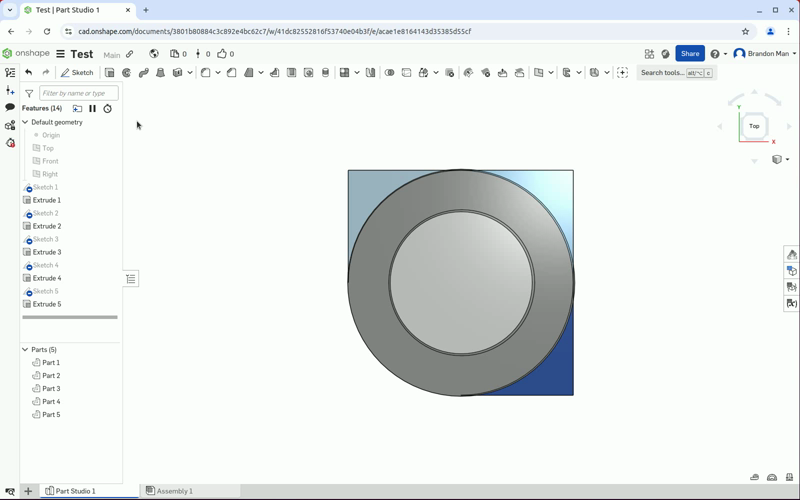
key(shift+h)
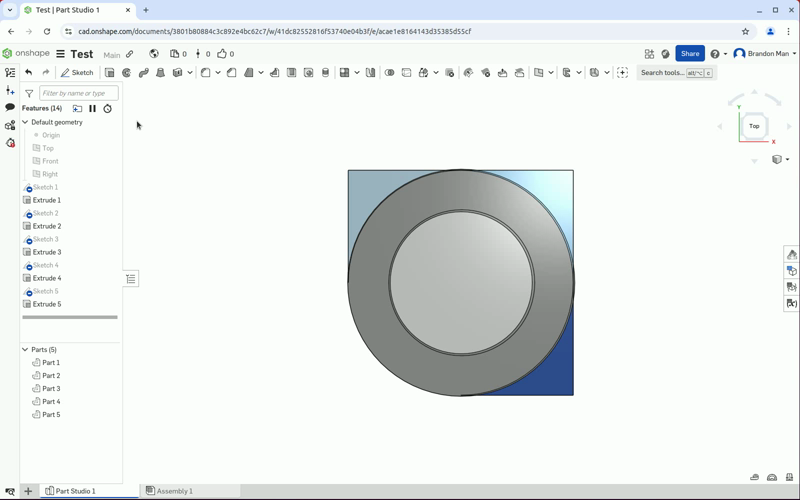
mouse_move(73, 189)
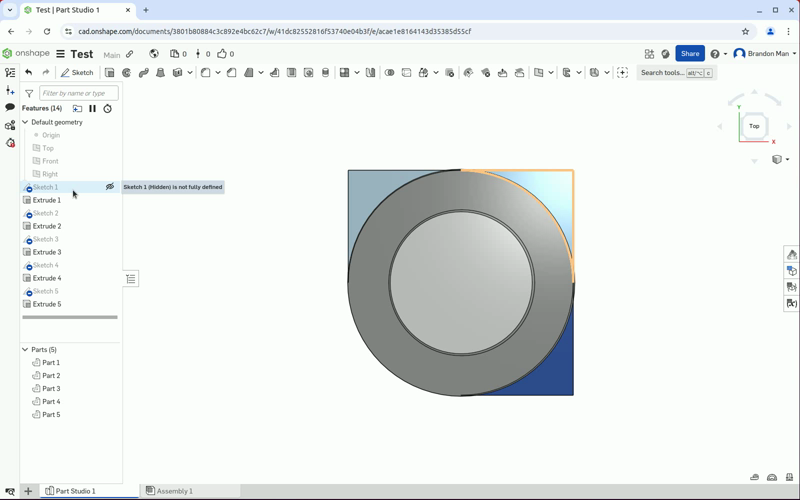
click(73, 189)
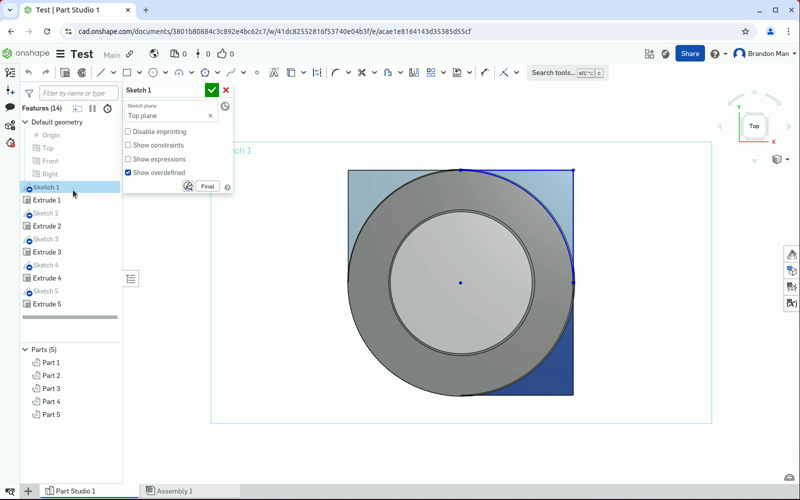
mouse_move(229, 92)
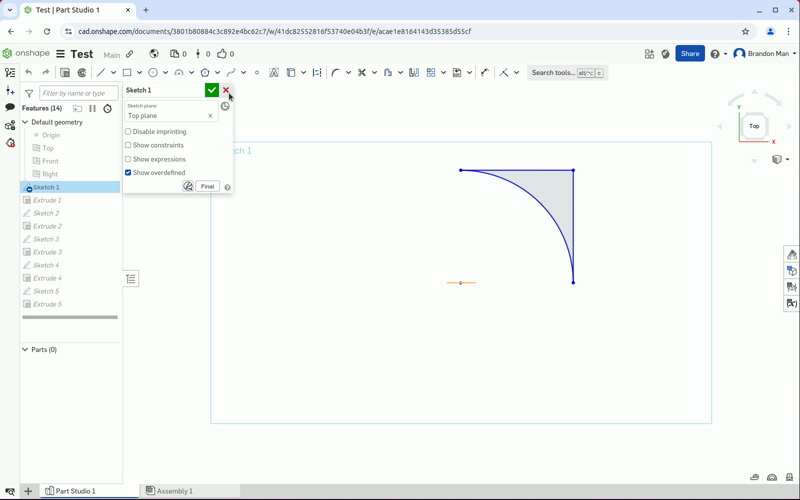
click(229, 92)
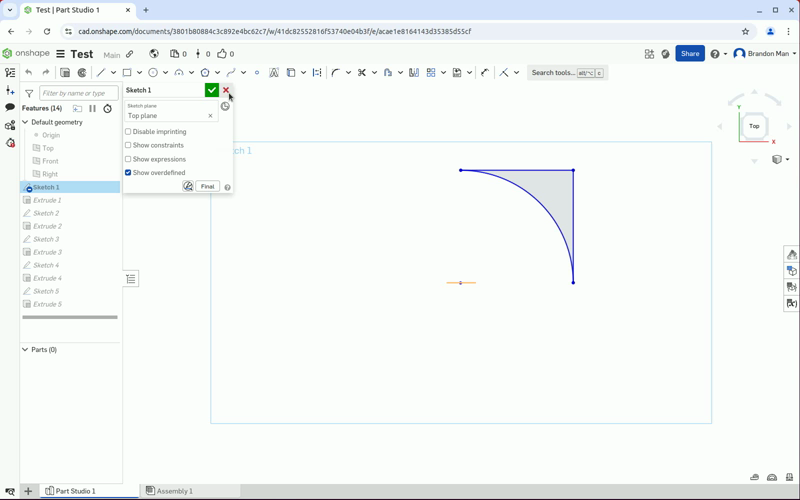
key(shift+s)
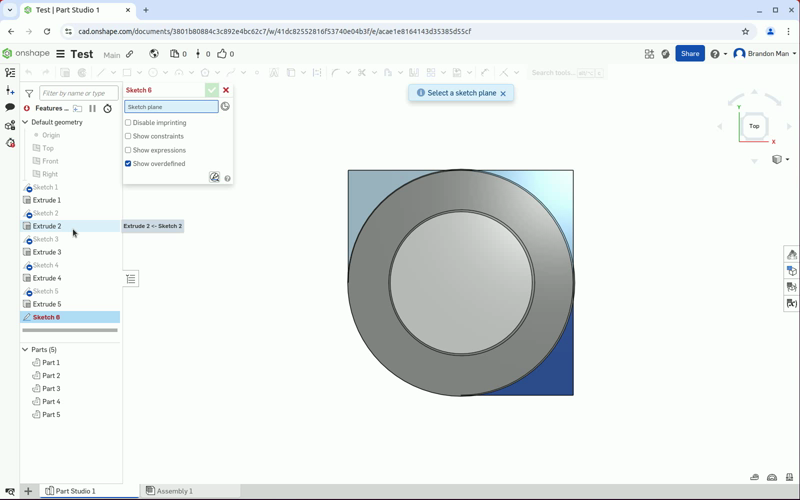
scroll(3)
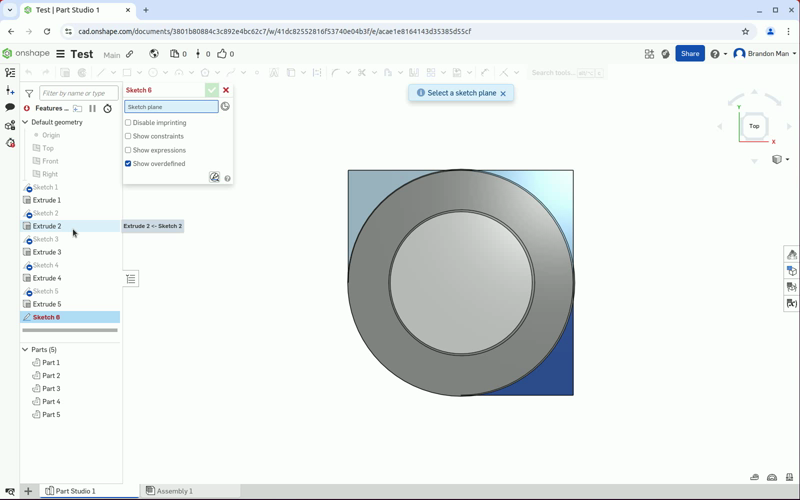
mouse_move(73, 150)
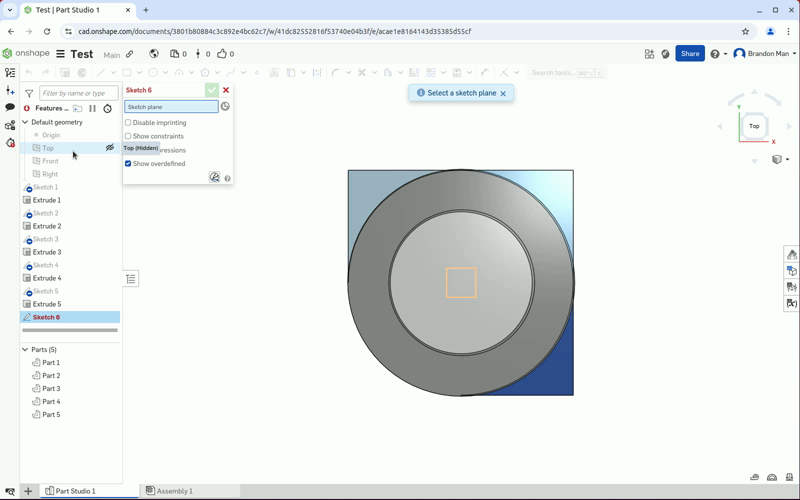
click(73, 150)
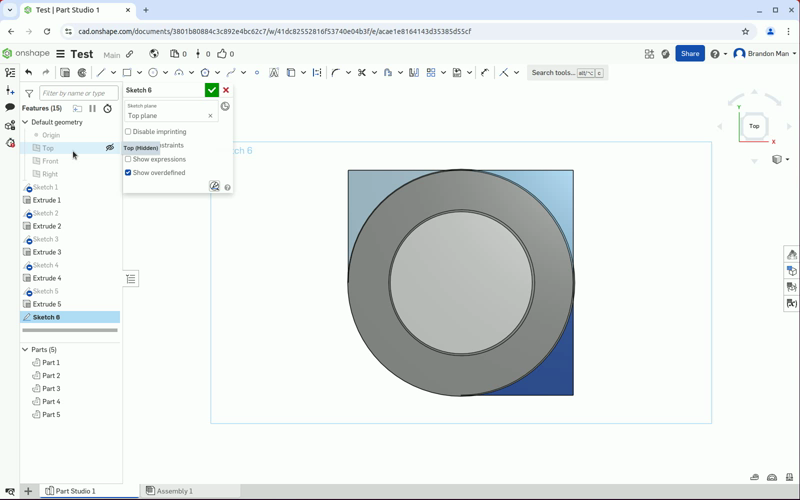
mouse_move(73, 352)
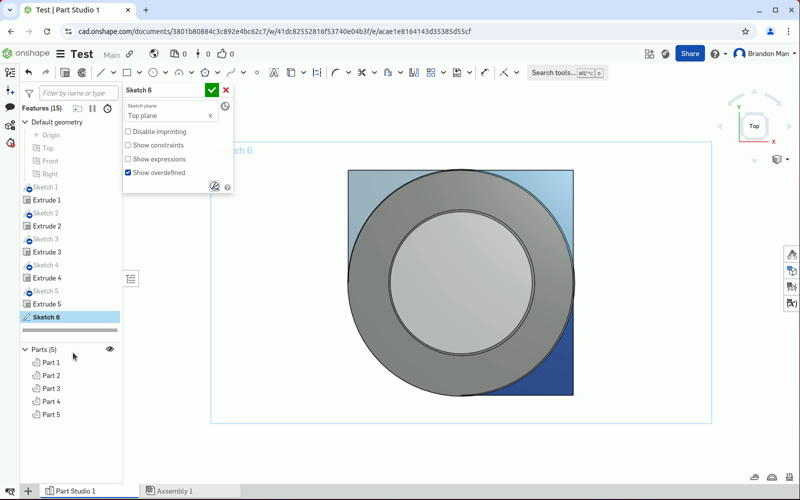
key(y)
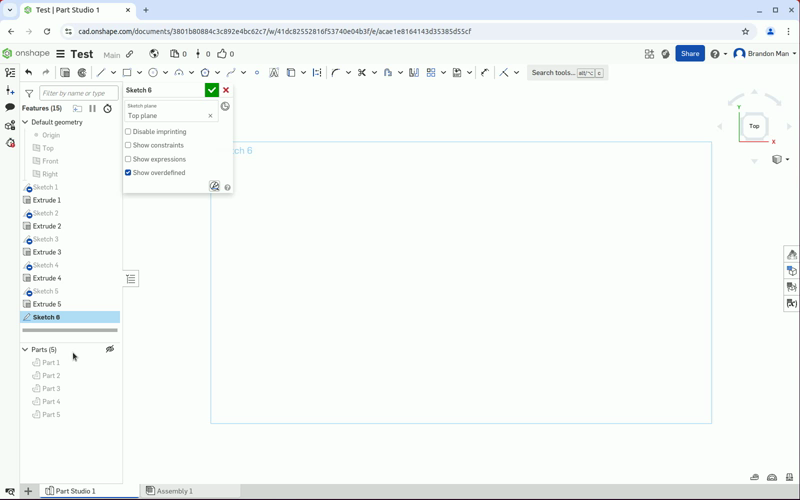
key(l)
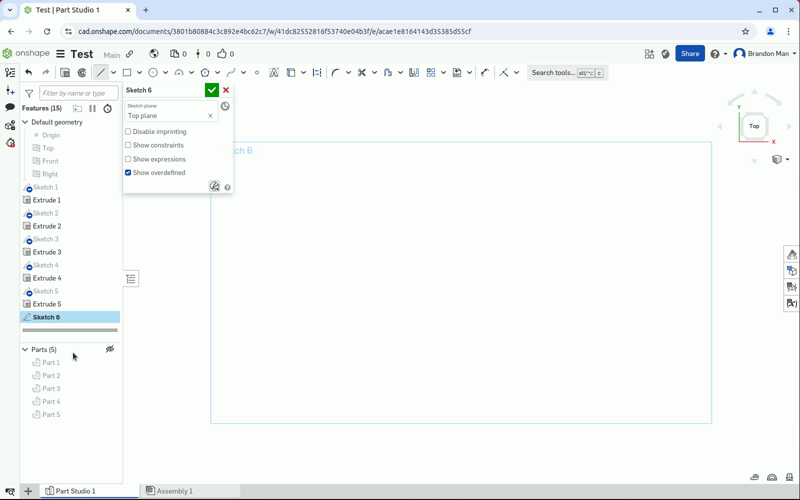
key_down(shift)
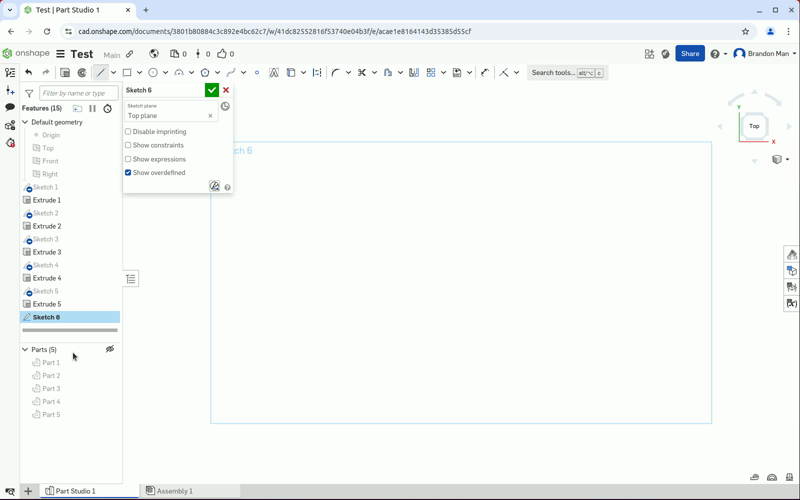
mouse_move(348, 395)
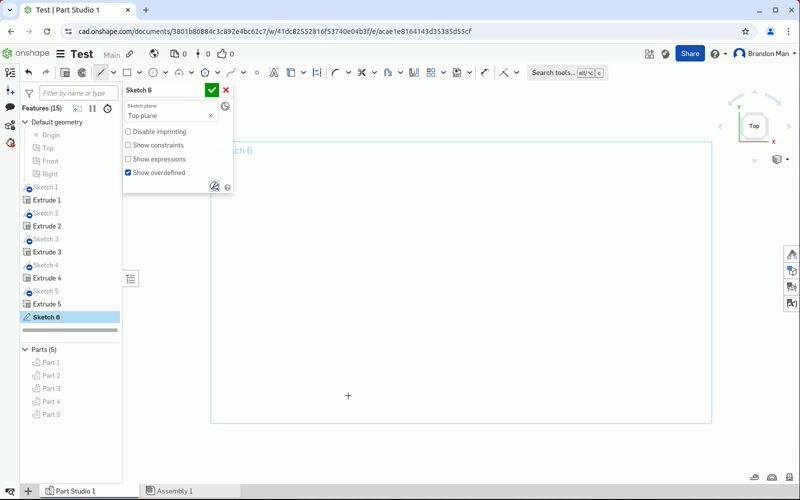
click(348, 395)
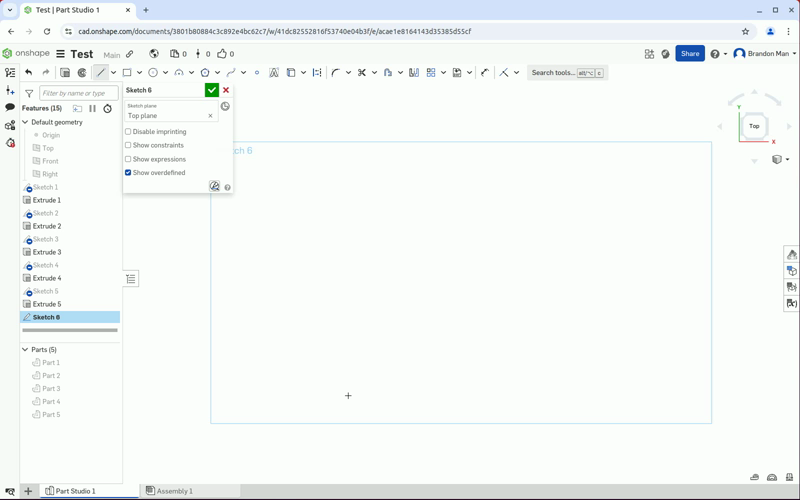
key_up(shift)
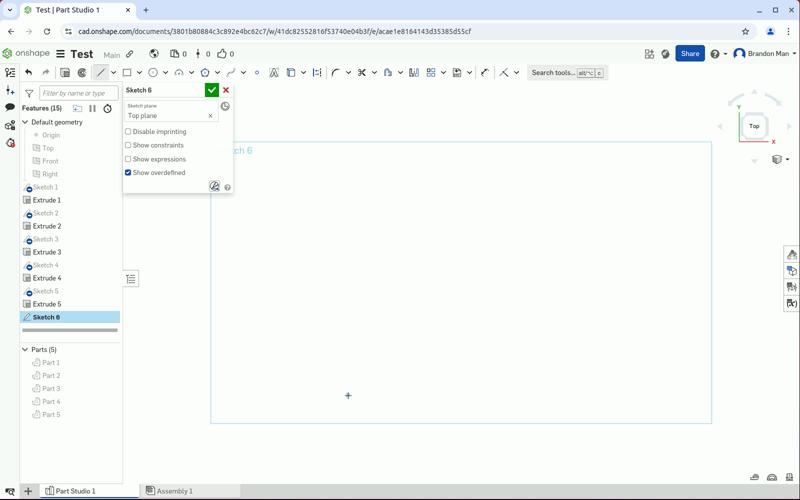
key_down(shift)
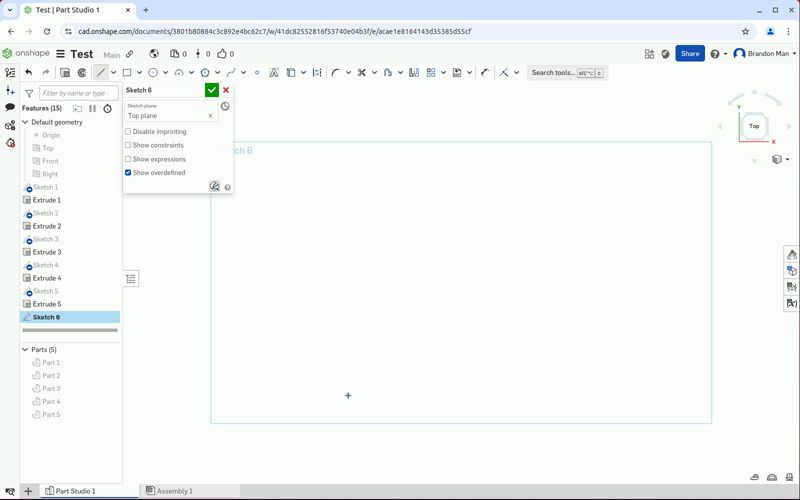
mouse_move(460, 395)
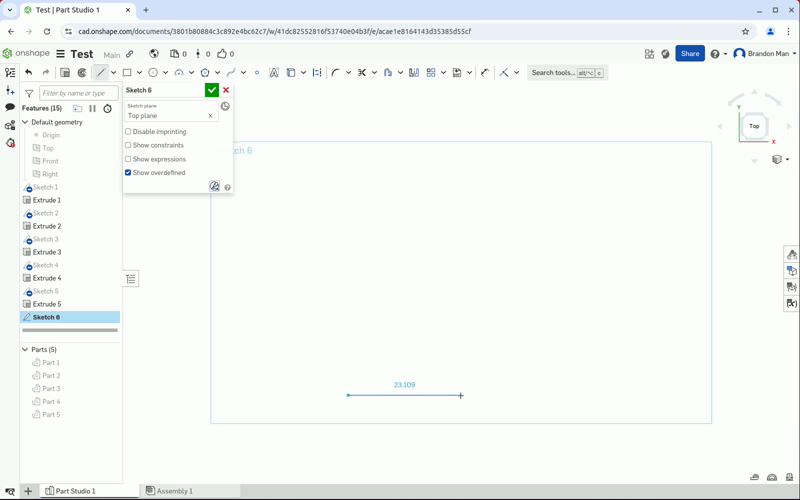
click(460, 395)
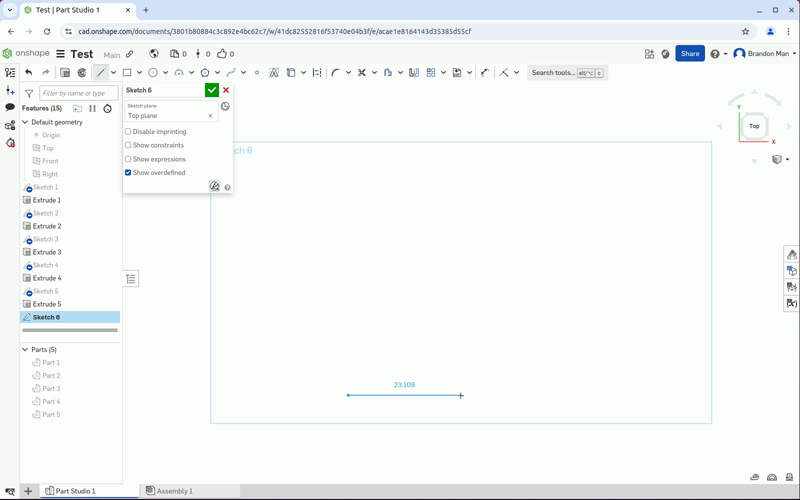
key_up(shift)
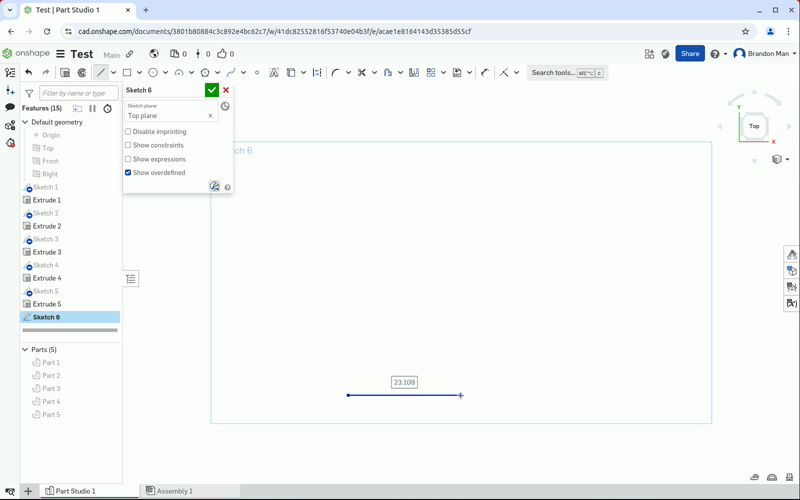
key(esc)
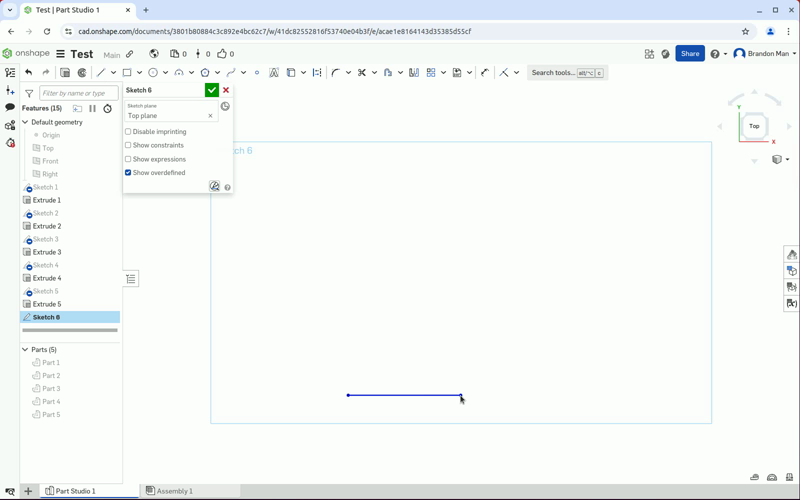
key(a)
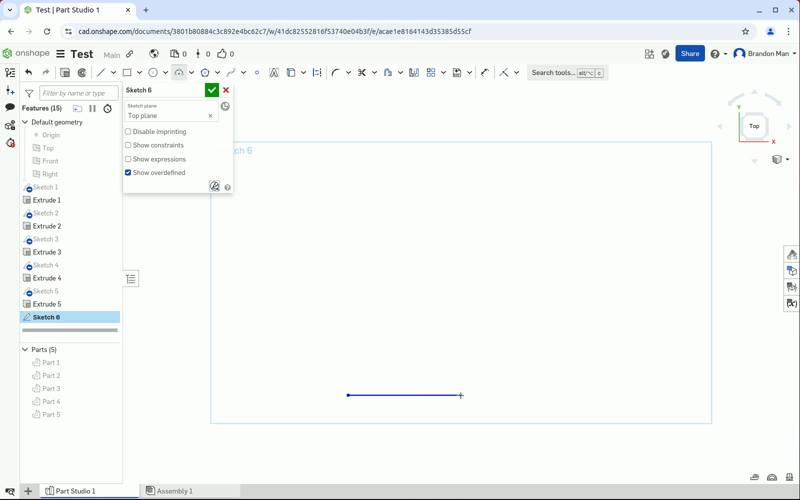
mouse_move(460, 395)
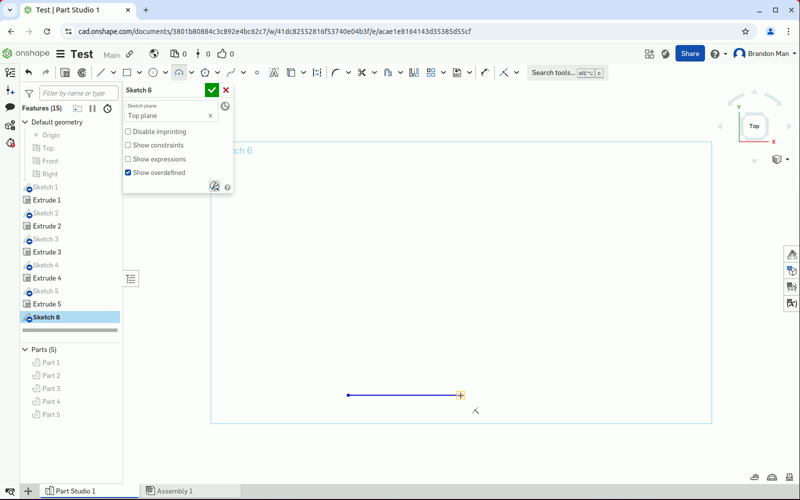
click(460, 395)
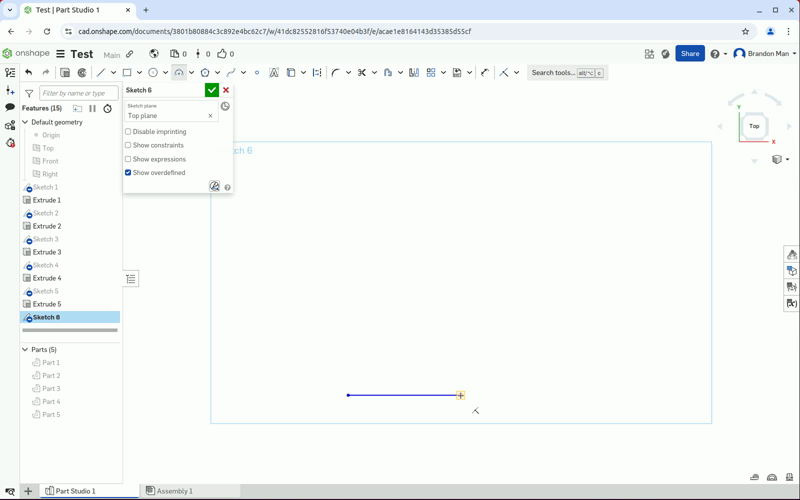
key_down(shift)
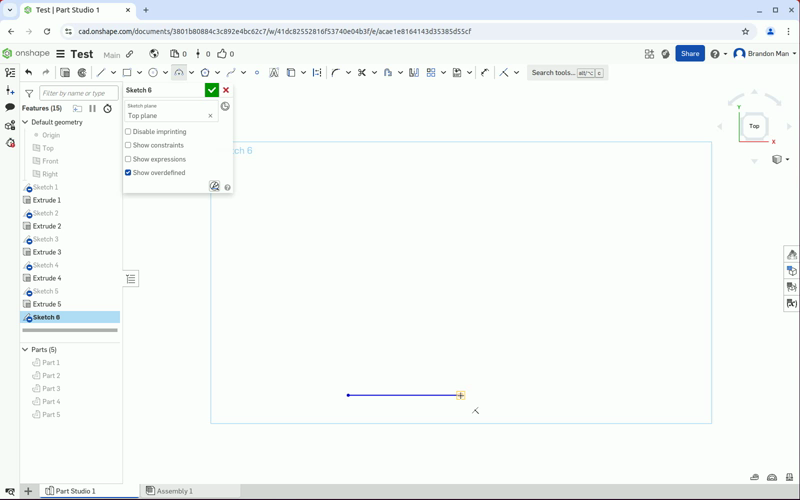
mouse_move(348, 282)
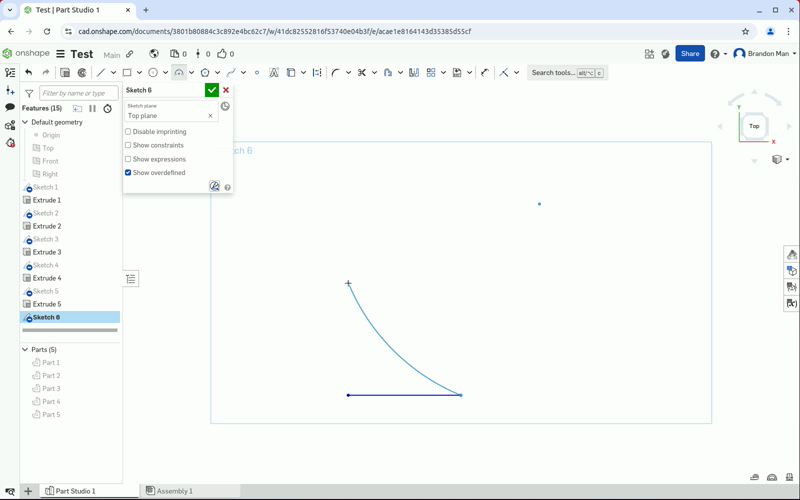
click(348, 282)
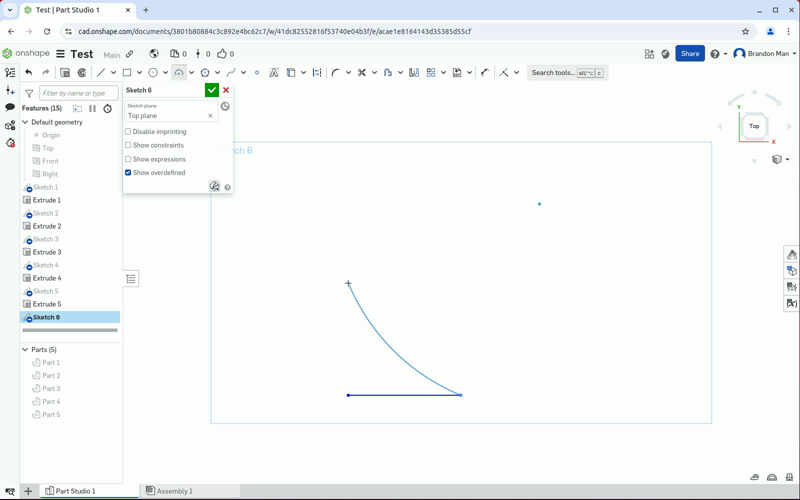
mouse_move(381, 362)
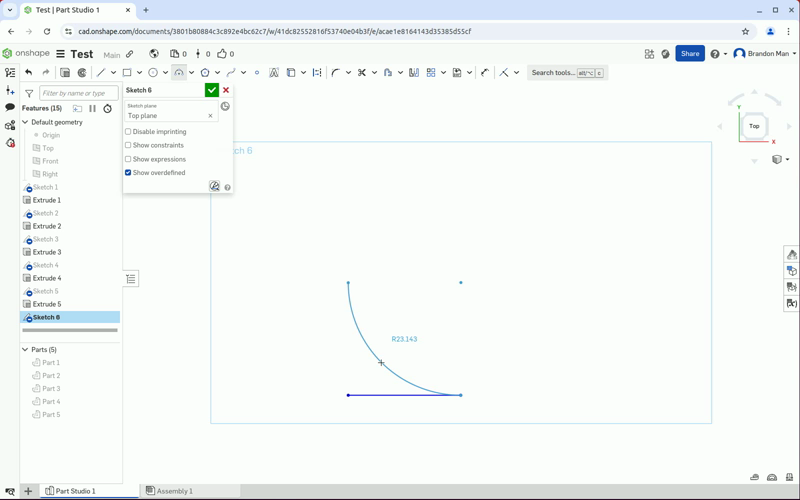
click(381, 362)
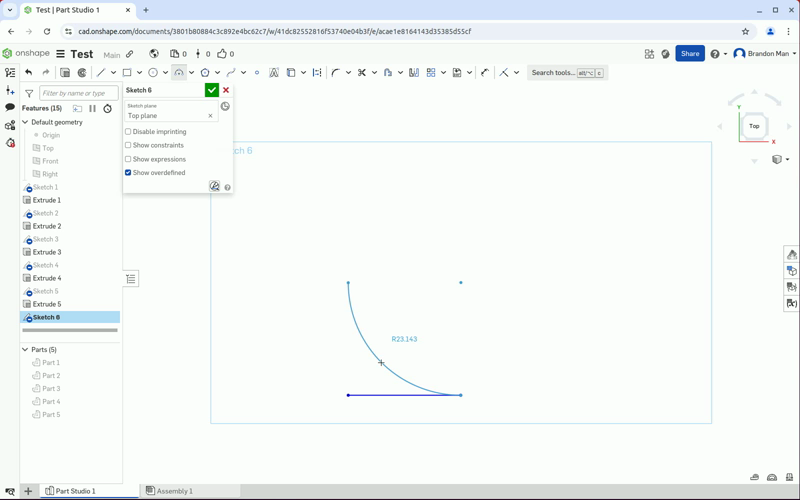
key_up(shift)
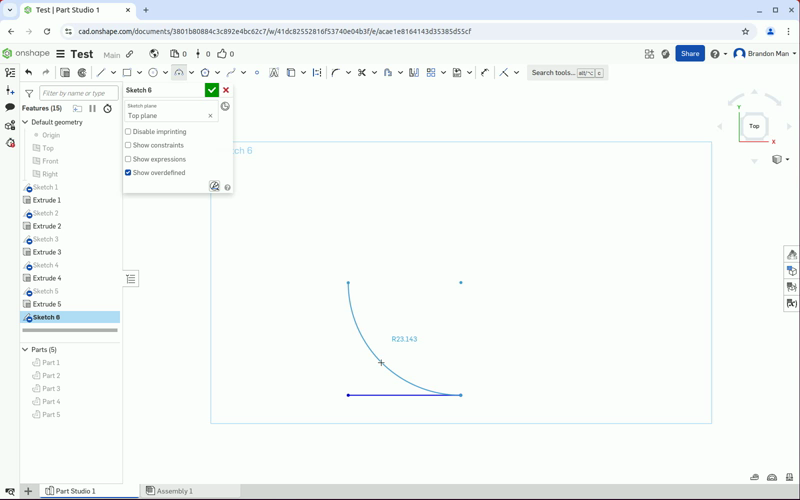
key(esc)
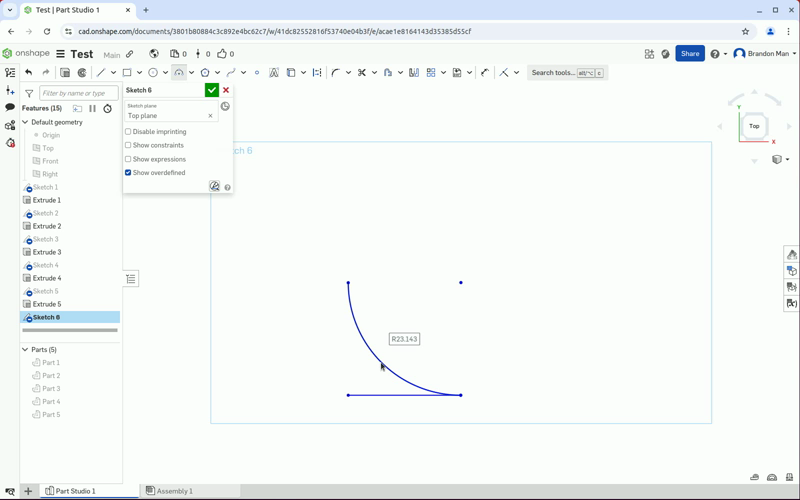
key(l)
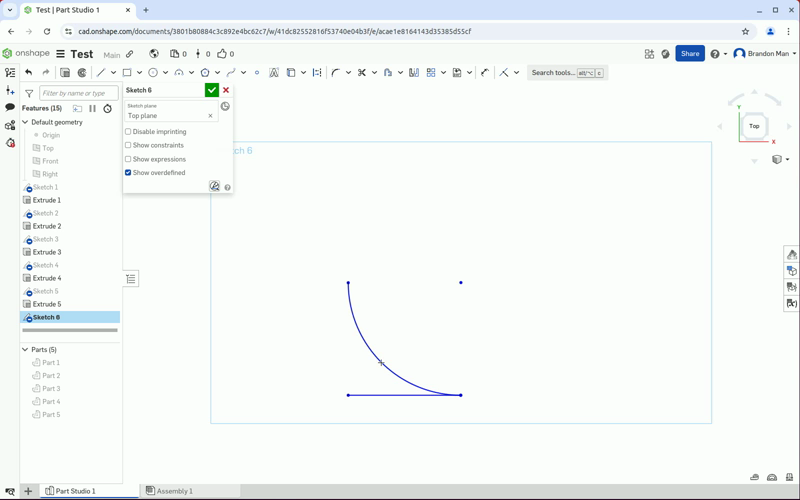
mouse_move(348, 282)
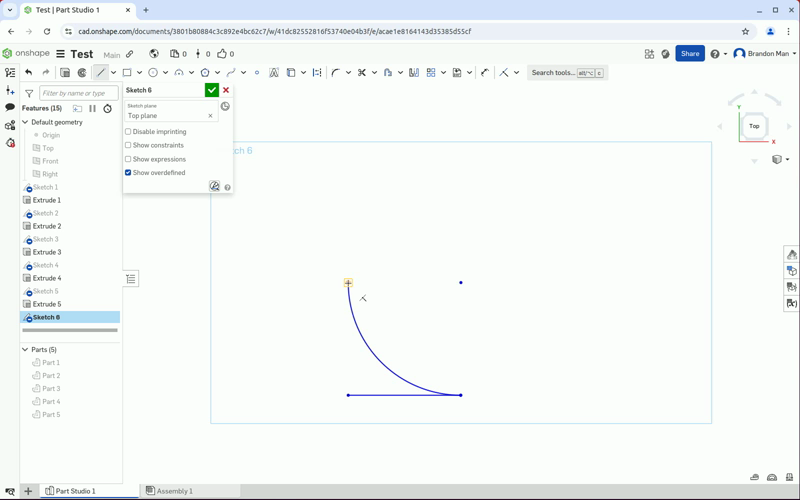
click(348, 282)
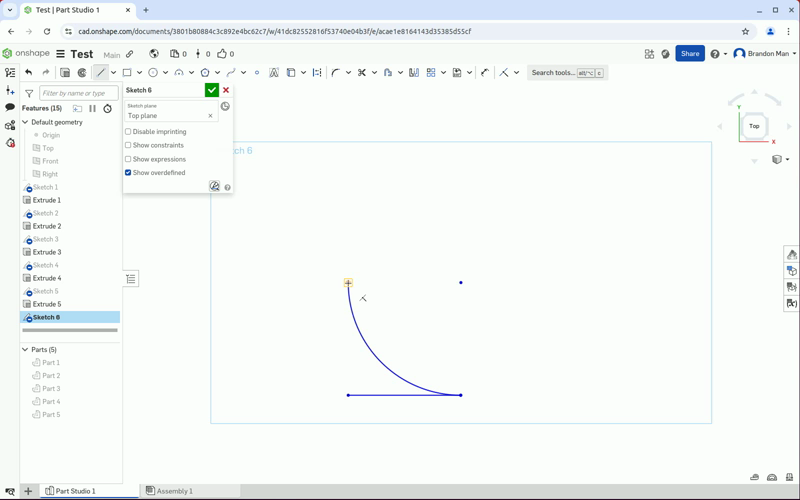
key_down(shift)
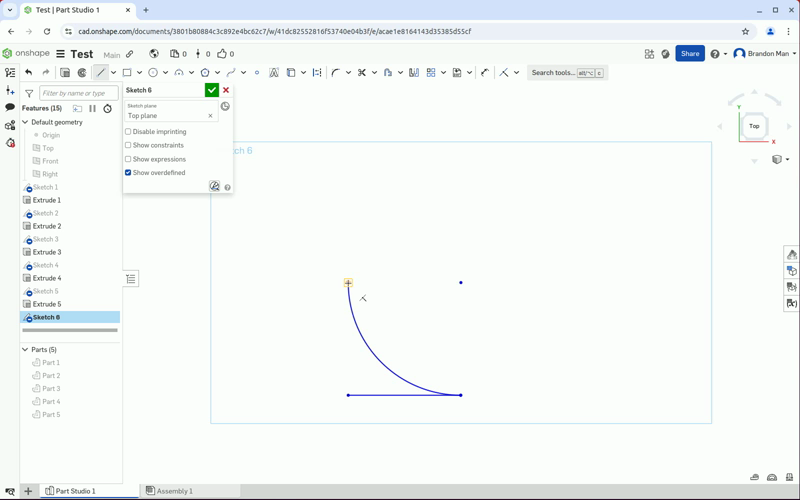
mouse_move(348, 395)
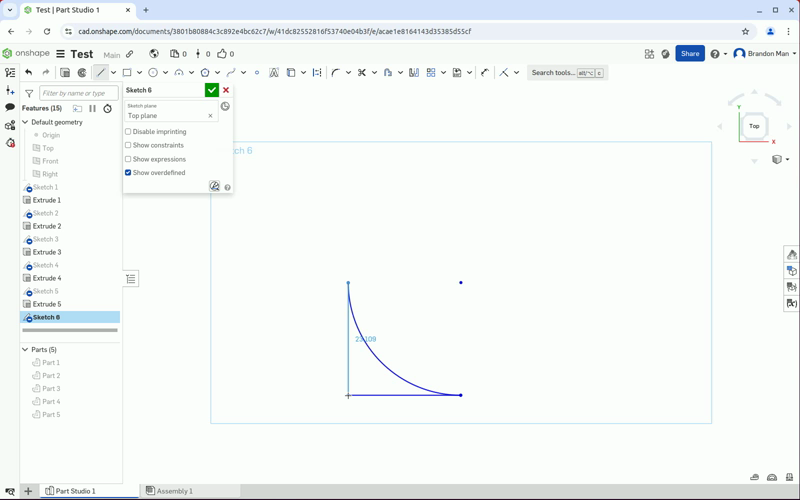
key_up(shift)
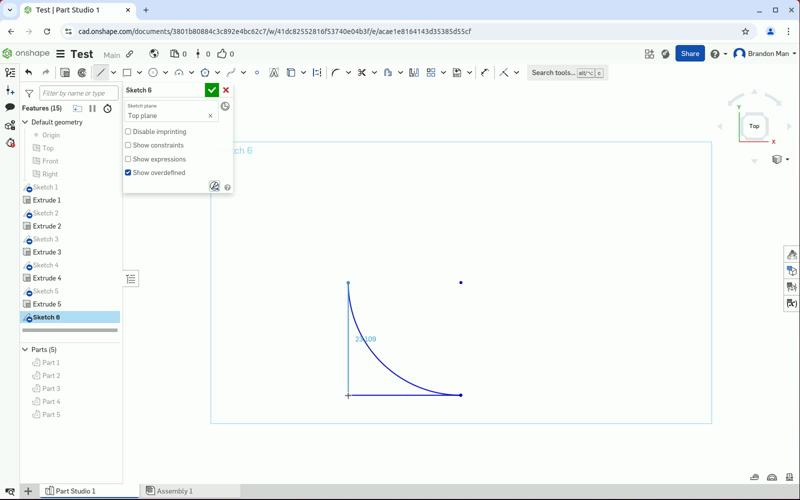
click(348, 395)
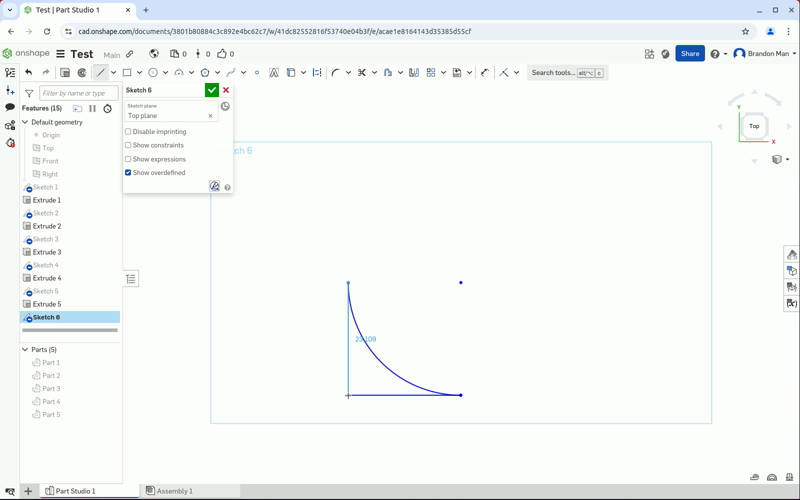
key(esc)
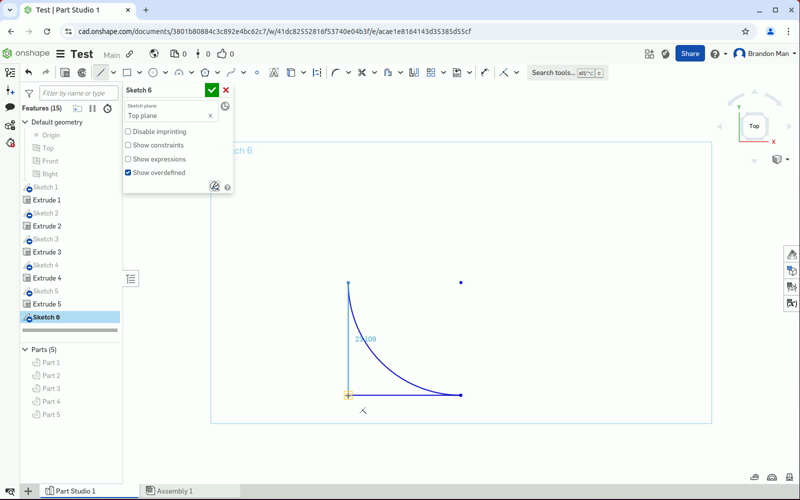
mouse_move(407, 385)
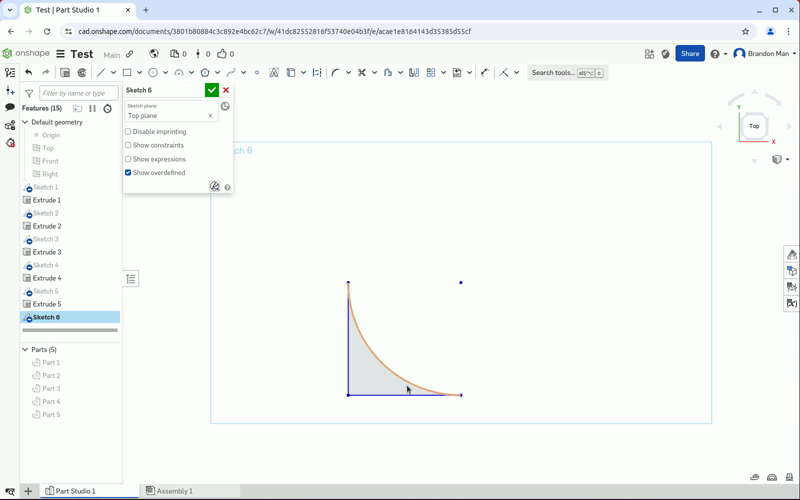
click(407, 385)
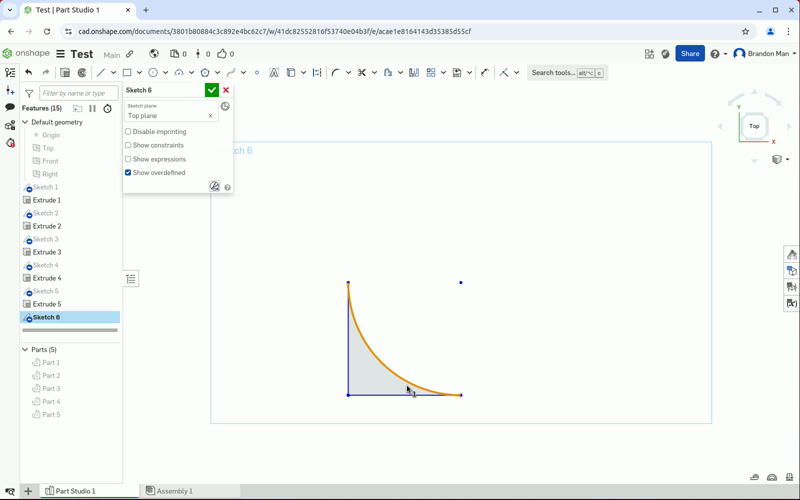
mouse_move(73, 352)
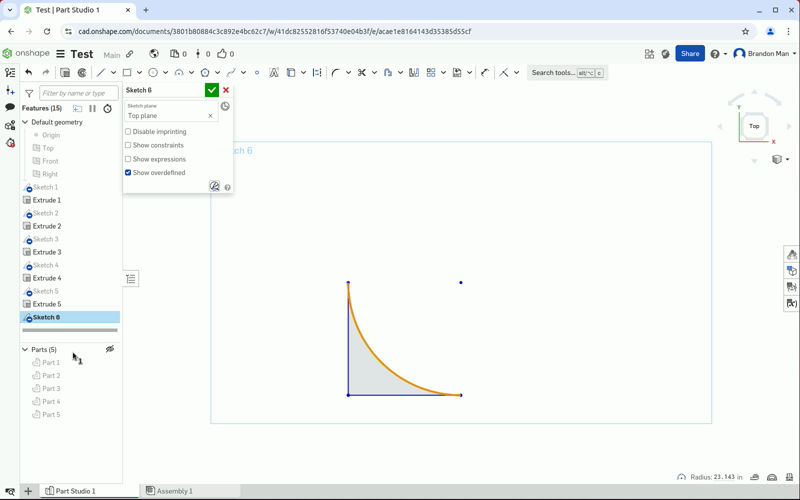
key(shift+y)
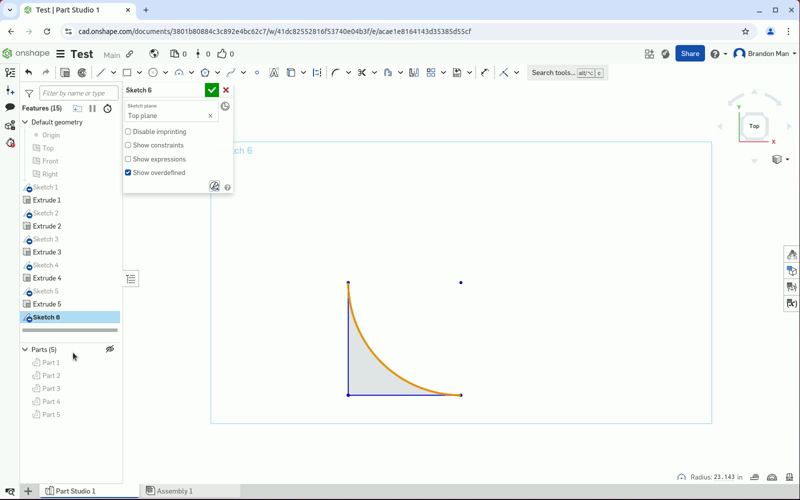
key(shift+e)
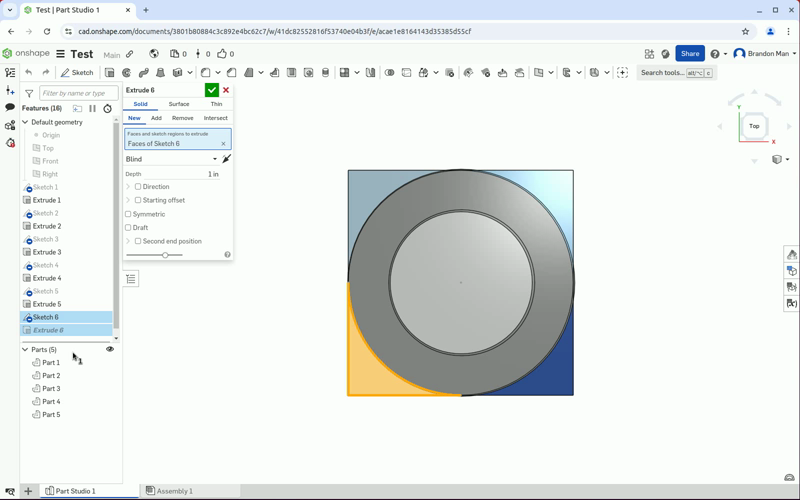
mouse_move(143, 106)
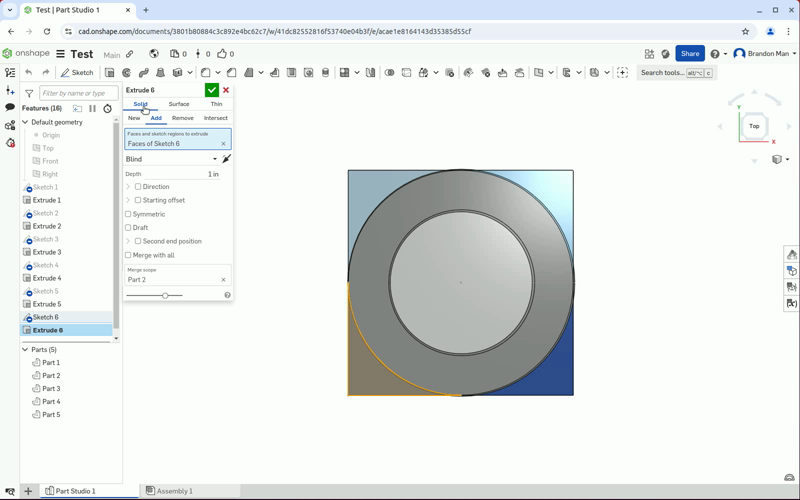
click(143, 106)
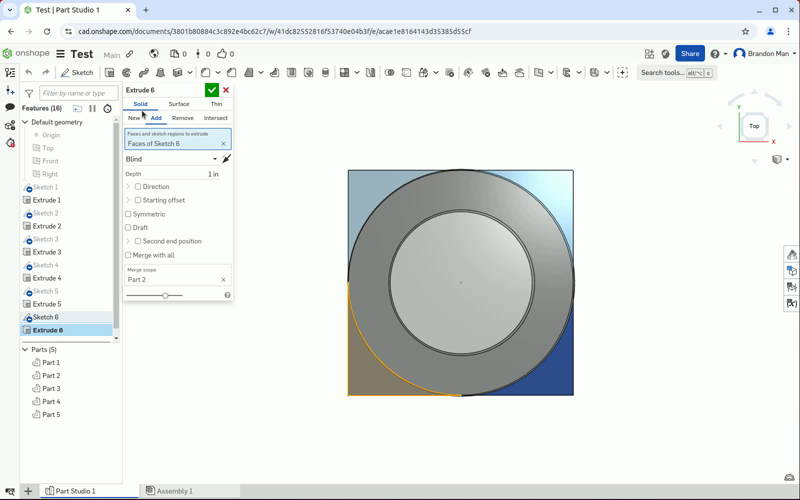
mouse_move(137, 120)
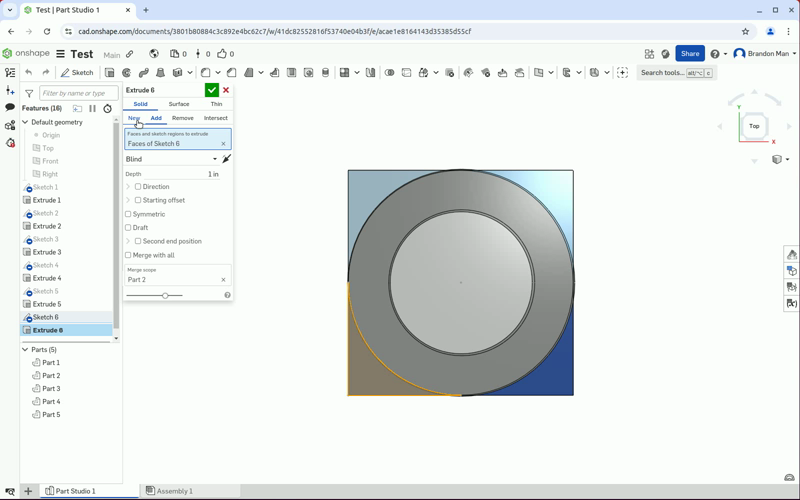
click(137, 120)
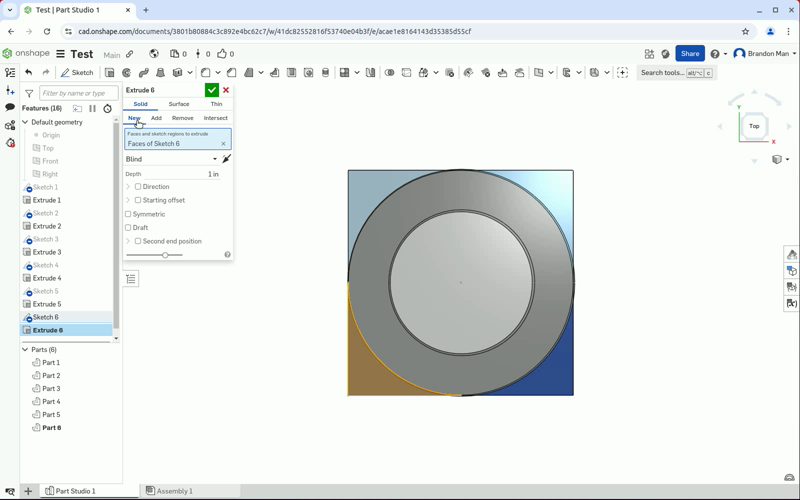
key(tab, 4)
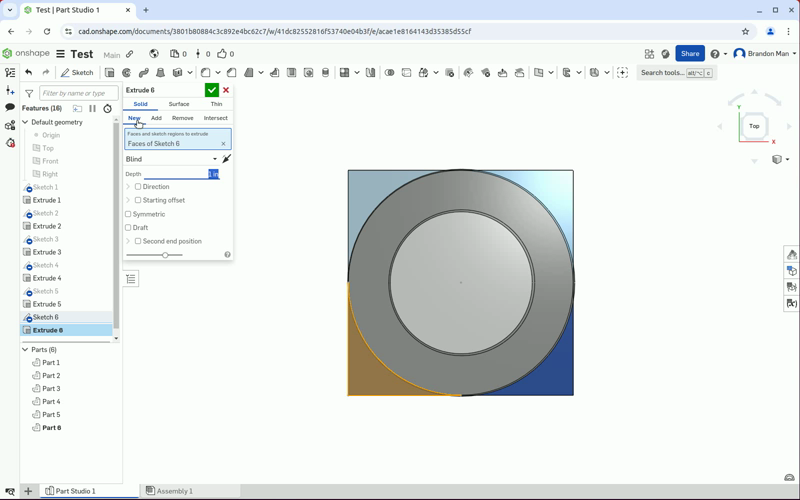
text(-3.611)
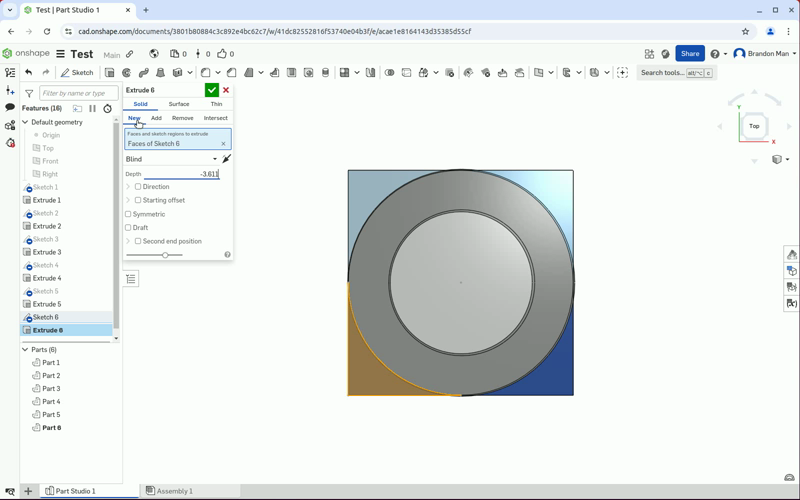
key(enter)
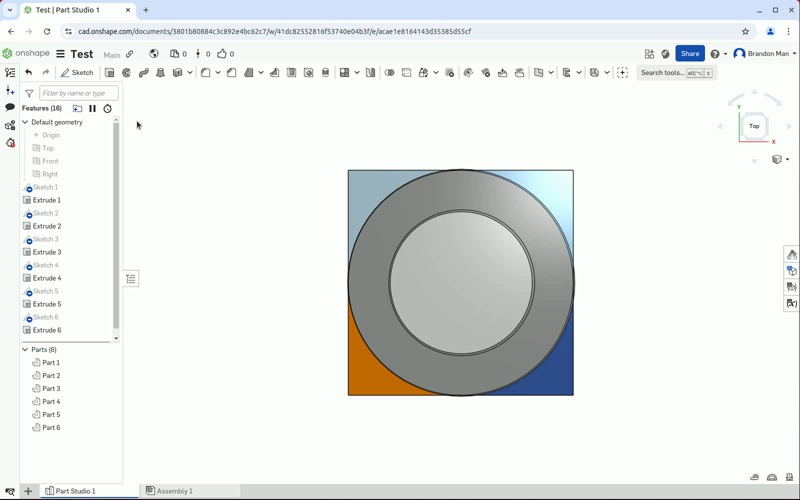
key(shift+h)
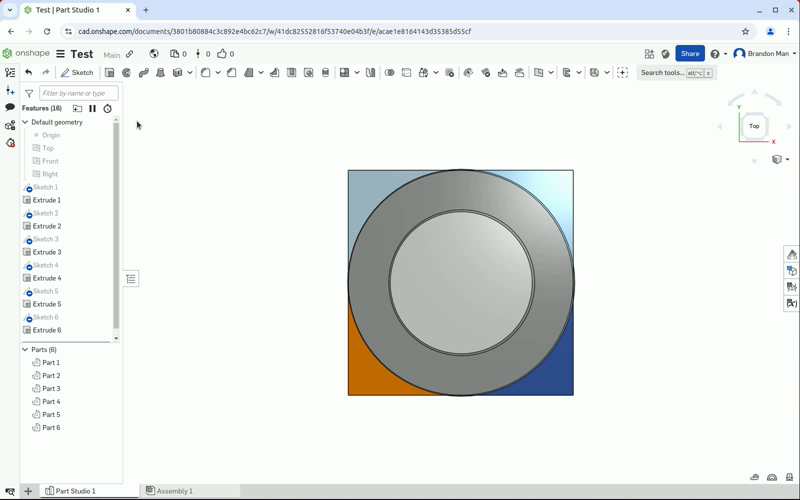
key(shift+h)
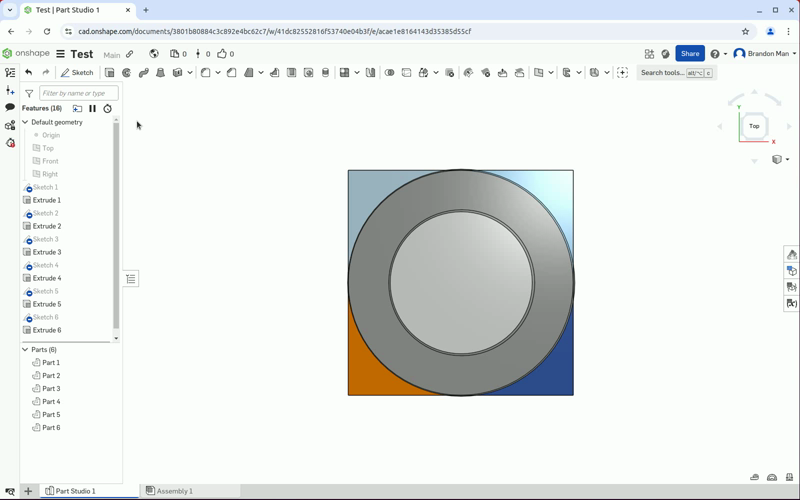
mouse_move(69, 189)
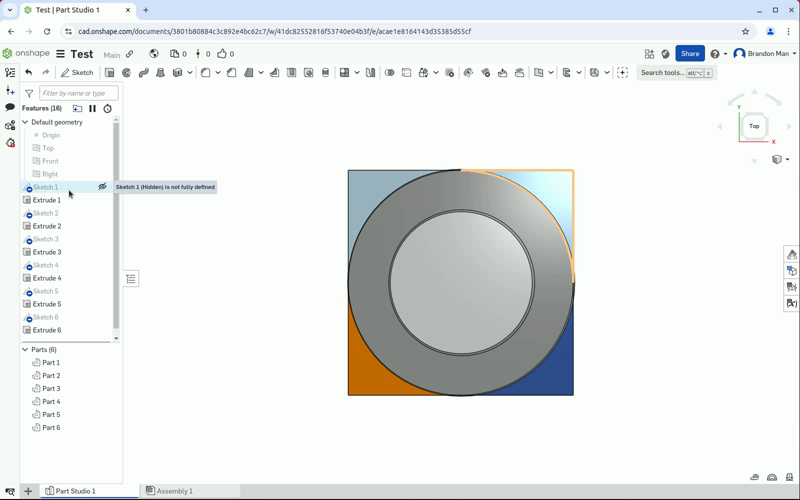
click(69, 189)
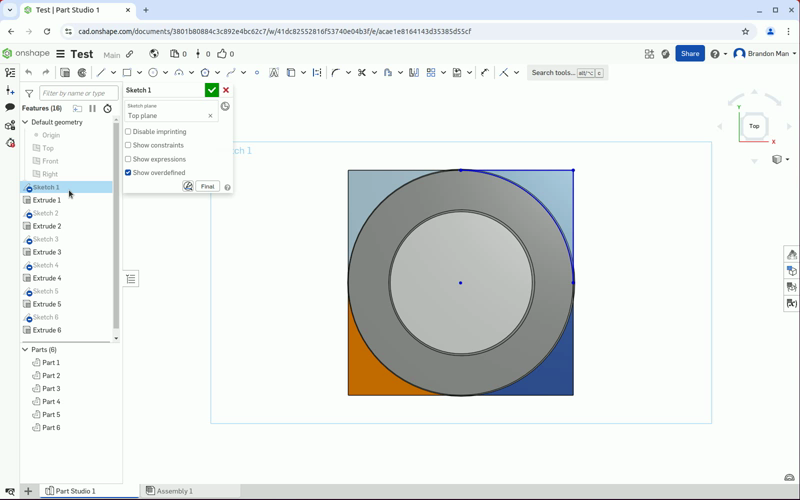
mouse_move(229, 92)
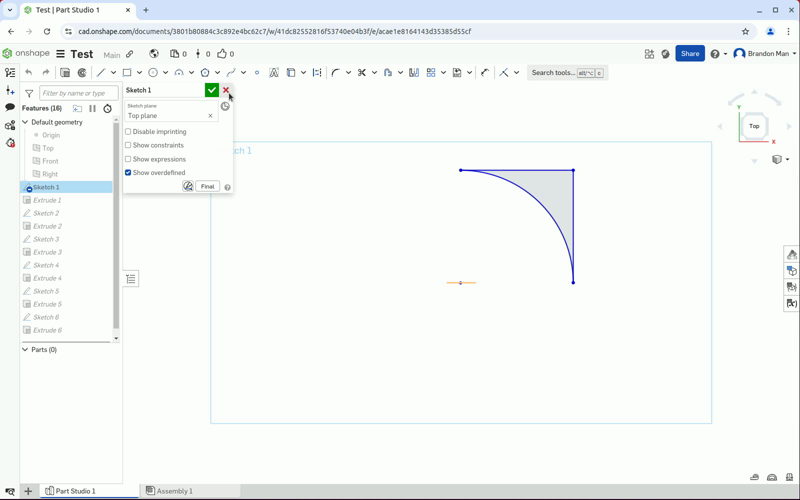
click(229, 92)
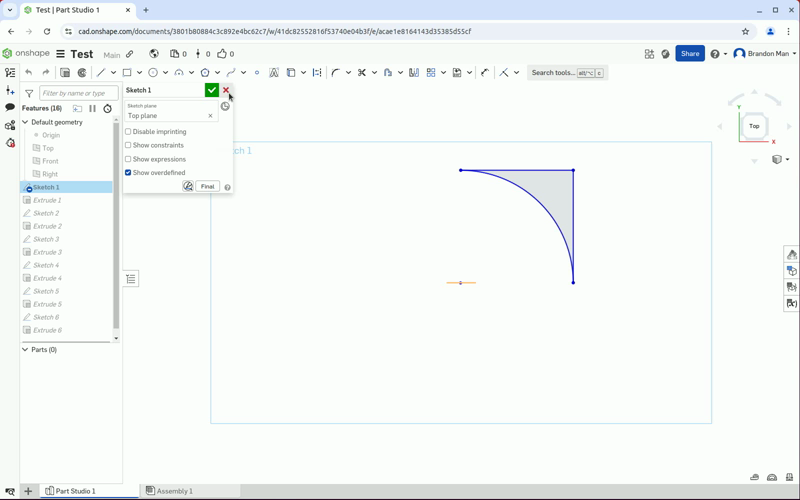
key(shift+s)
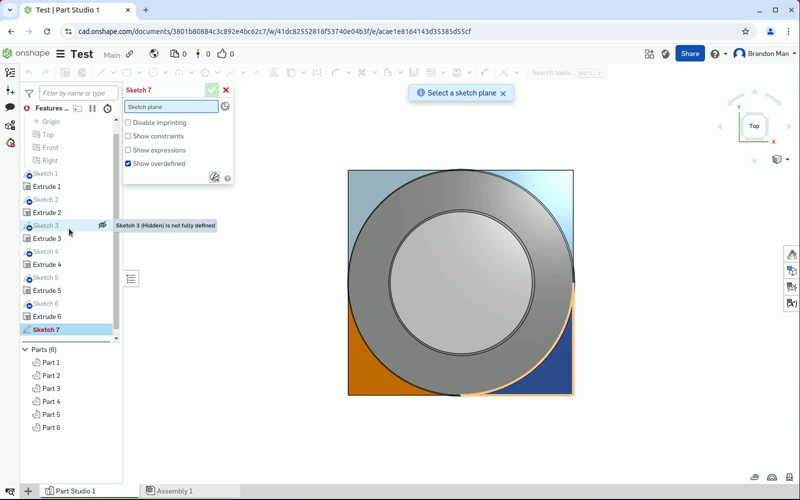
scroll(3)
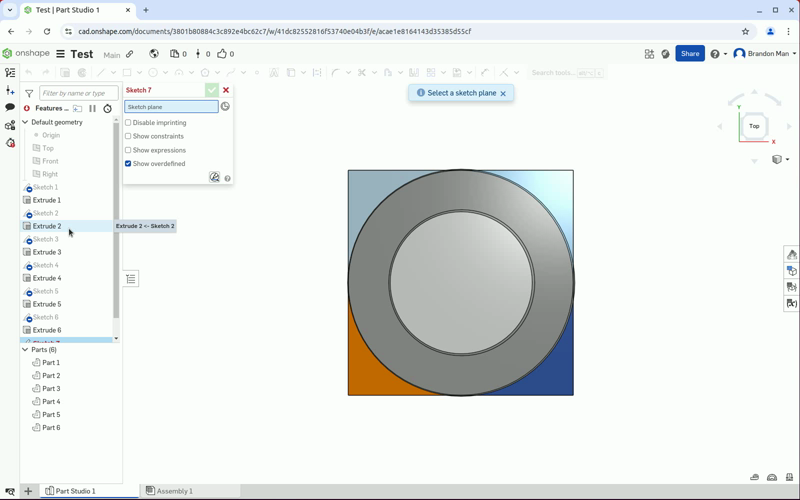
mouse_move(69, 150)
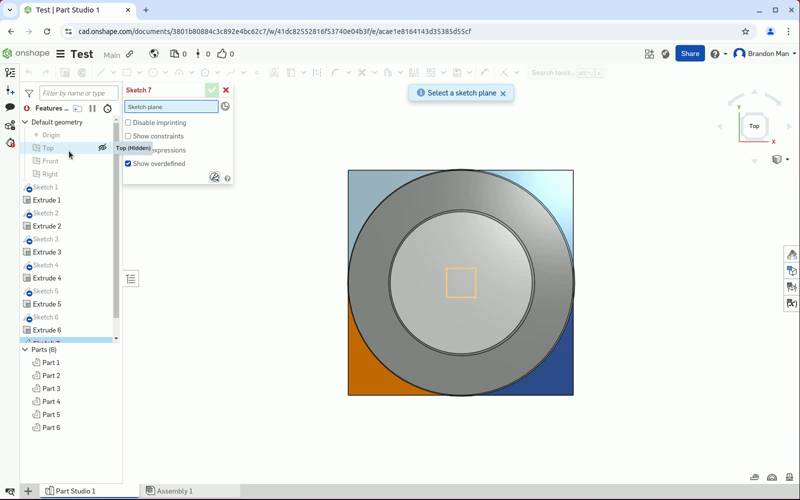
click(69, 150)
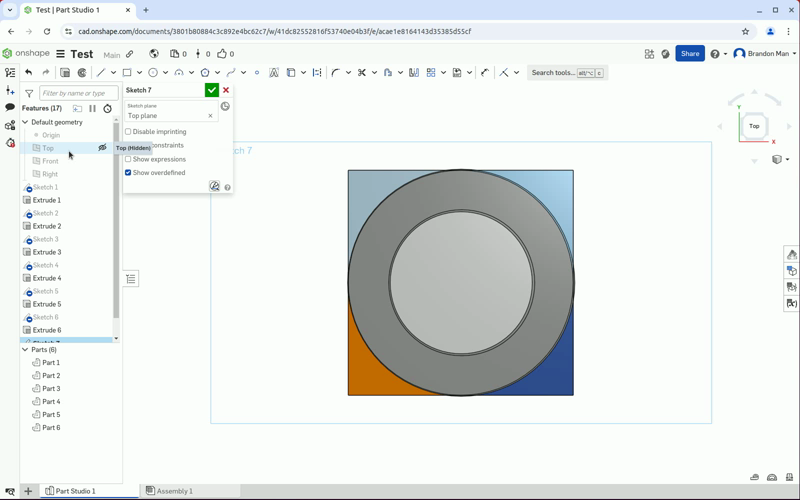
mouse_move(73, 352)
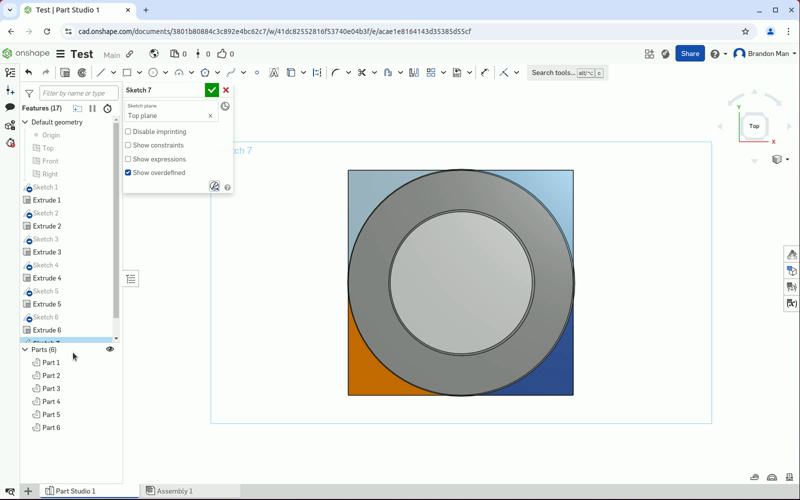
key(y)
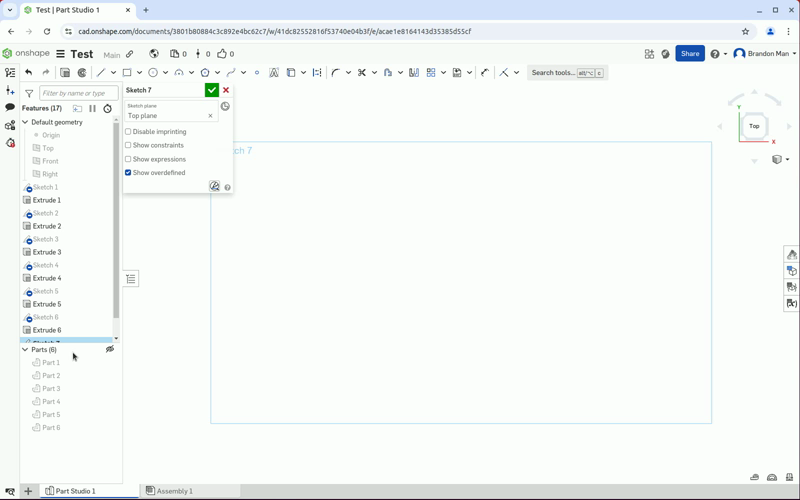
key(c)
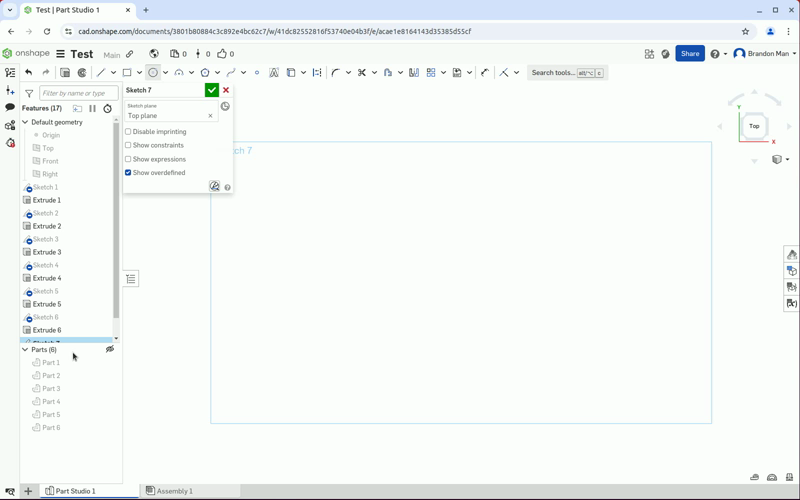
key_down(shift)
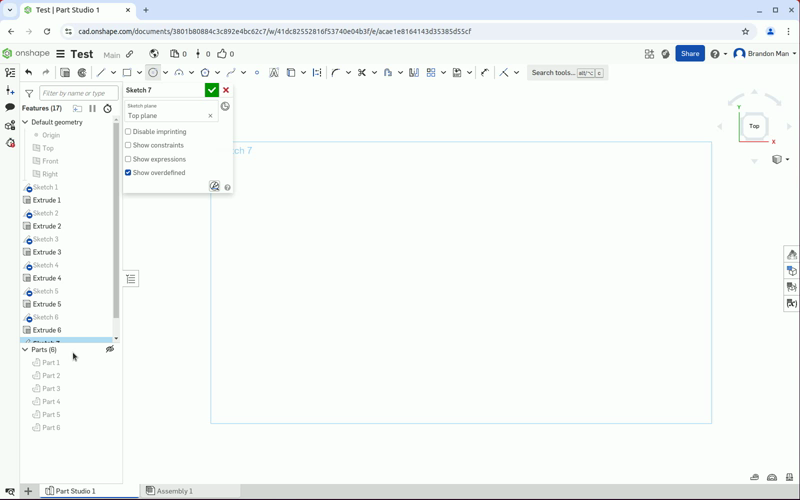
mouse_move(461, 282)
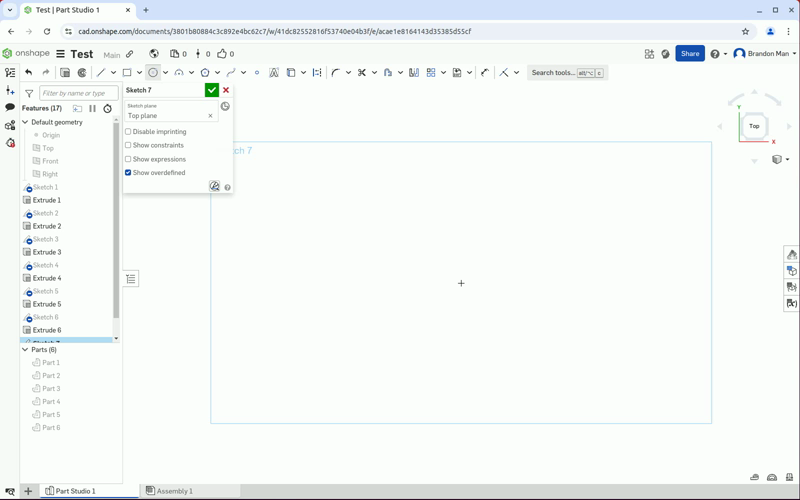
click(461, 282)
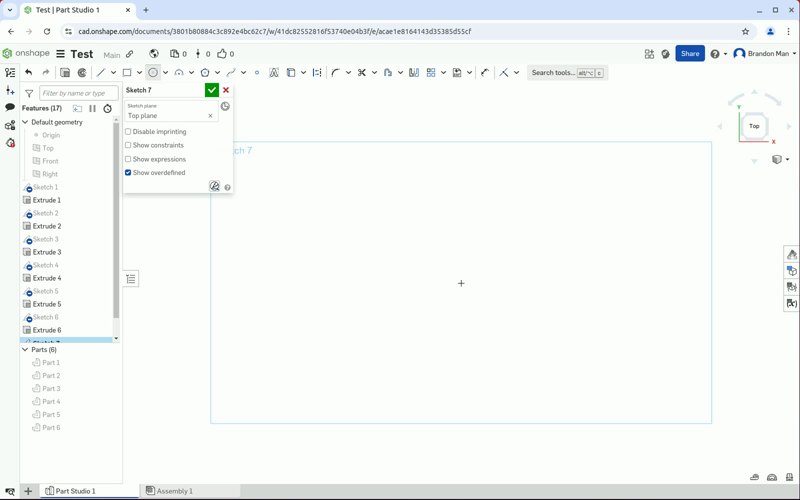
key_up(shift)
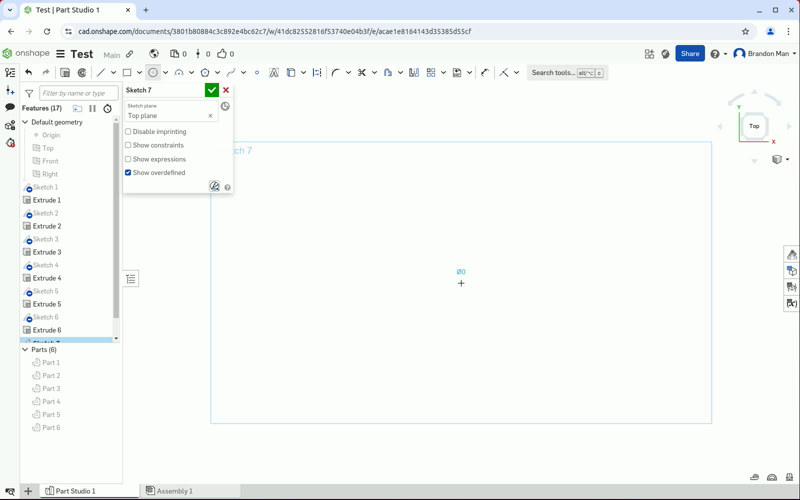
mouse_move(574, 282)
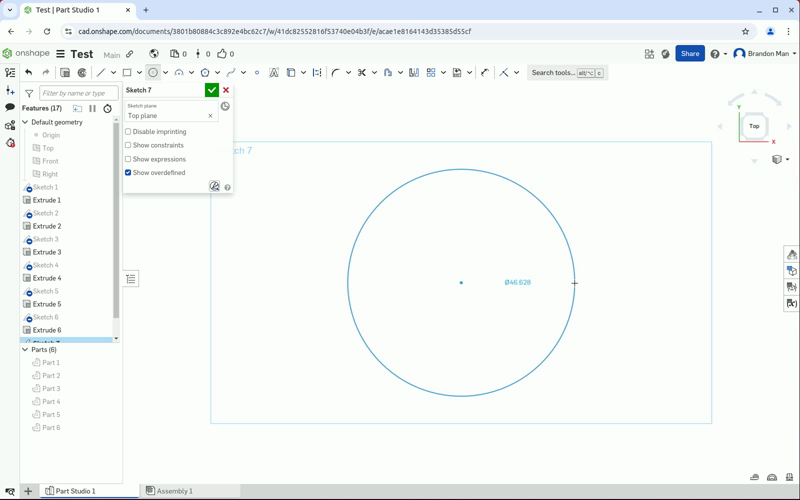
click(574, 282)
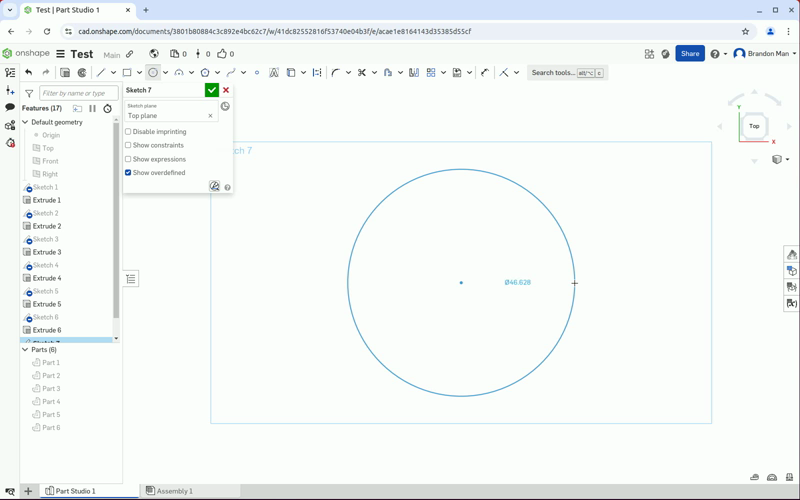
key(esc)
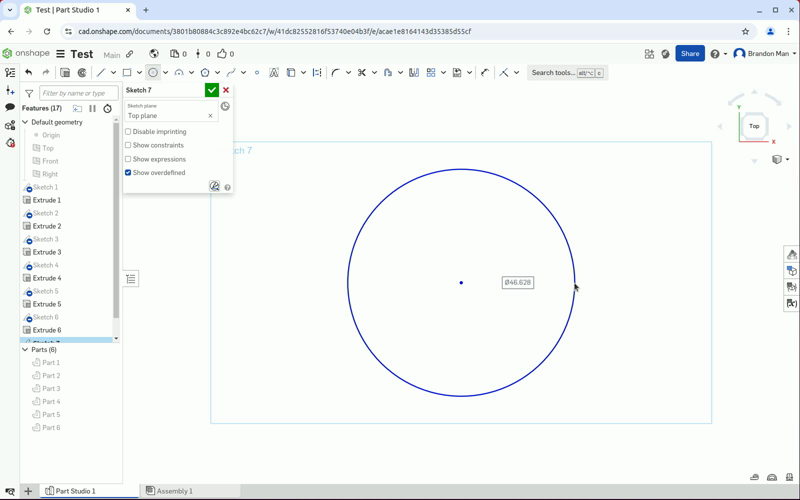
key(c)
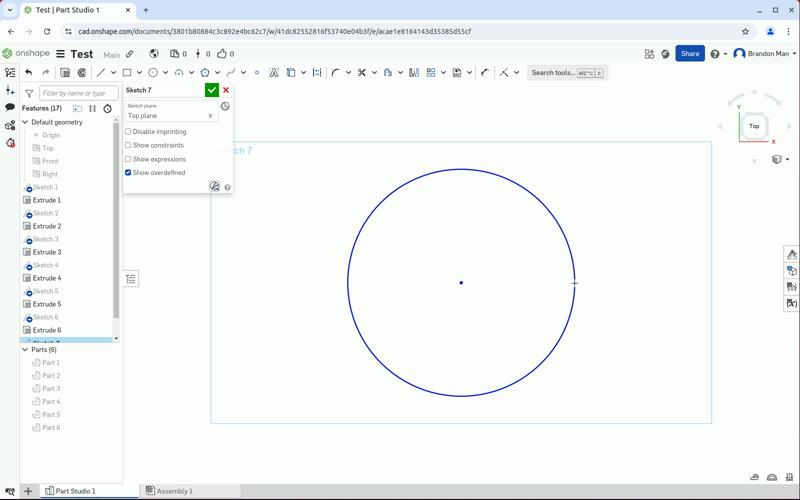
key_down(shift)
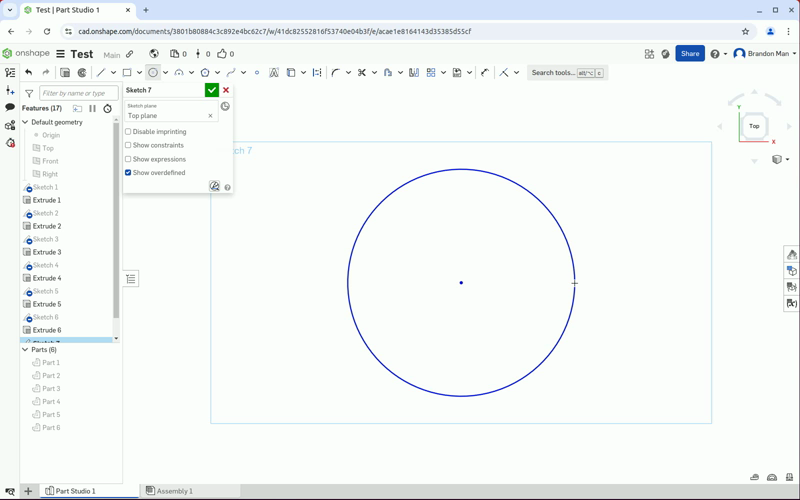
mouse_move(461, 282)
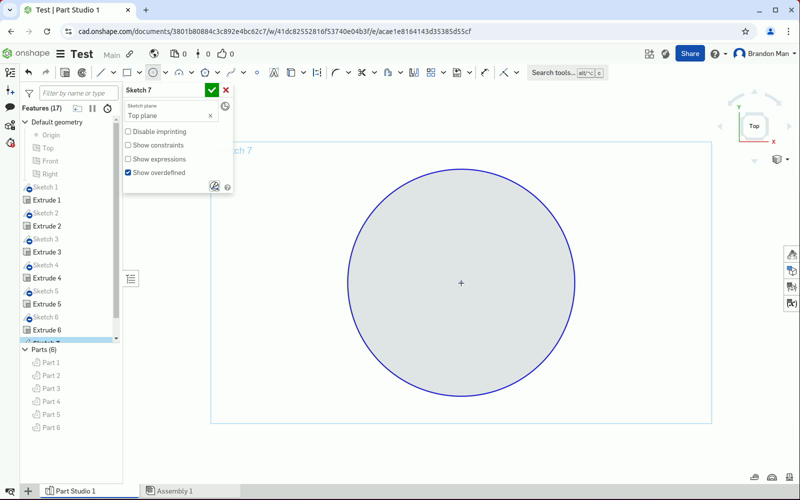
click(461, 282)
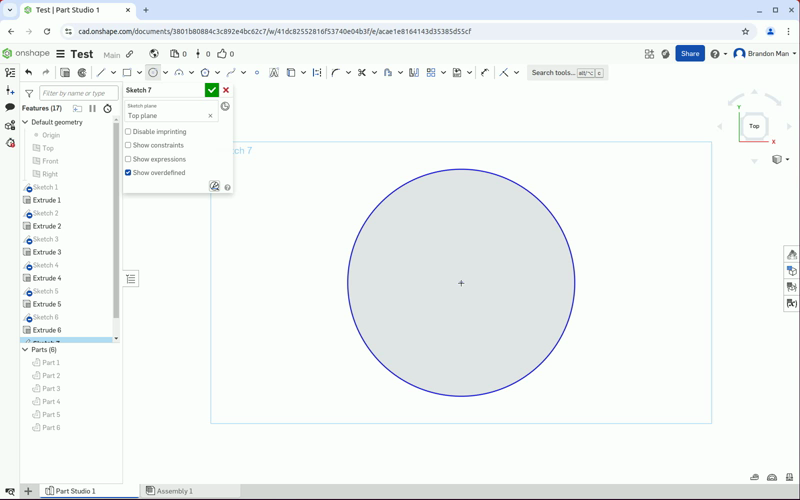
key_up(shift)
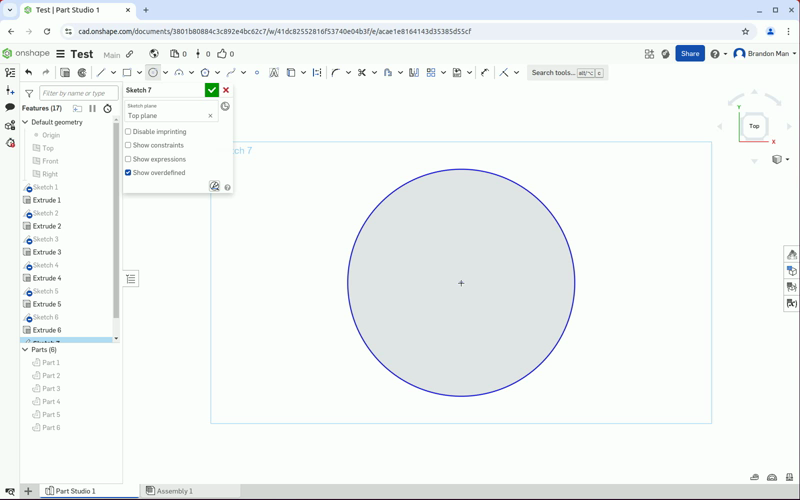
mouse_move(532, 282)
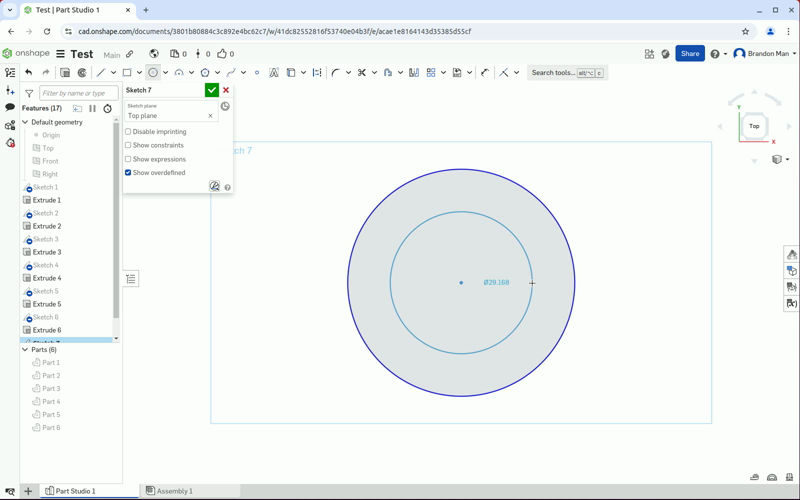
click(532, 282)
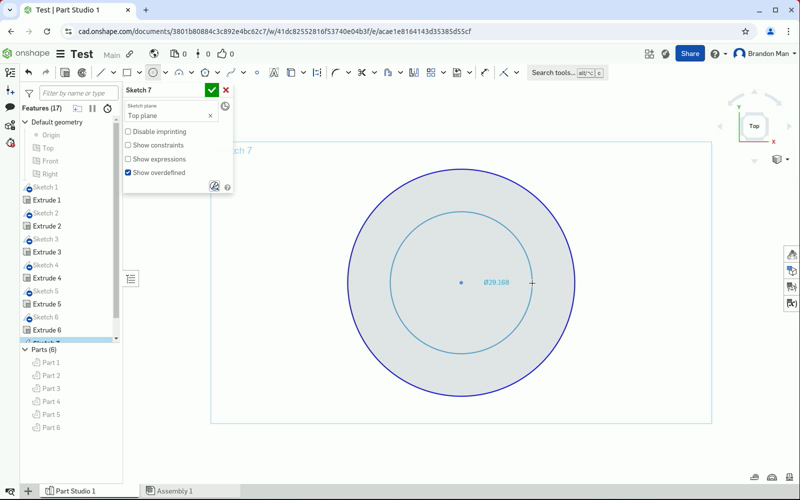
key(esc)
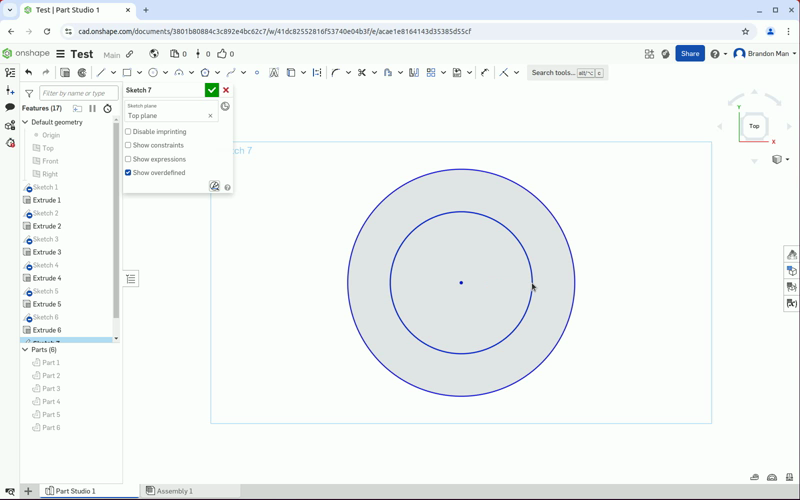
mouse_move(505, 200)
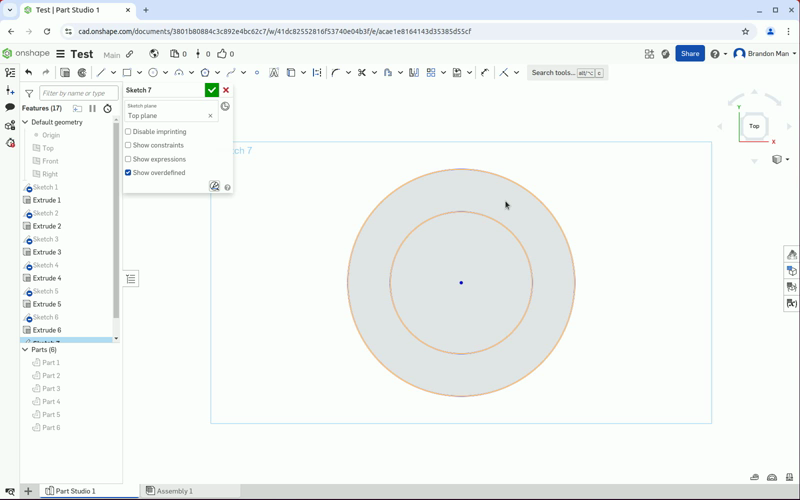
click(505, 200)
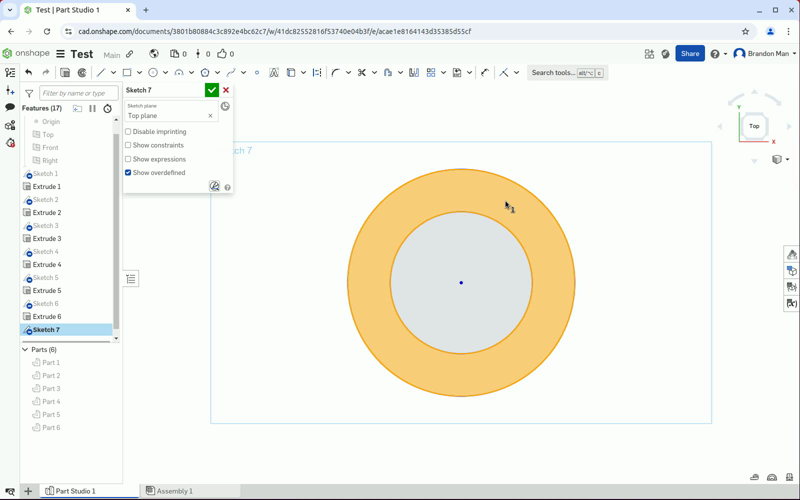
mouse_move(73, 352)
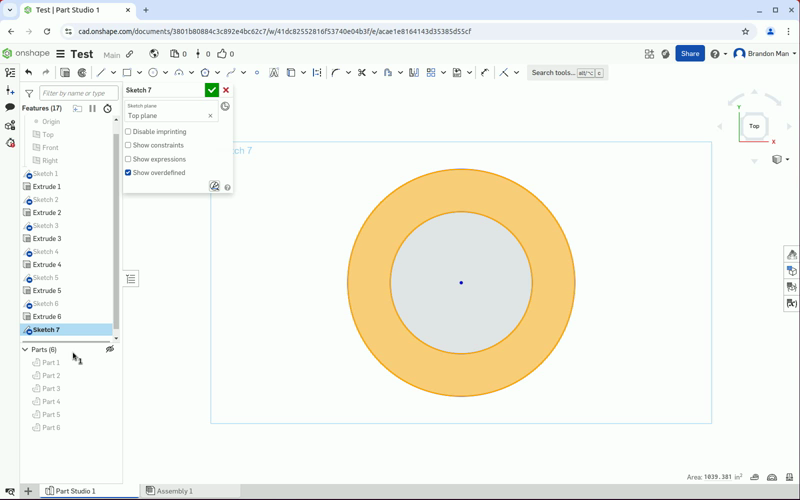
key(shift+y)
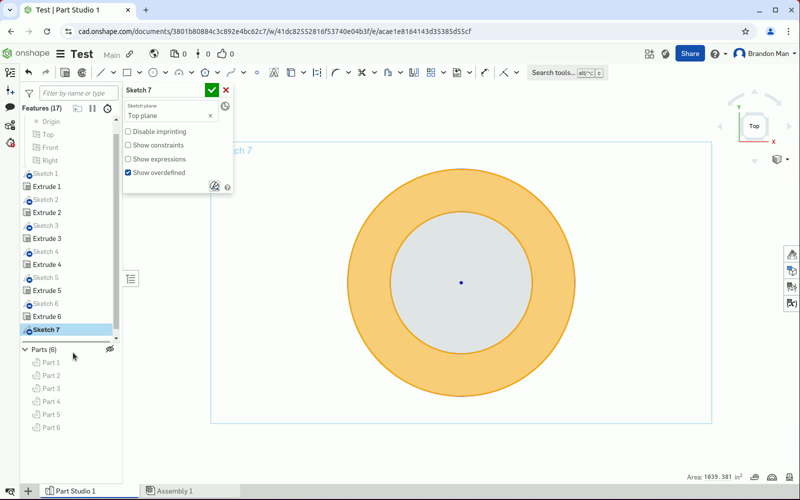
key(shift+e)
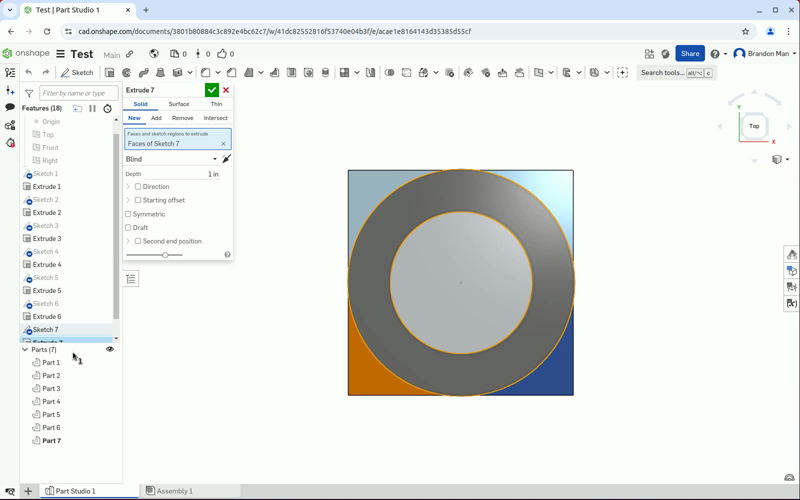
mouse_move(143, 106)
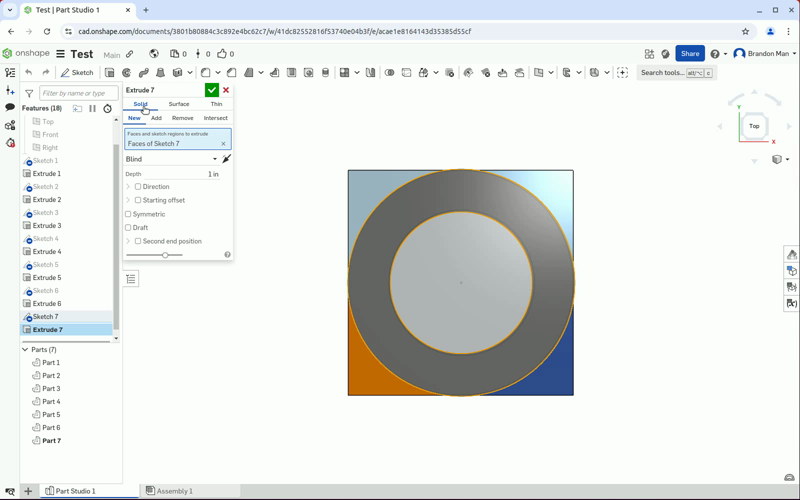
click(143, 106)
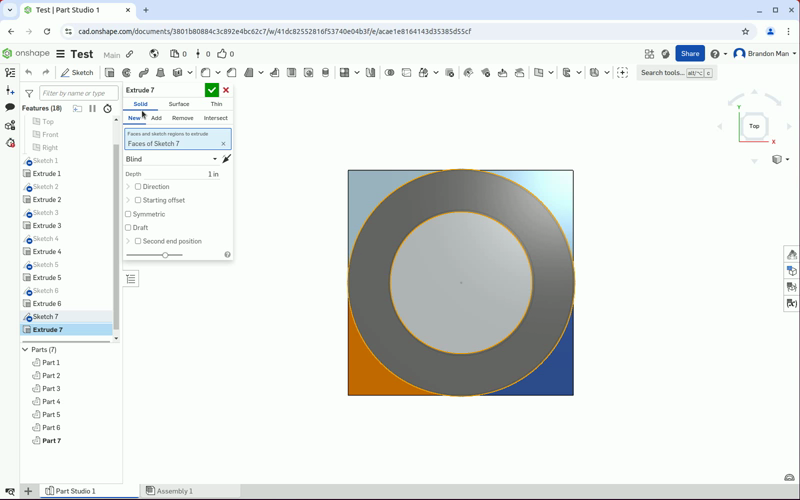
mouse_move(137, 120)
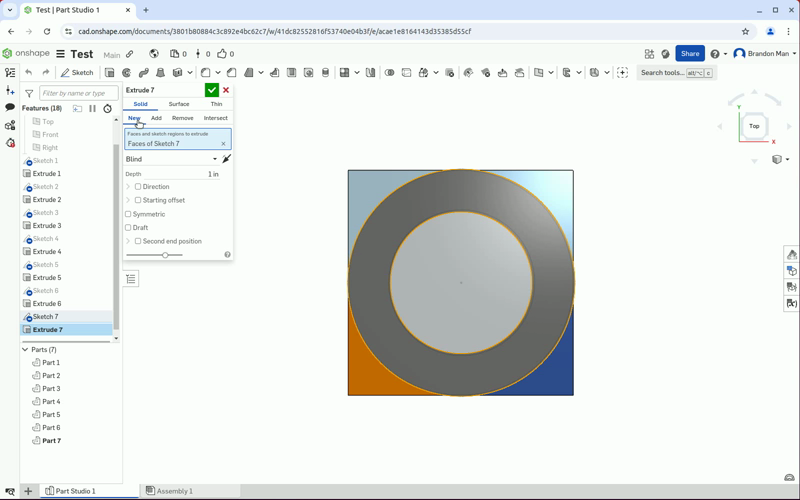
click(137, 120)
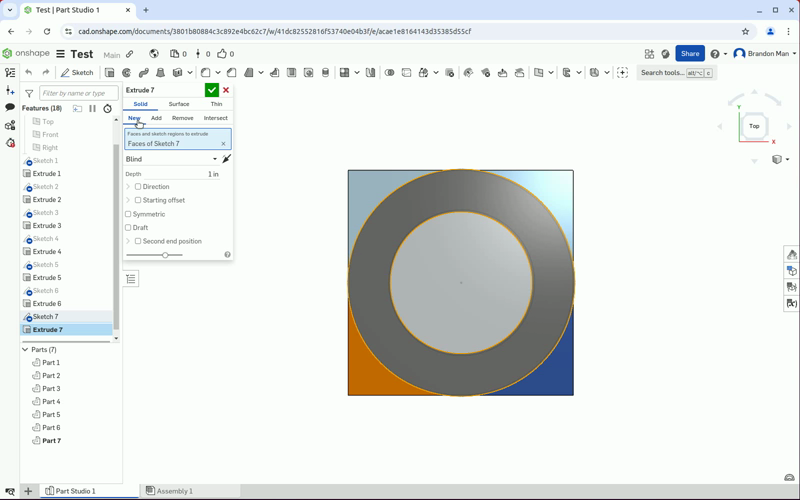
key(tab, 4)
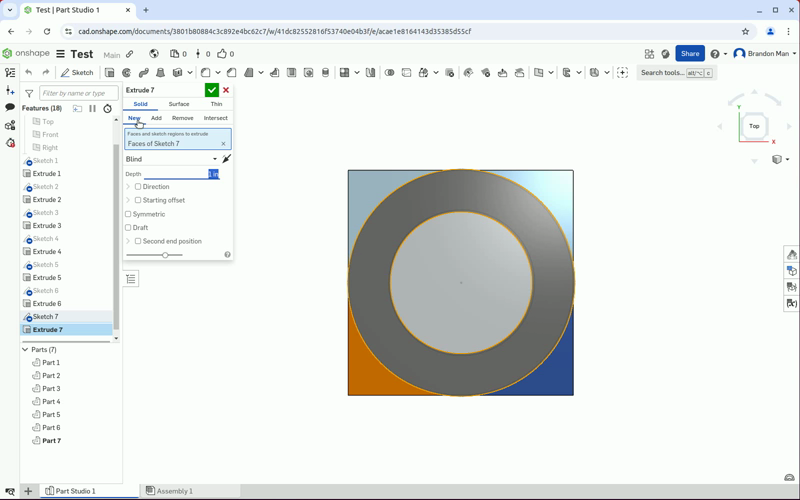
text(0.241)
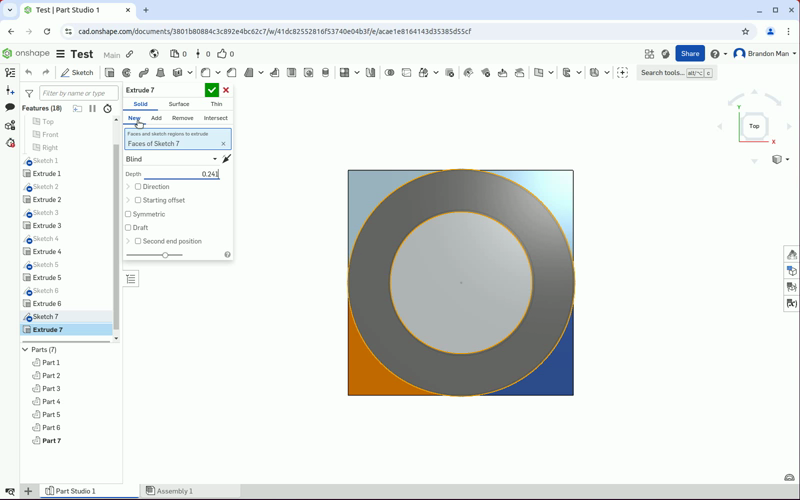
key(enter)
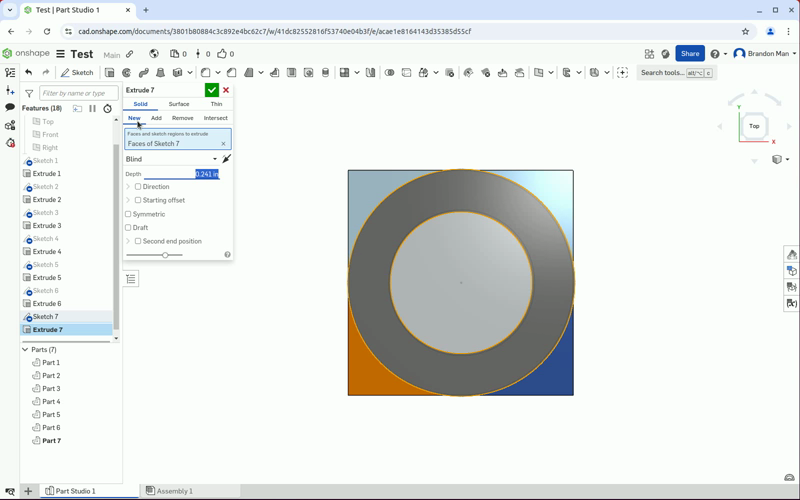
key(shift+h)
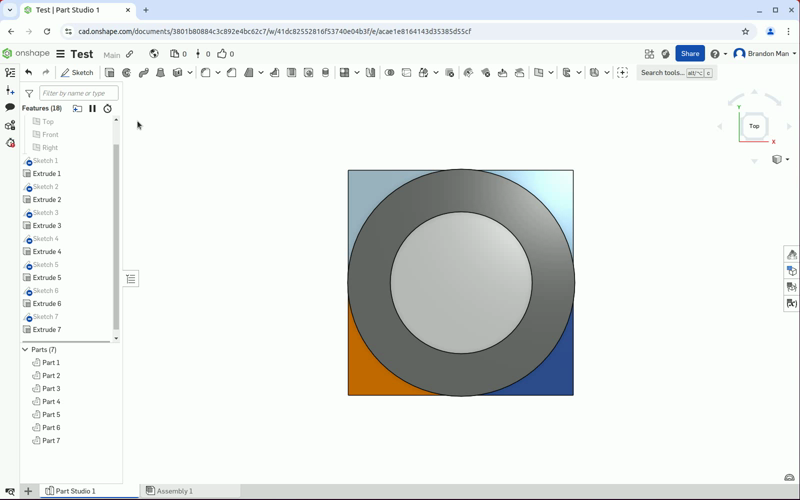
key(shift+h)
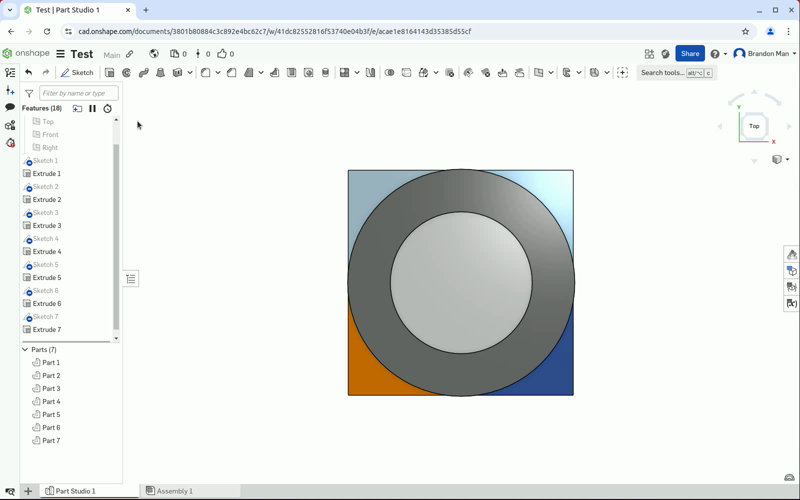
key(shift+7)
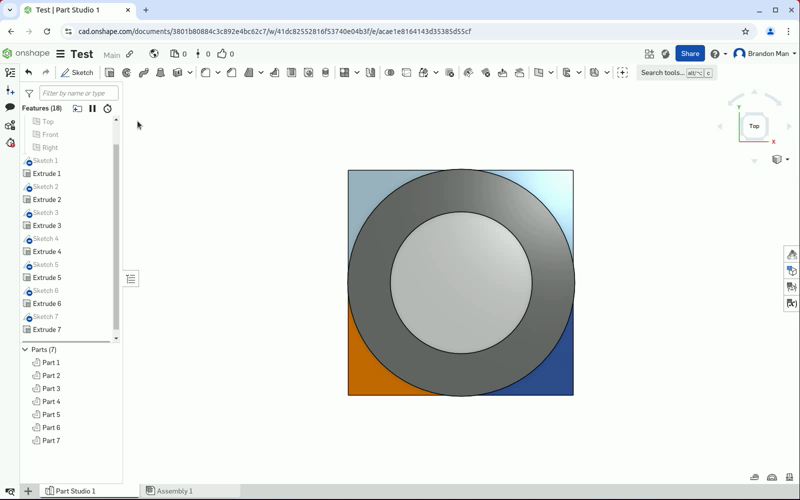
key(up, 3)
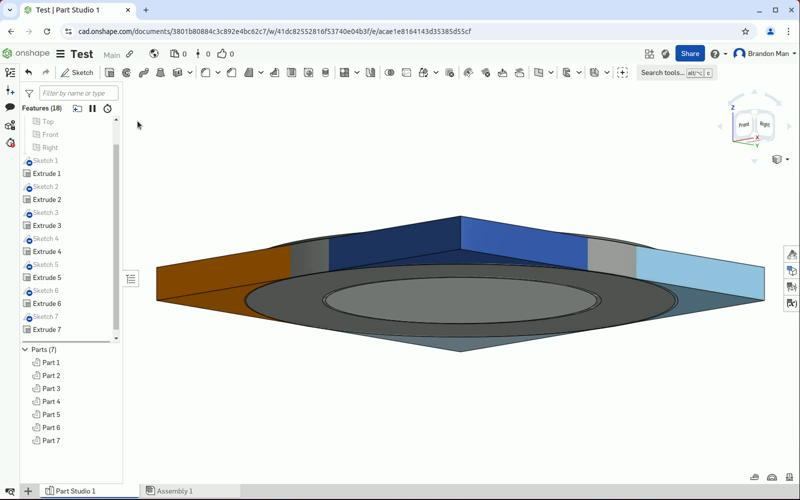
key(left, 3)
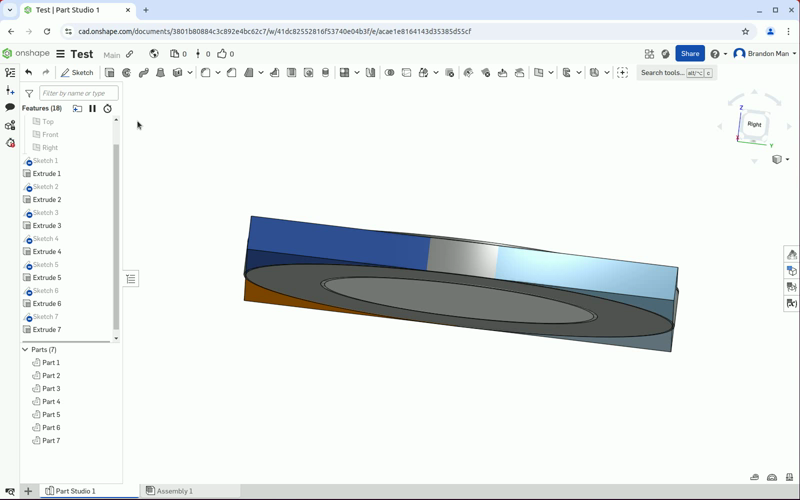
key(right, 3)
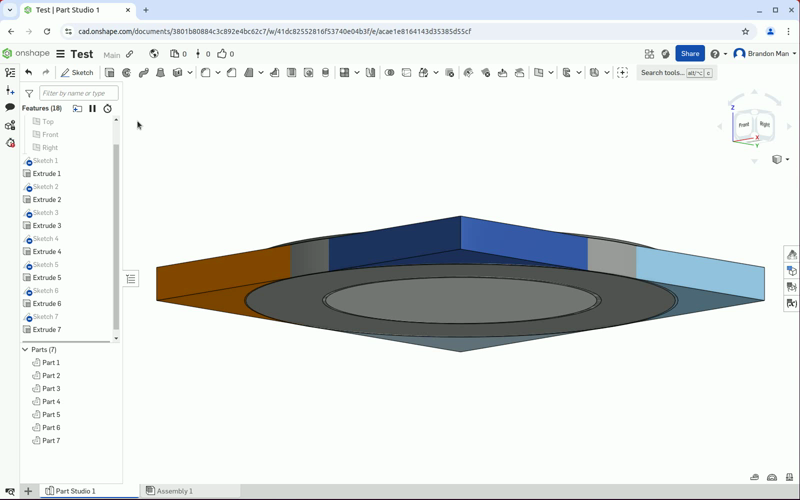
key(down, 3)
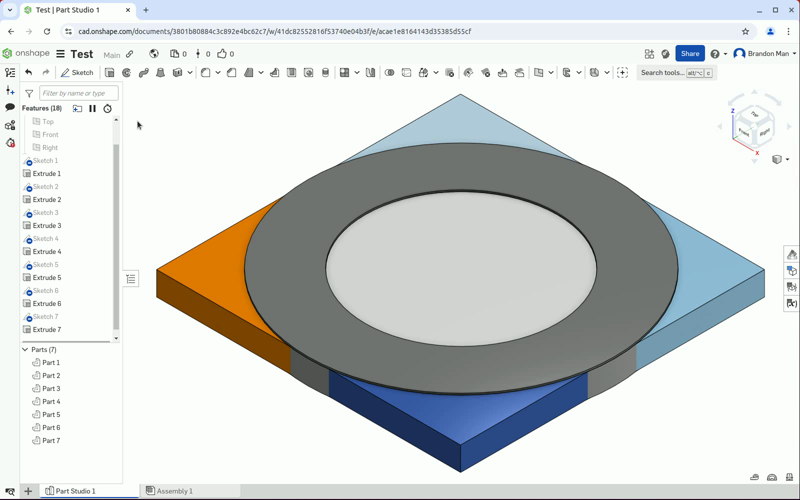
mouse_move(69, 163)
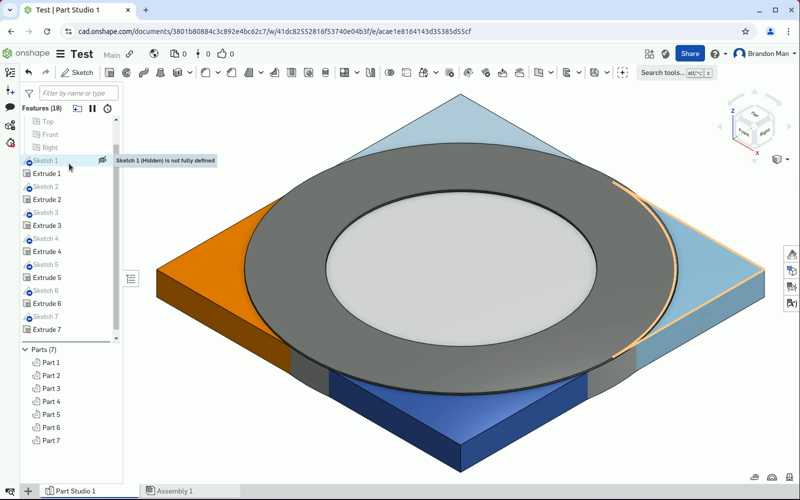
click(69, 163)